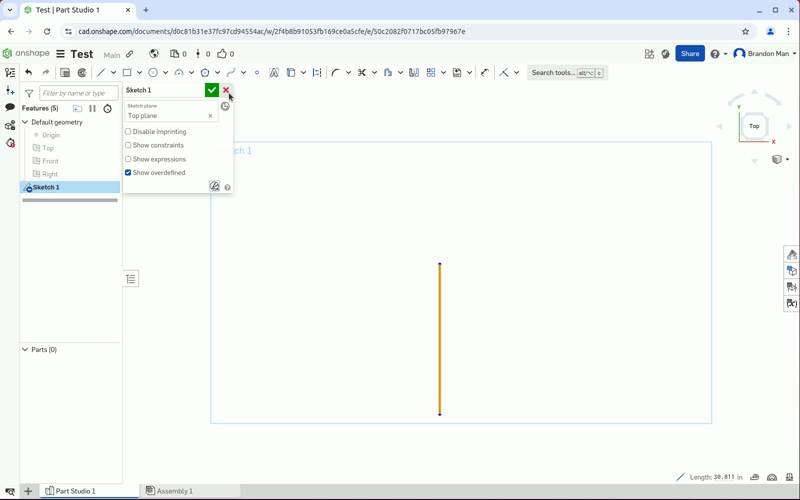
key(shift+h)
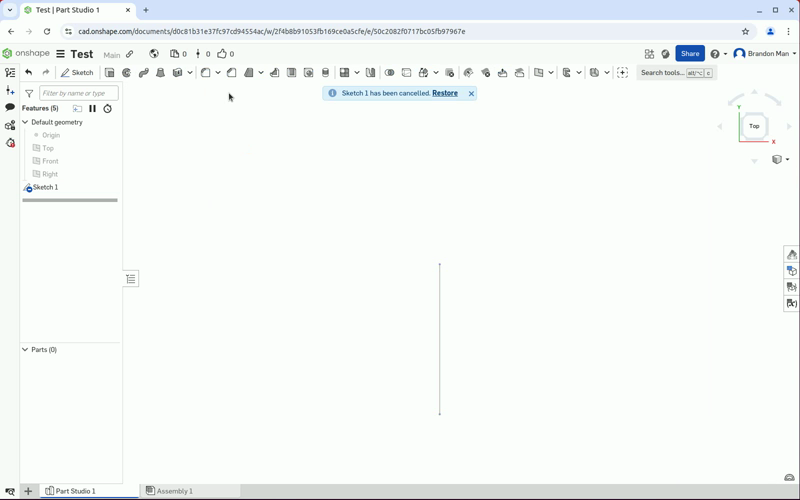
mouse_move(73, 352)
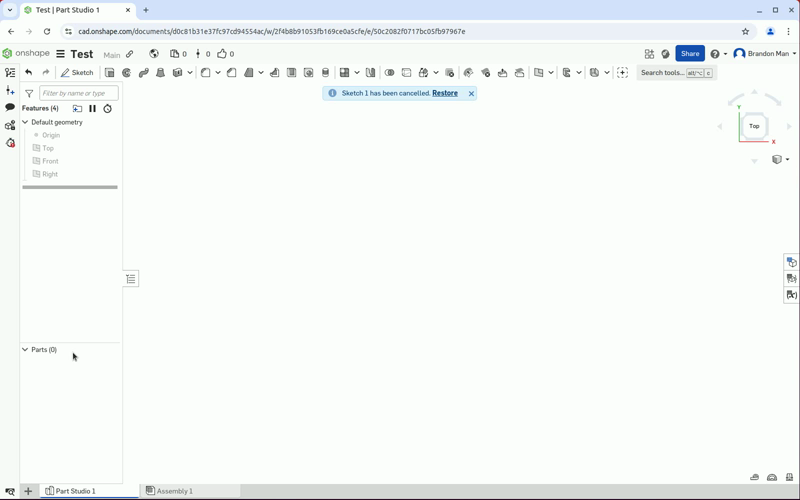
key(y)
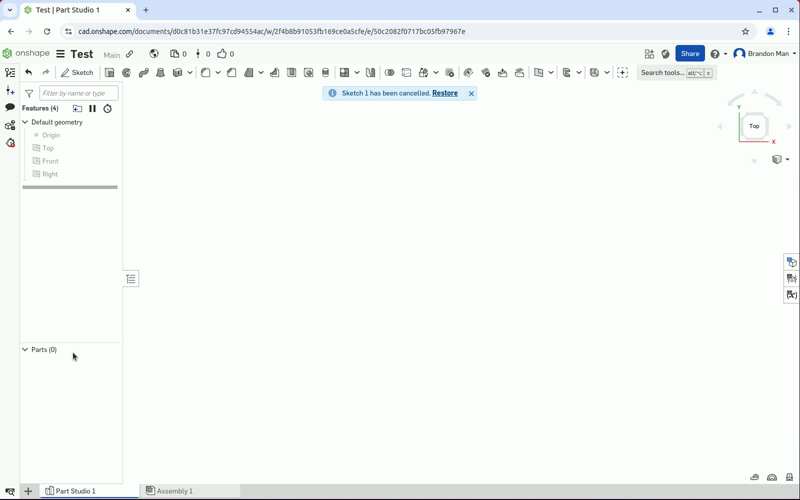
key(shift+p)
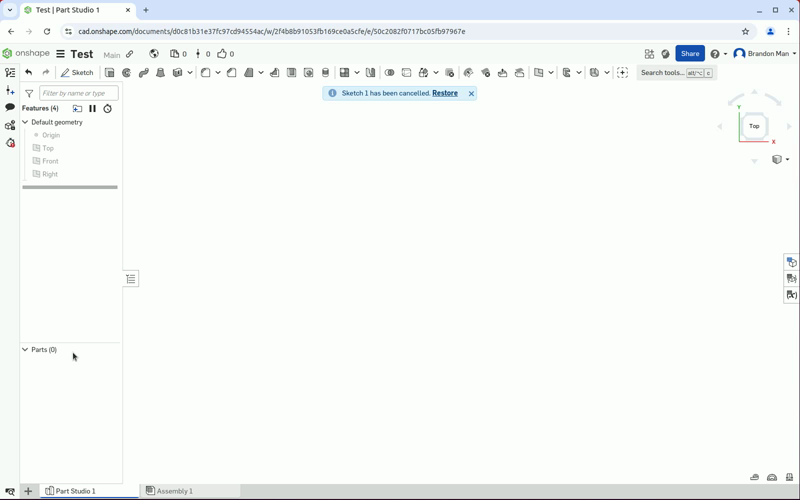
key(space)
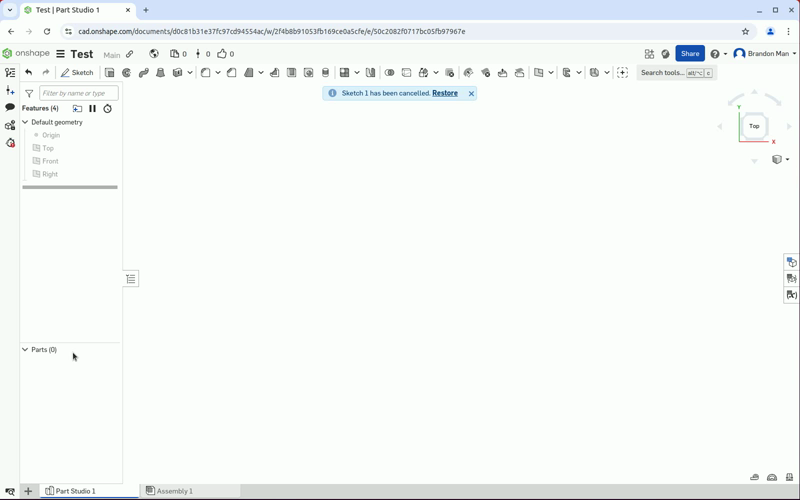
key_down(shift)
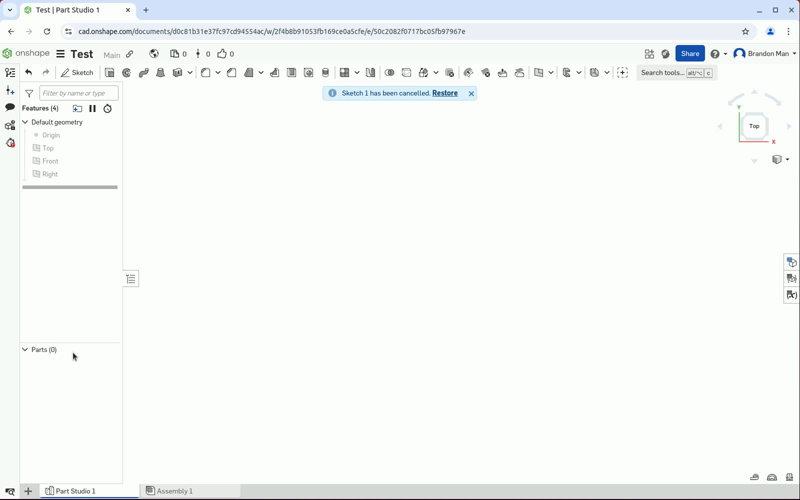
key(up)
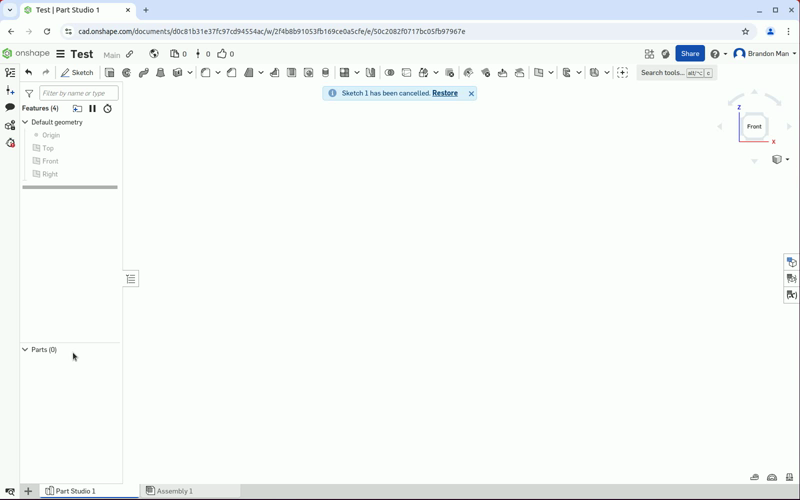
key_up(shift)
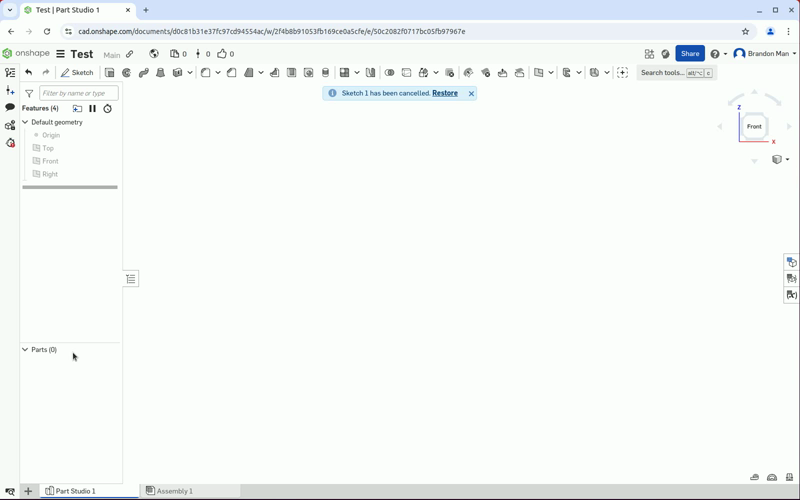
mouse_move(73, 352)
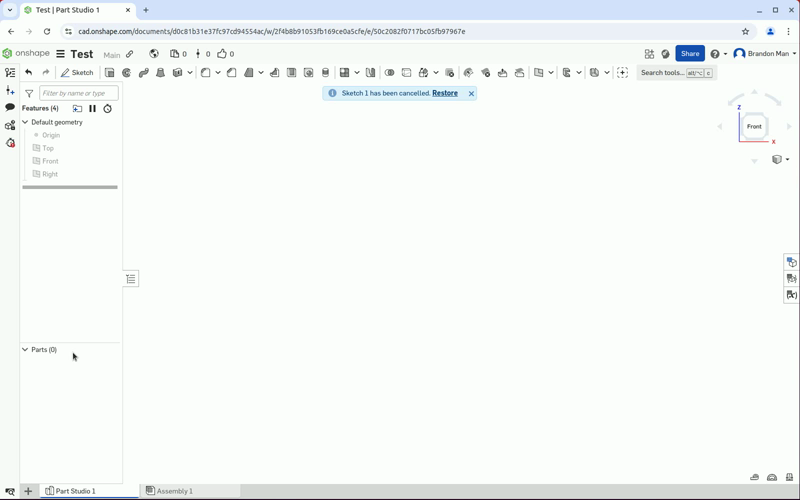
key(shift+y)
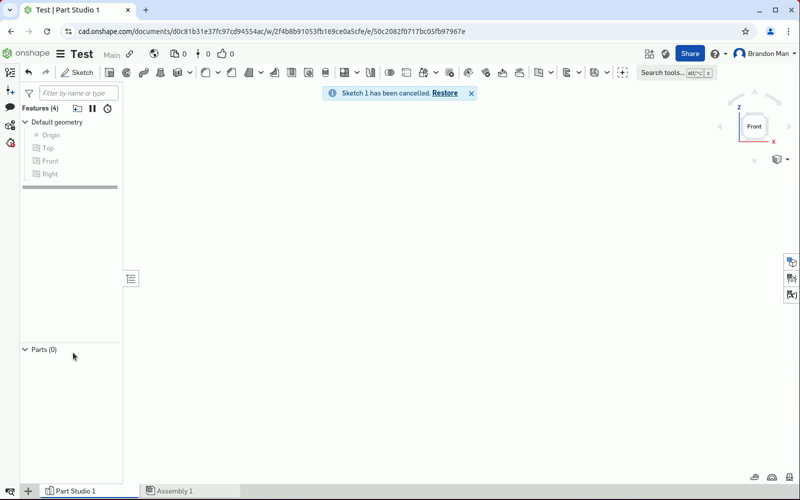
key(shift+s)
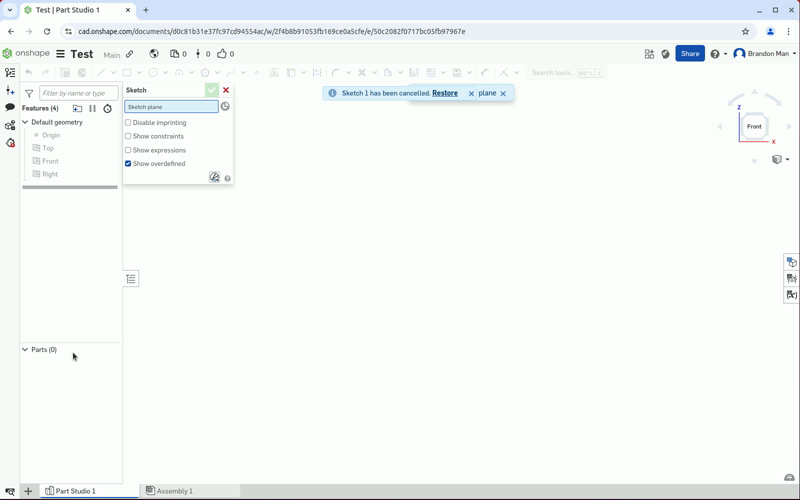
mouse_move(73, 163)
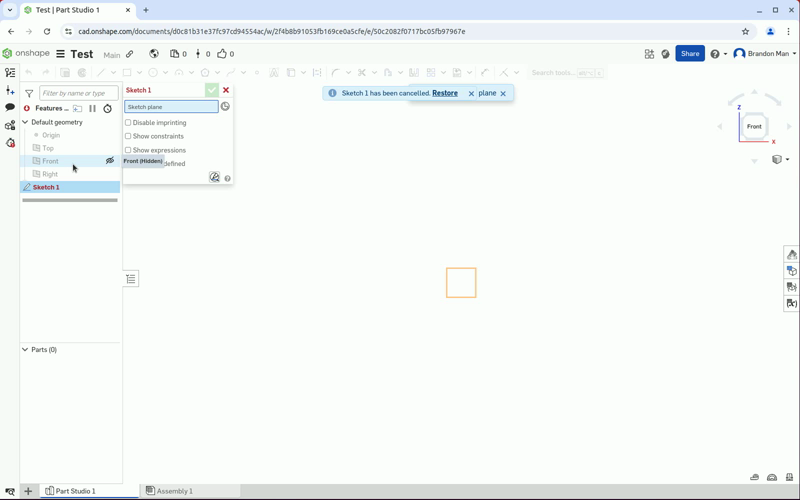
click(73, 163)
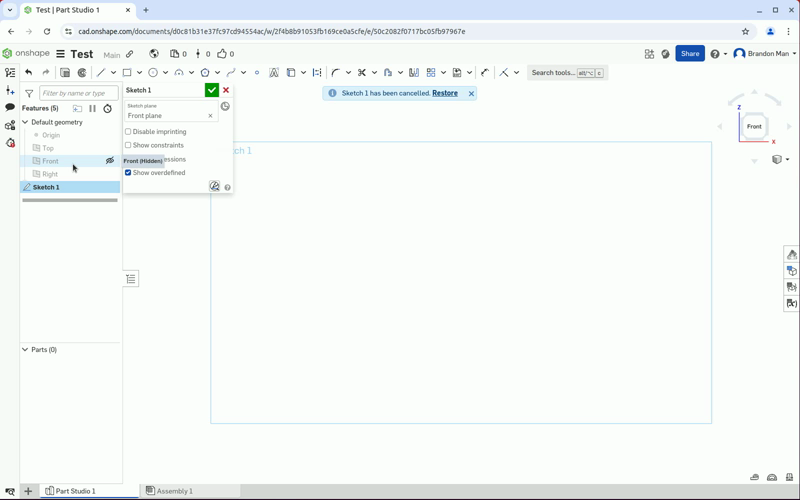
mouse_move(73, 352)
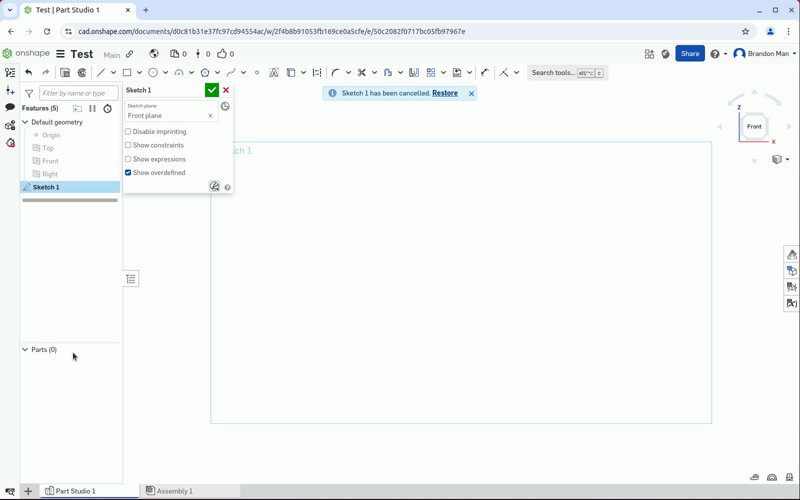
key(y)
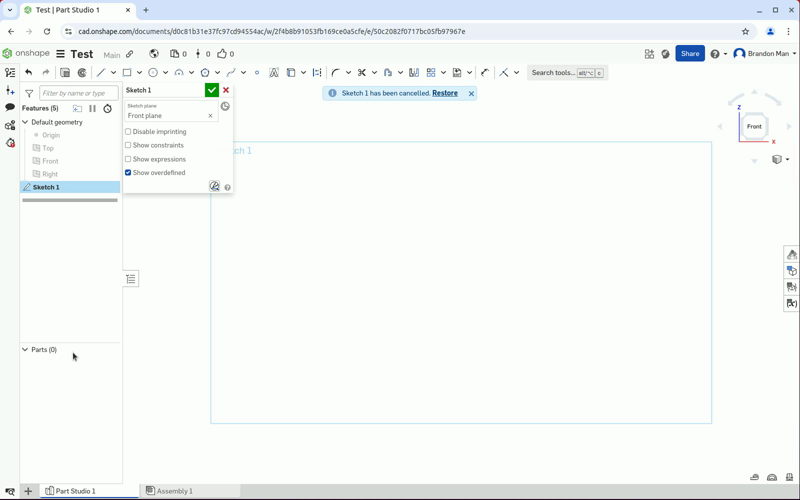
key(l)
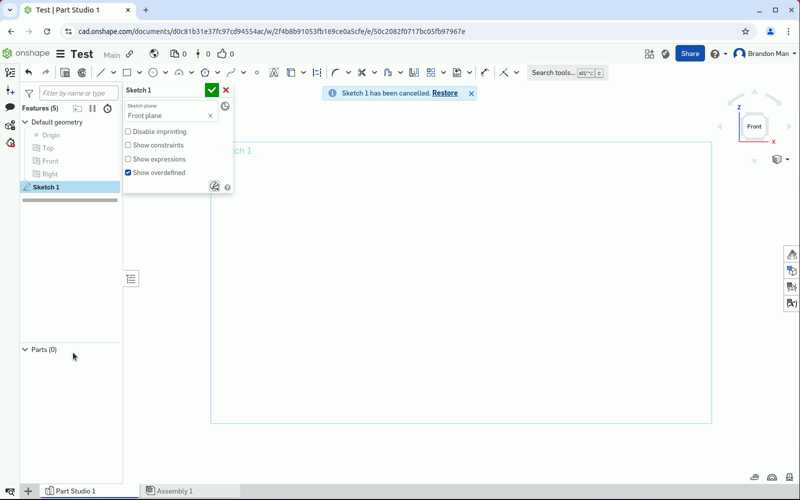
key_down(shift)
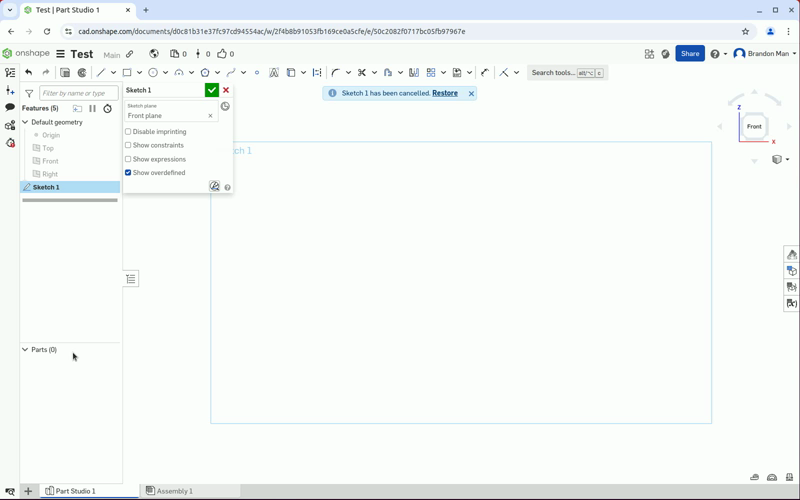
mouse_move(430, 257)
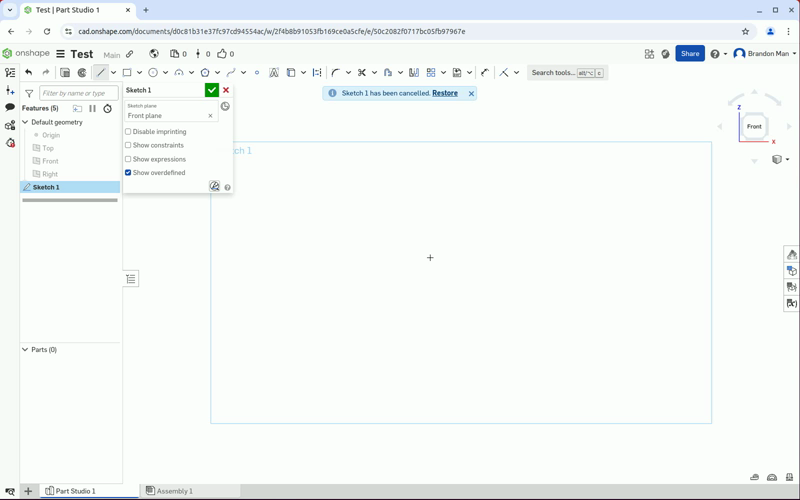
click(430, 257)
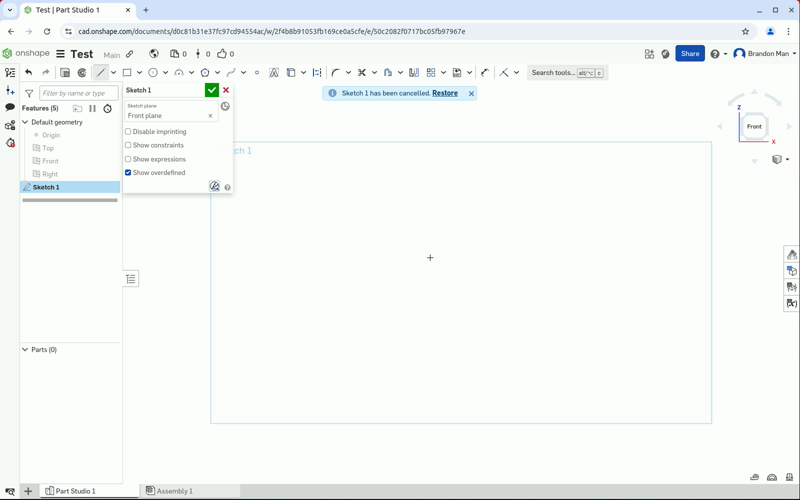
key_up(shift)
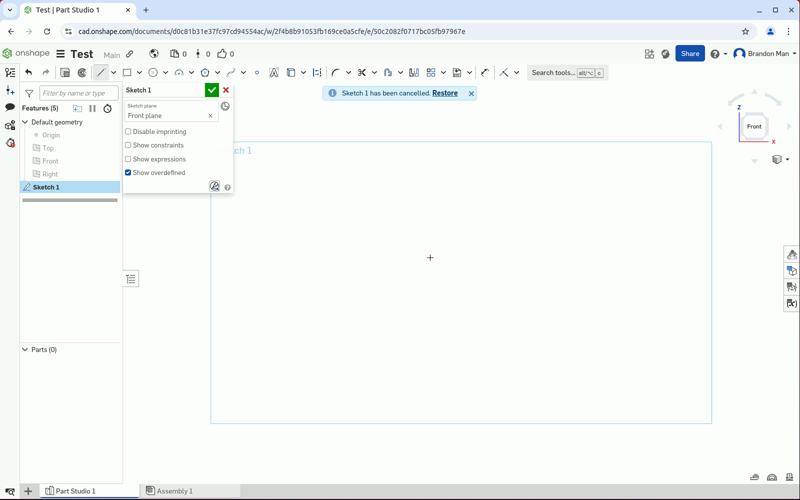
key_down(shift)
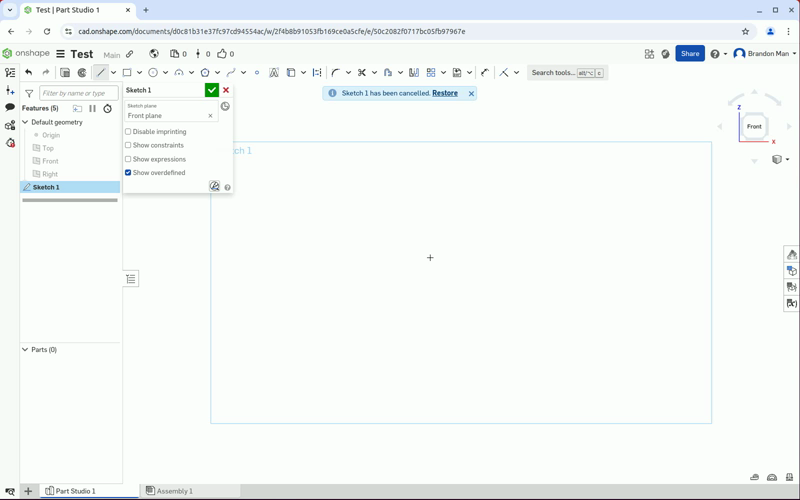
mouse_move(460, 257)
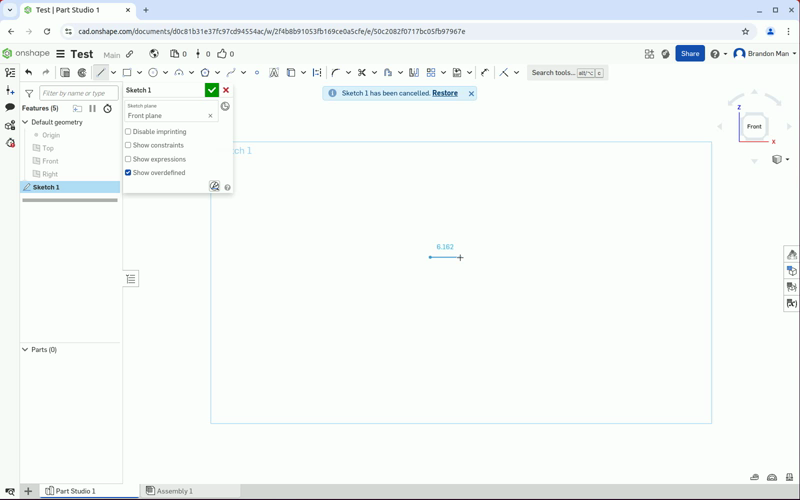
mouse_move(461, 257)
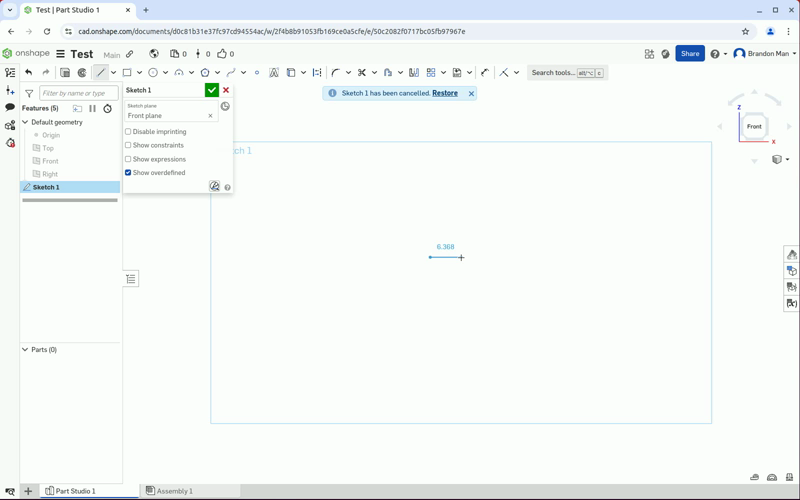
click(461, 257)
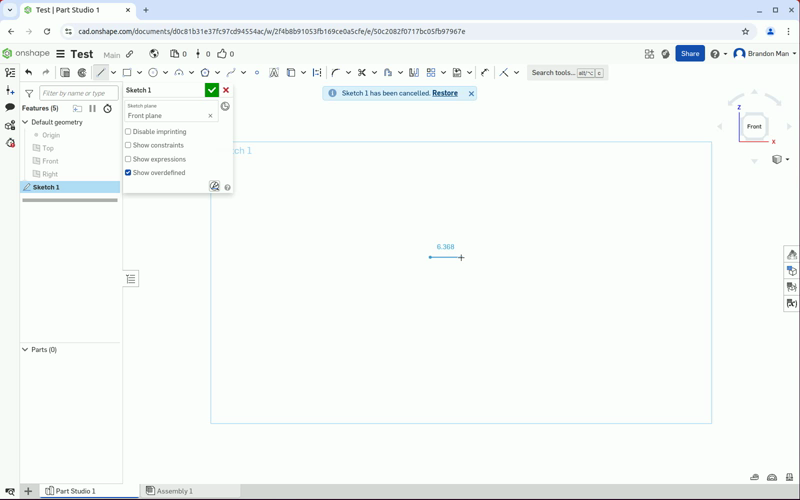
key_up(shift)
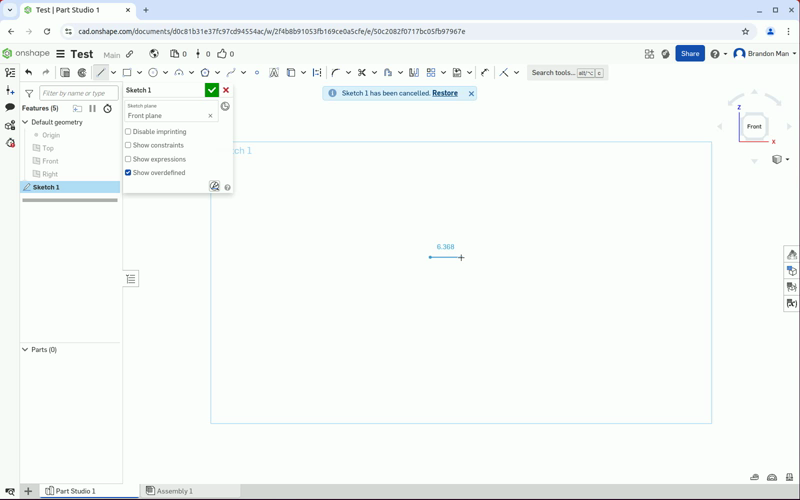
key_down(shift)
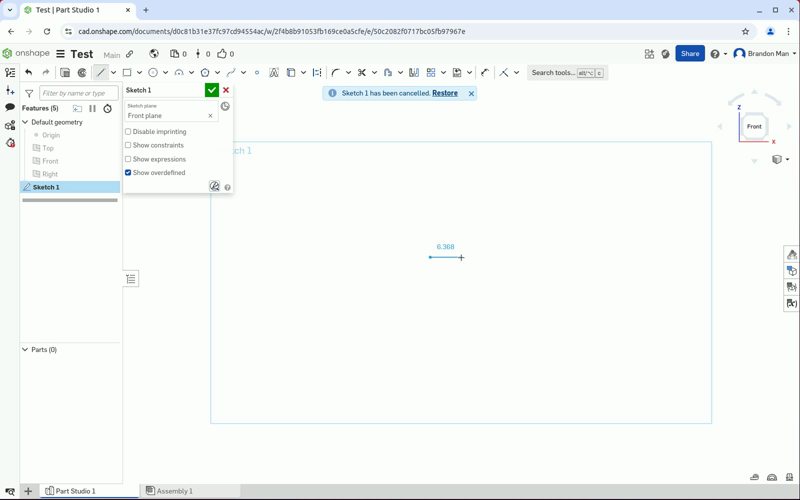
mouse_move(461, 180)
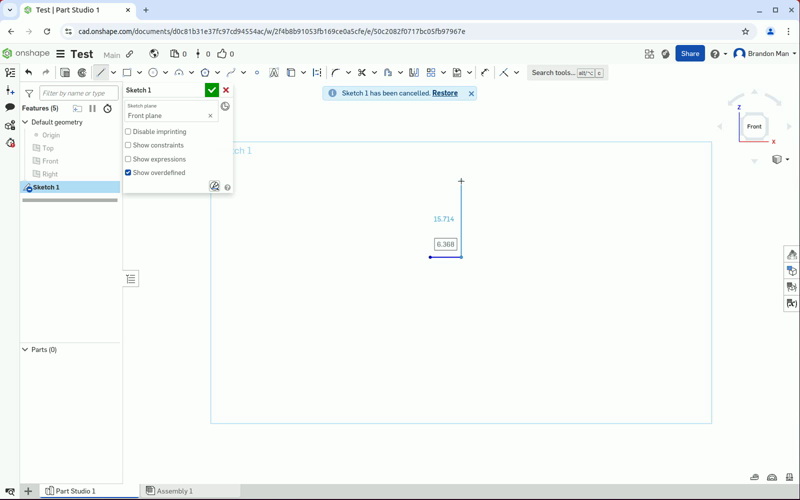
click(461, 180)
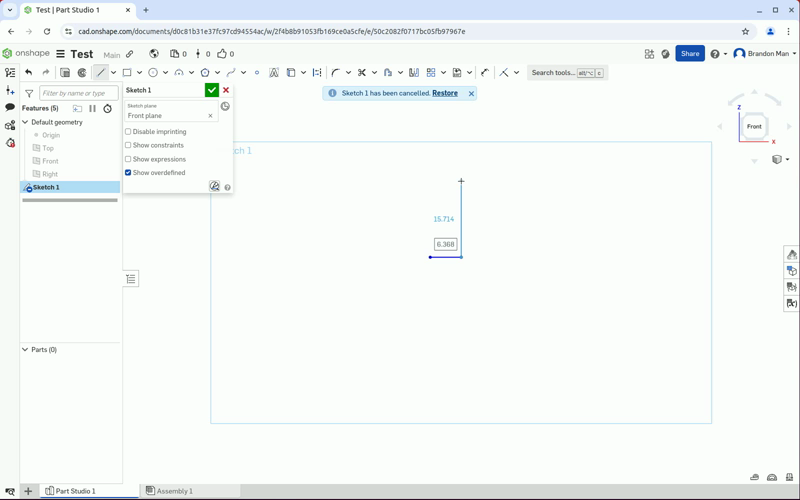
key_up(shift)
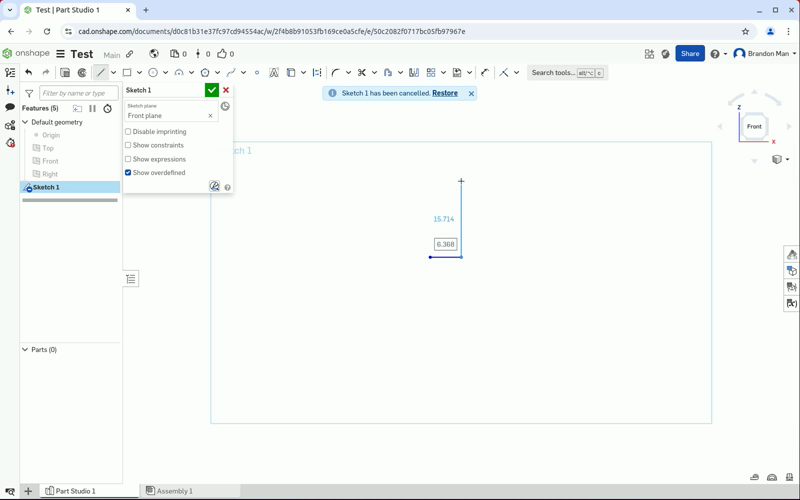
key_down(shift)
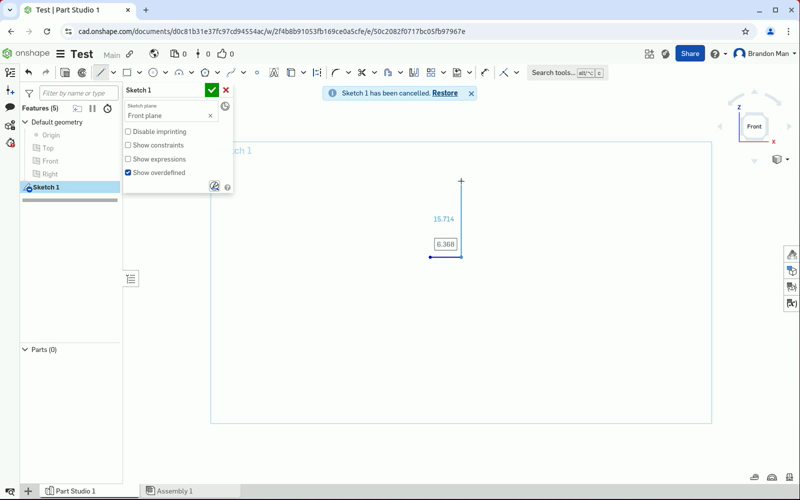
mouse_move(491, 180)
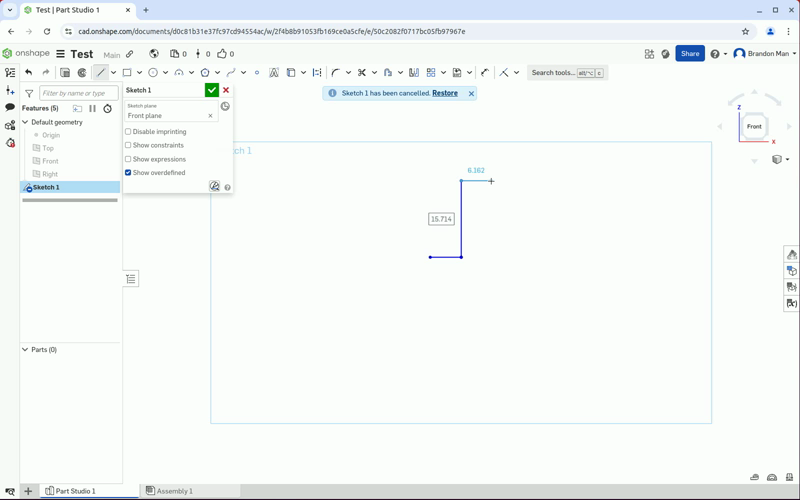
mouse_move(430, 180)
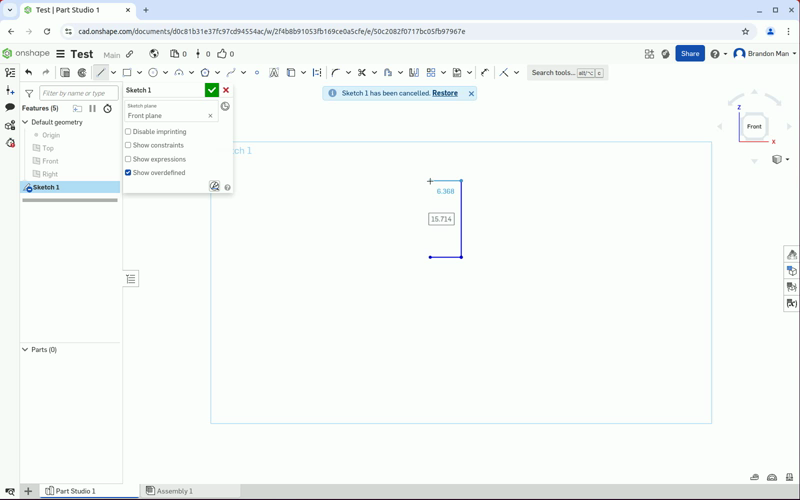
click(430, 180)
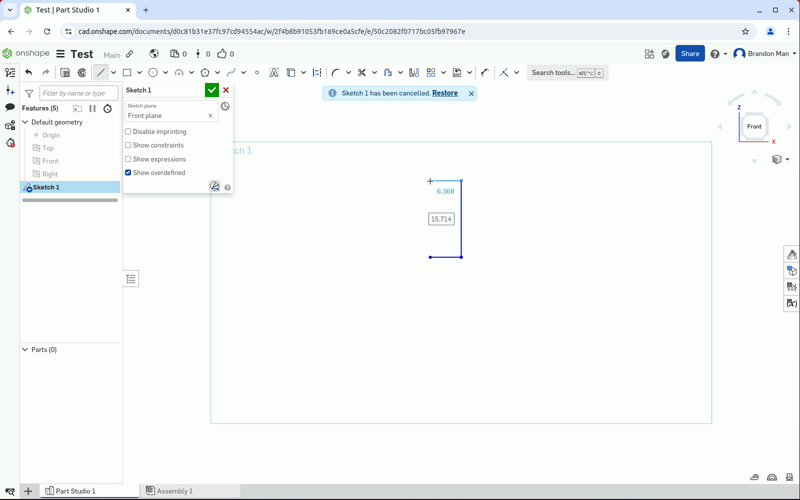
key_up(shift)
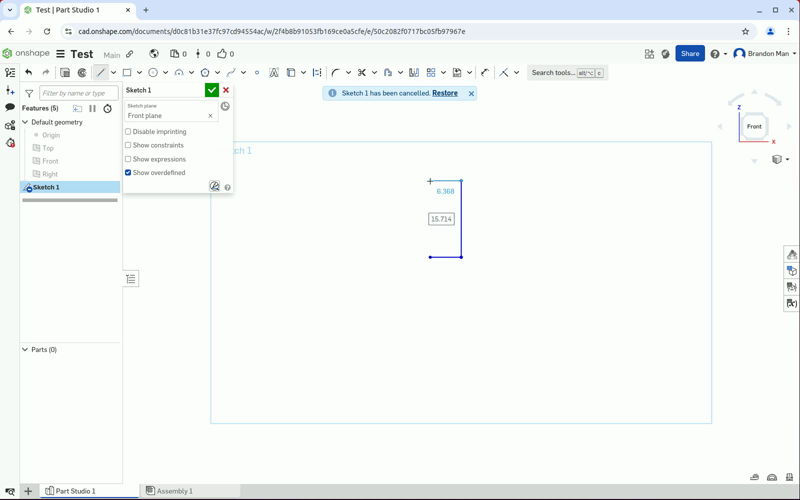
key_down(shift)
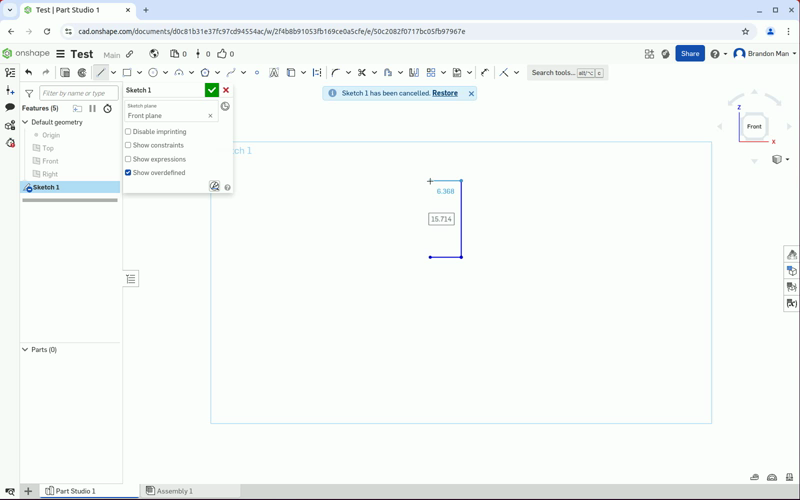
mouse_move(460, 180)
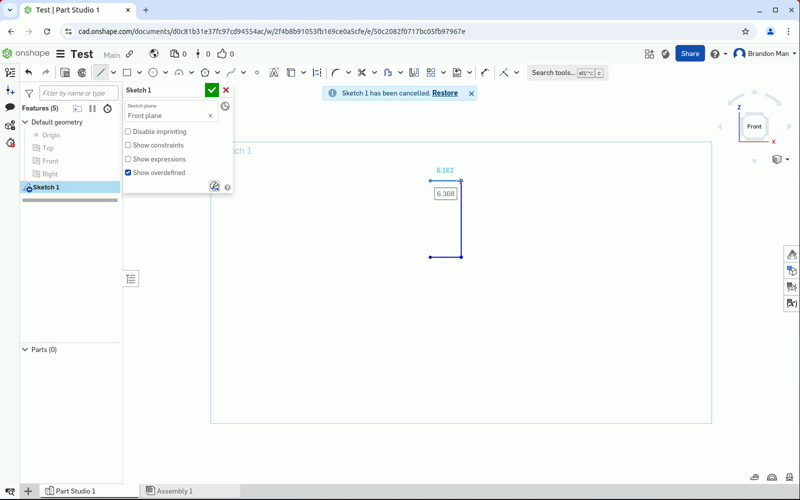
mouse_move(430, 201)
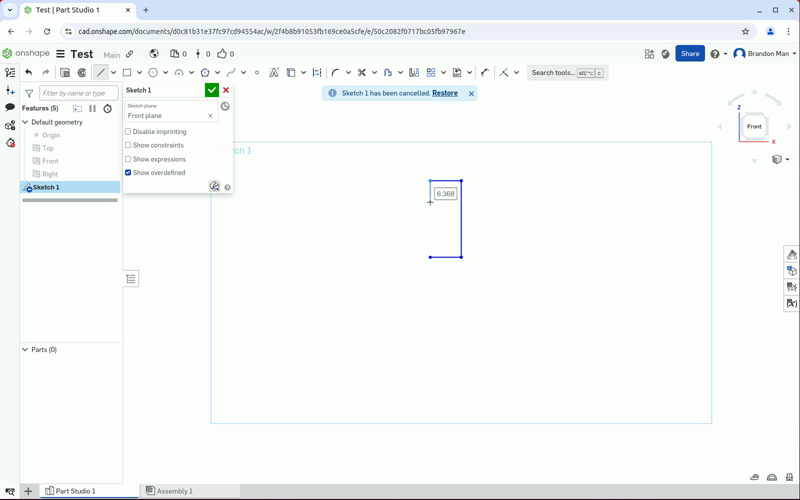
click(430, 201)
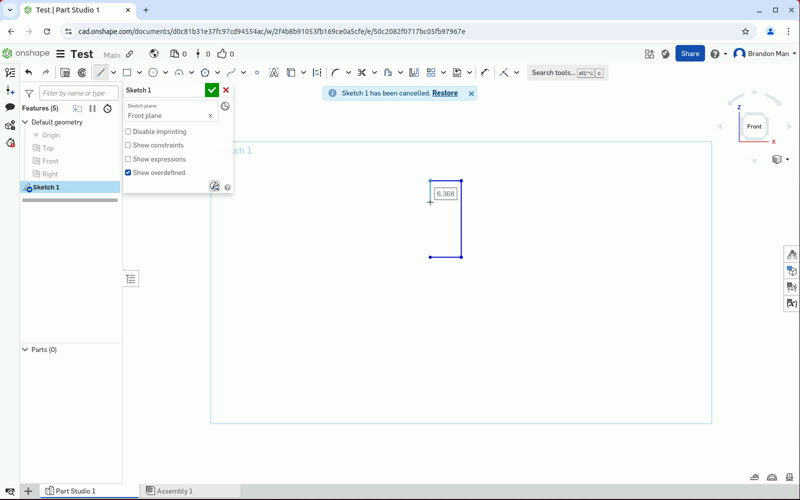
key_up(shift)
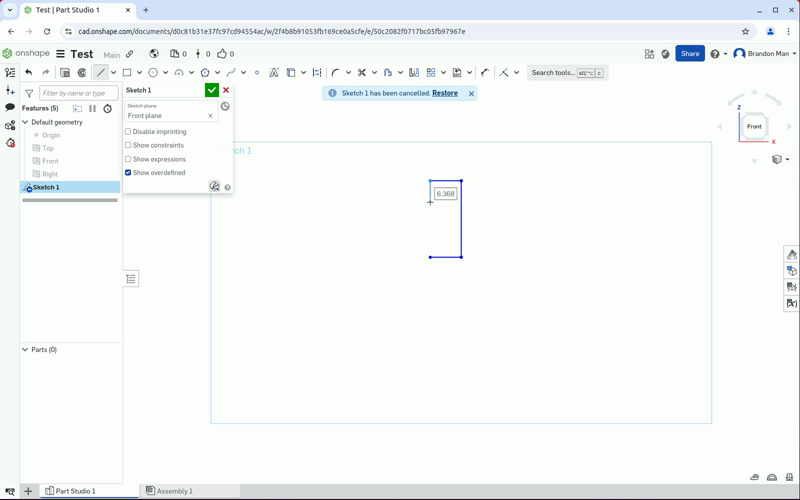
mouse_move(460, 201)
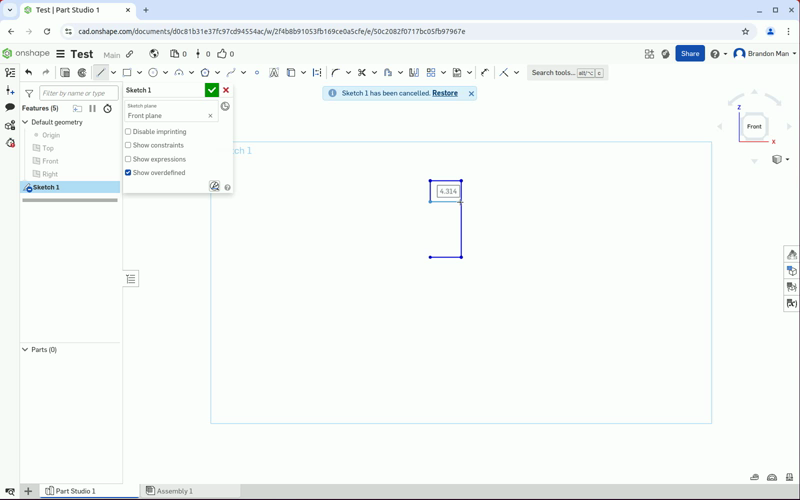
key_down(shift)
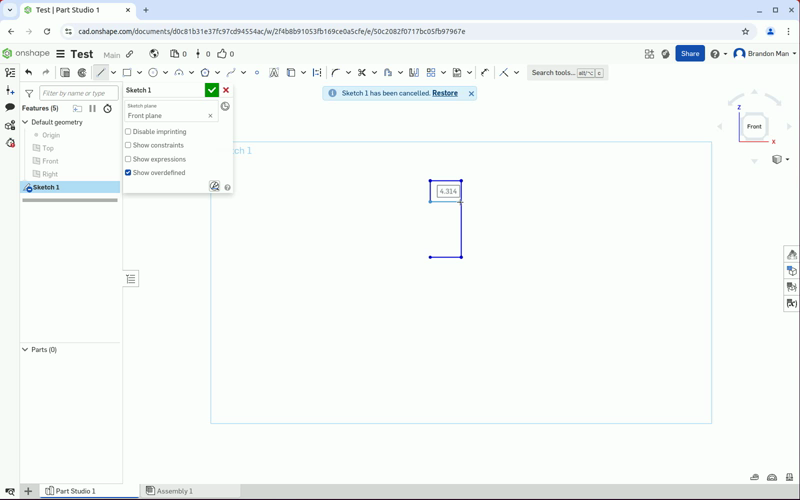
mouse_move(430, 257)
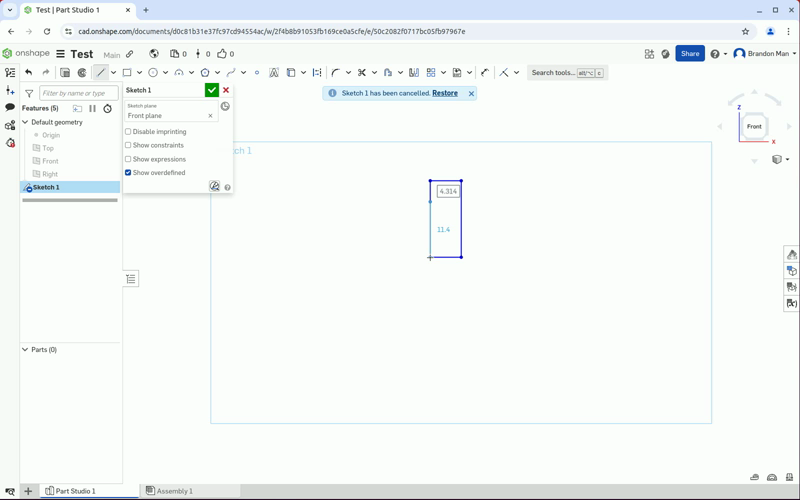
key_up(shift)
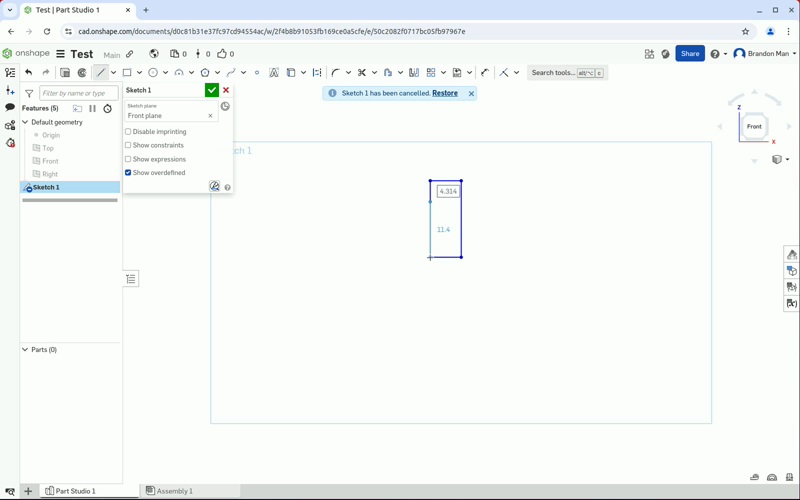
click(430, 257)
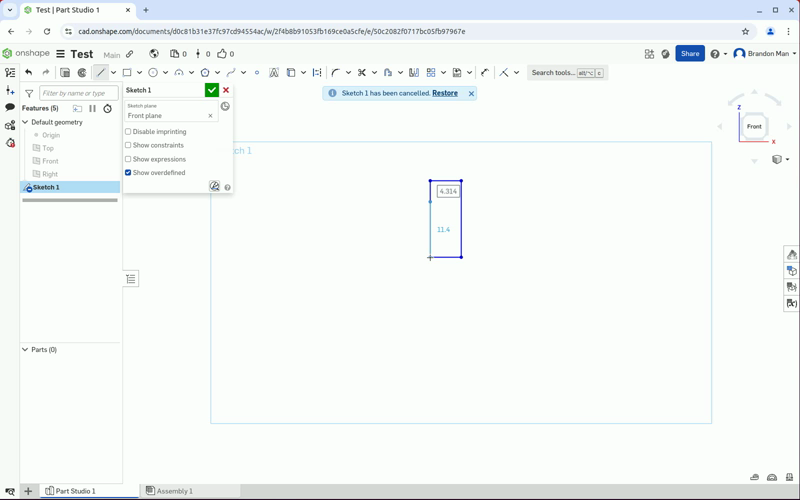
key(esc)
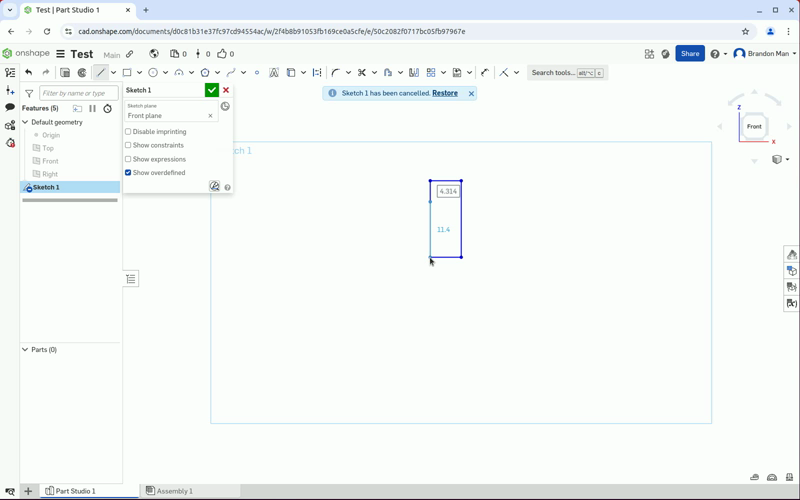
mouse_move(434, 236)
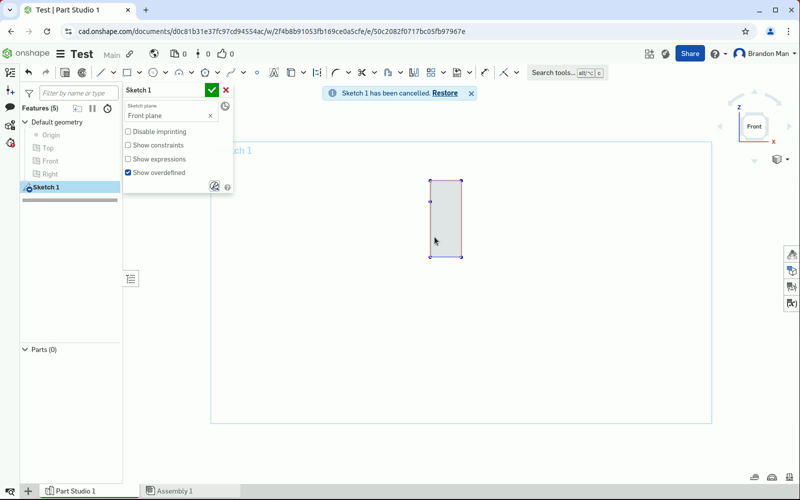
click(434, 236)
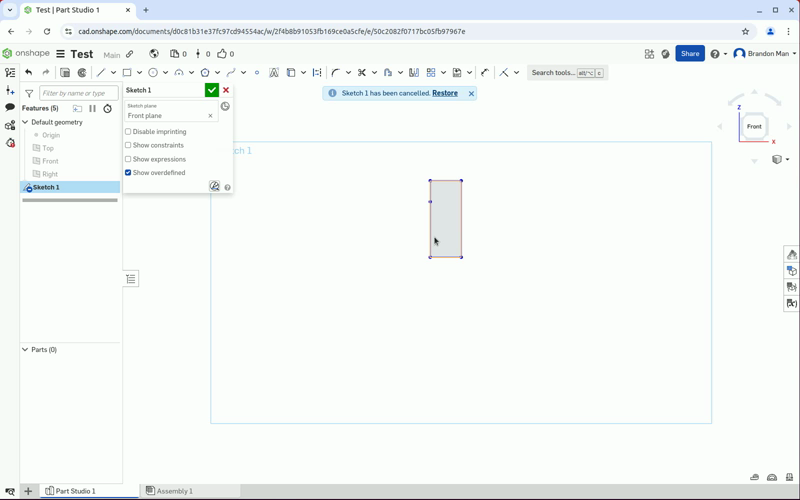
mouse_move(73, 352)
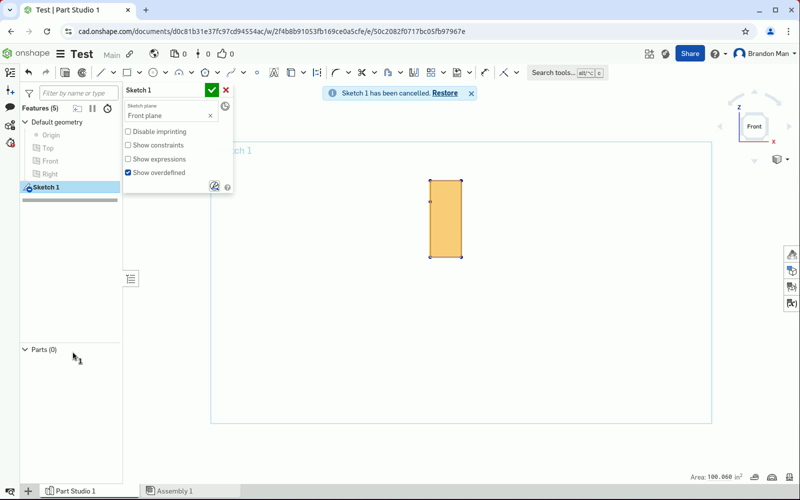
key(shift+y)
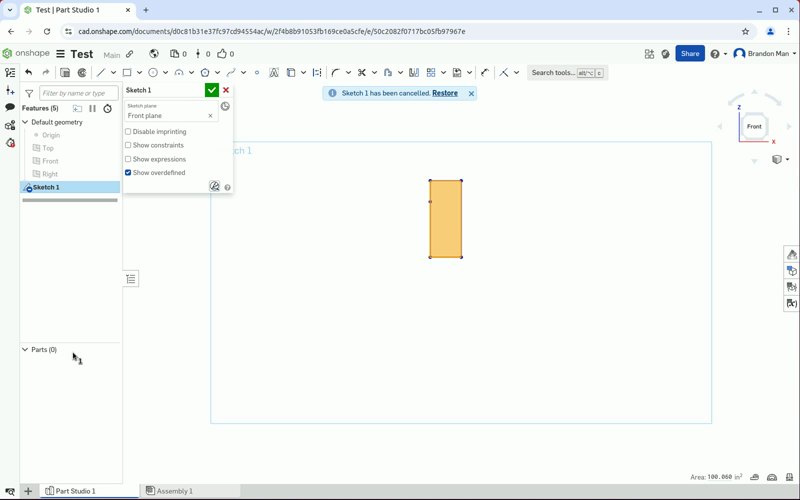
key(shift+e)
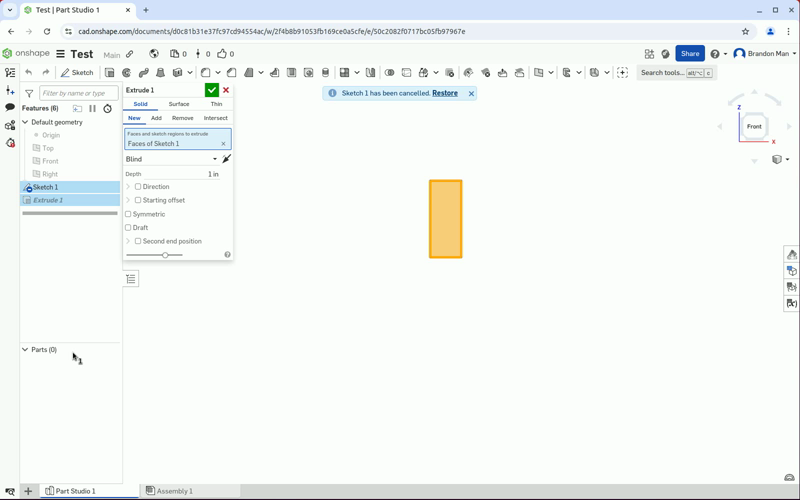
mouse_move(143, 106)
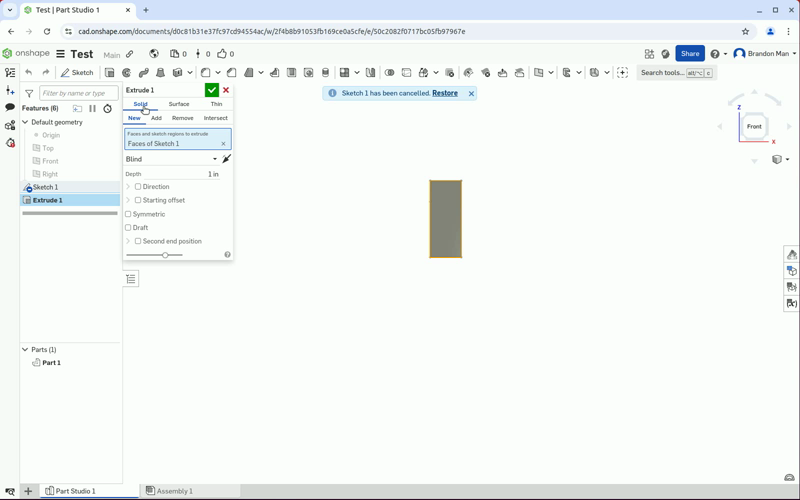
click(143, 106)
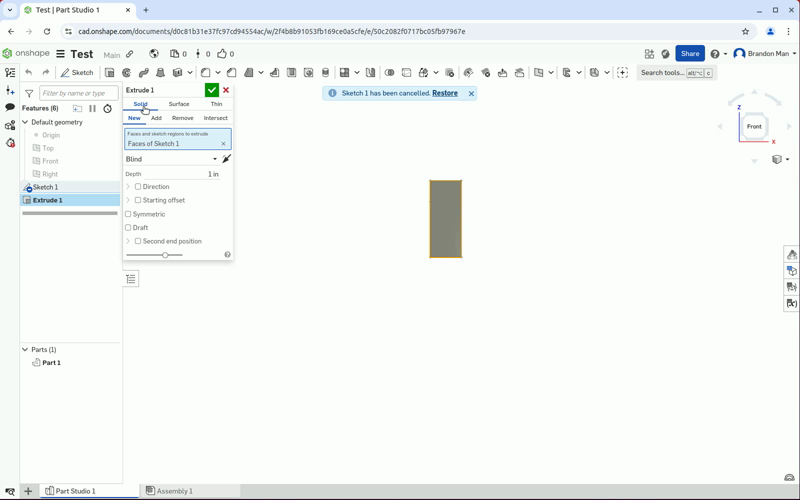
mouse_move(137, 120)
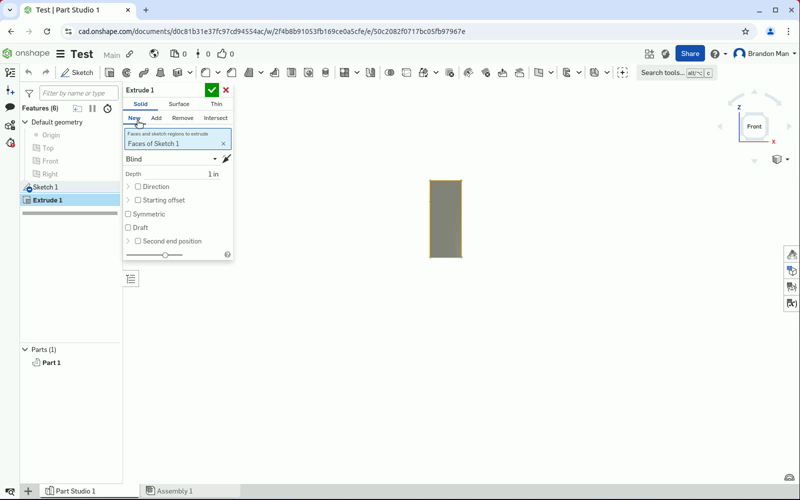
click(137, 120)
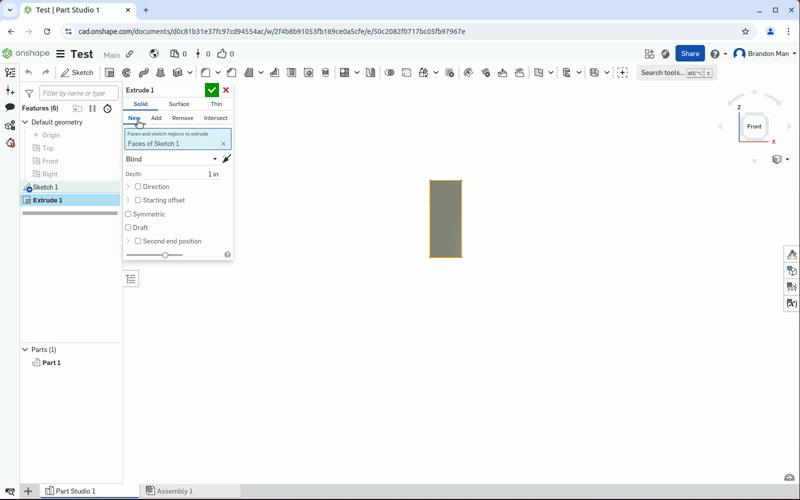
key(tab, 4)
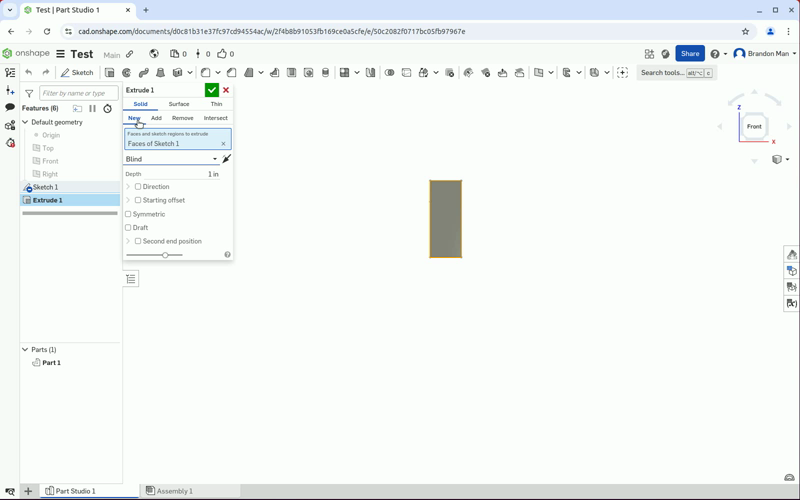
text(17.813)
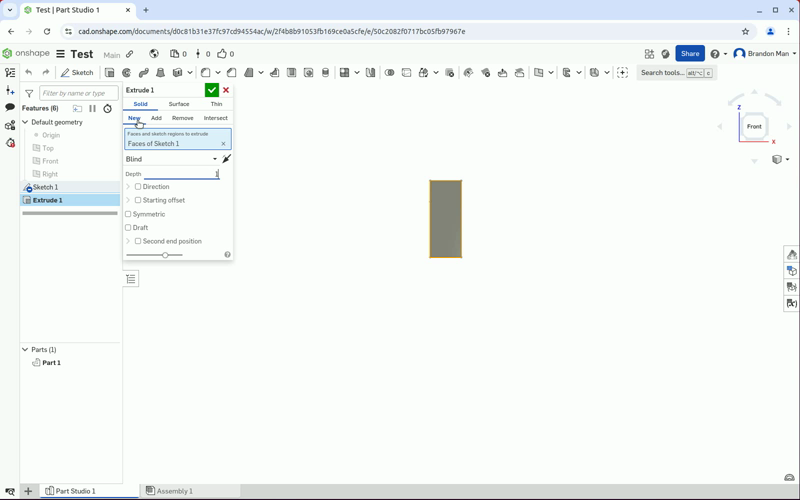
key(enter)
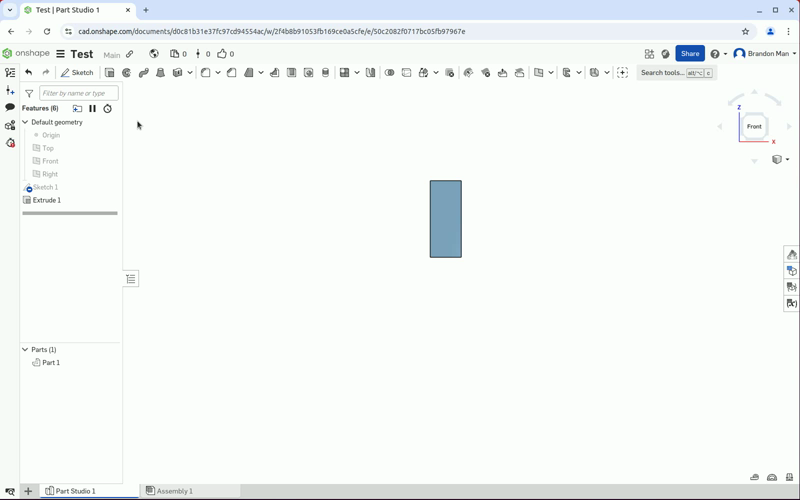
key(shift+h)
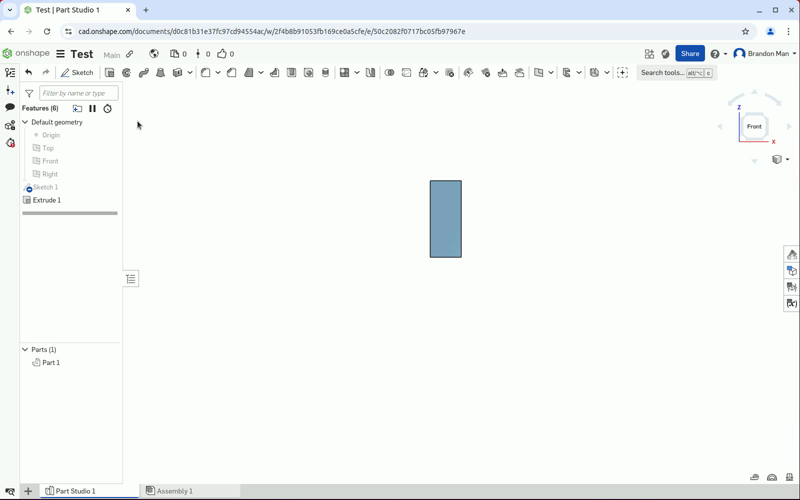
key(shift+h)
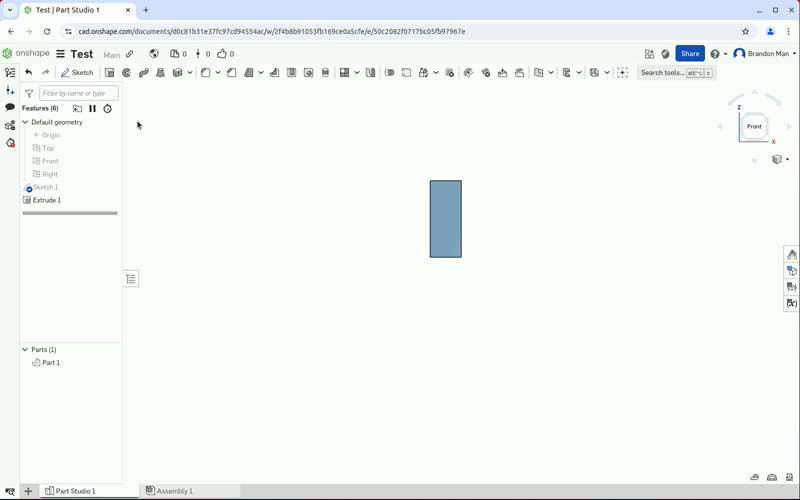
mouse_move(73, 189)
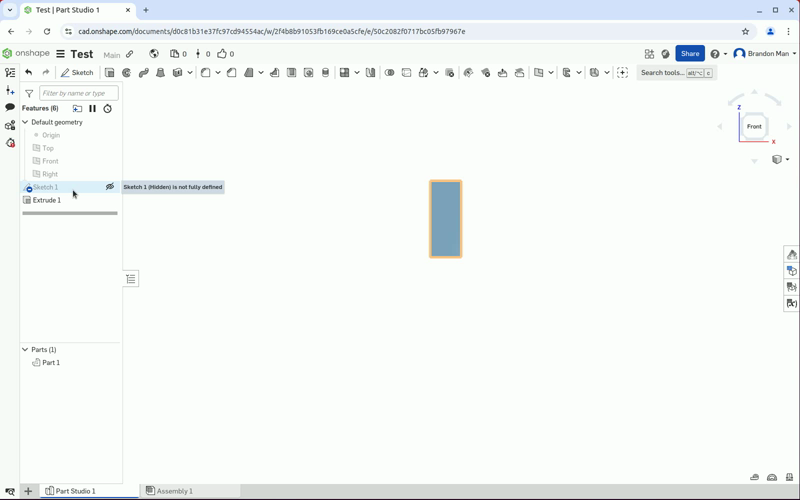
click(73, 189)
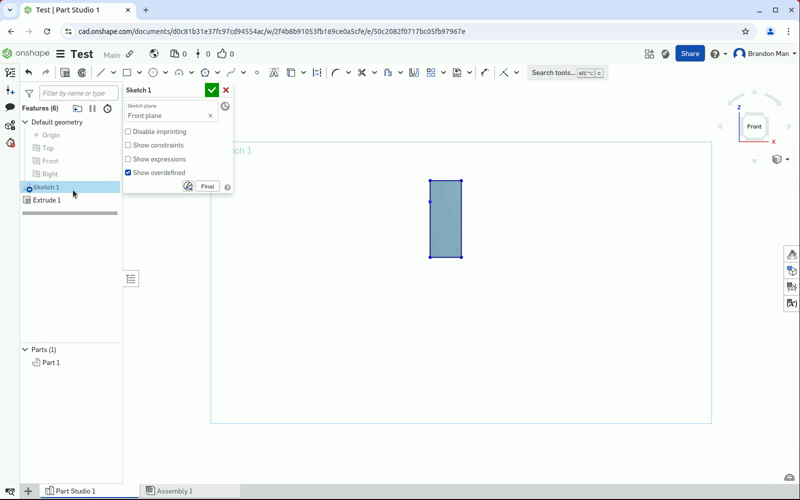
mouse_move(229, 92)
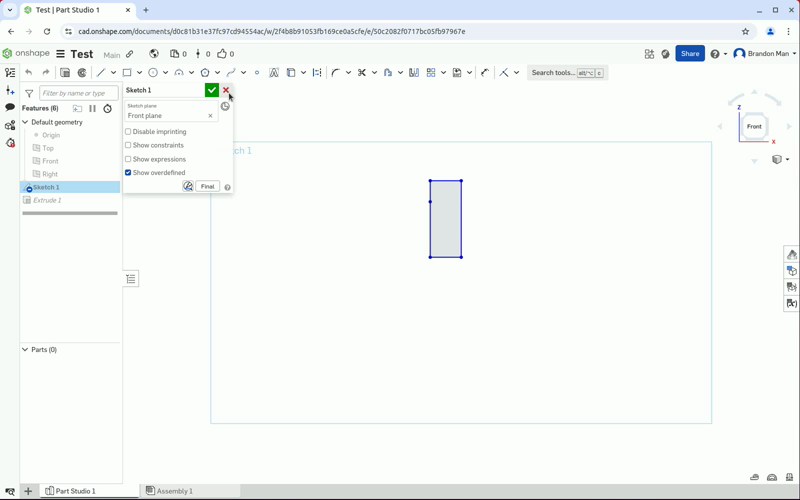
click(229, 92)
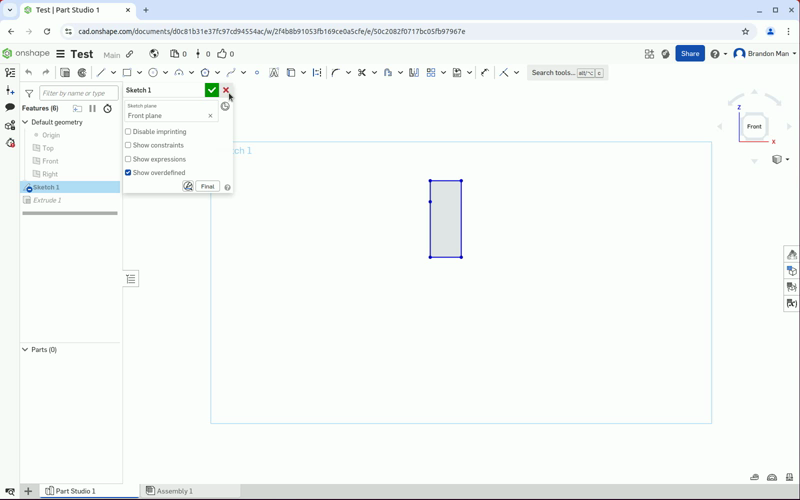
key(shift+s)
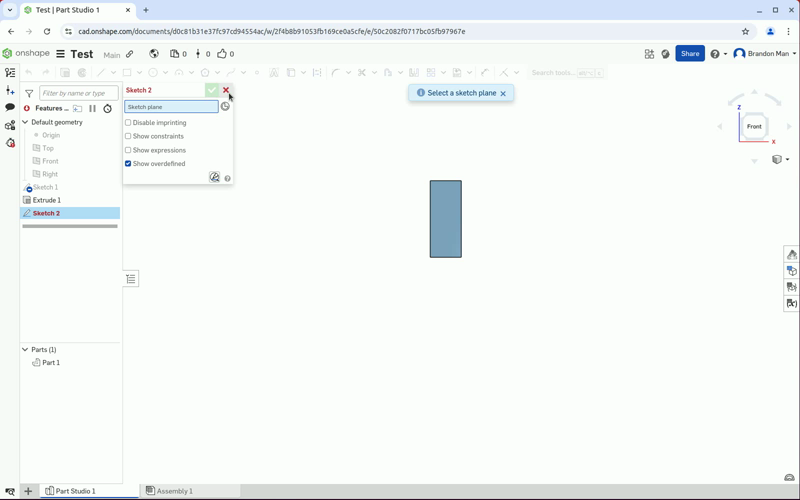
mouse_move(73, 163)
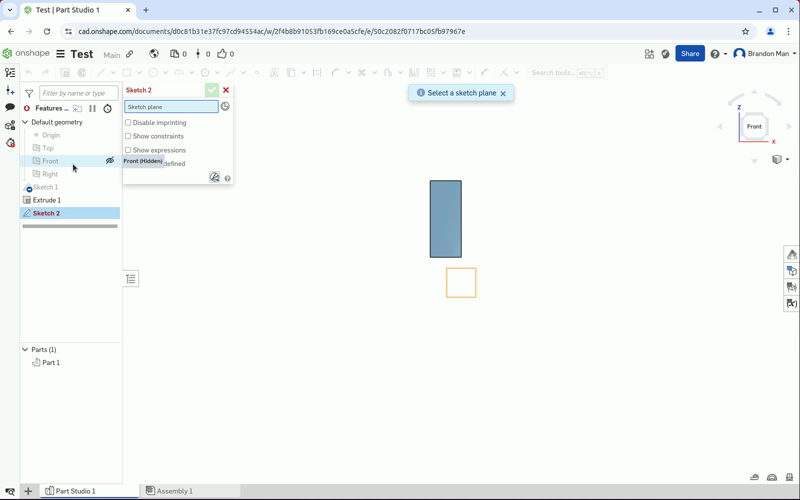
click(73, 163)
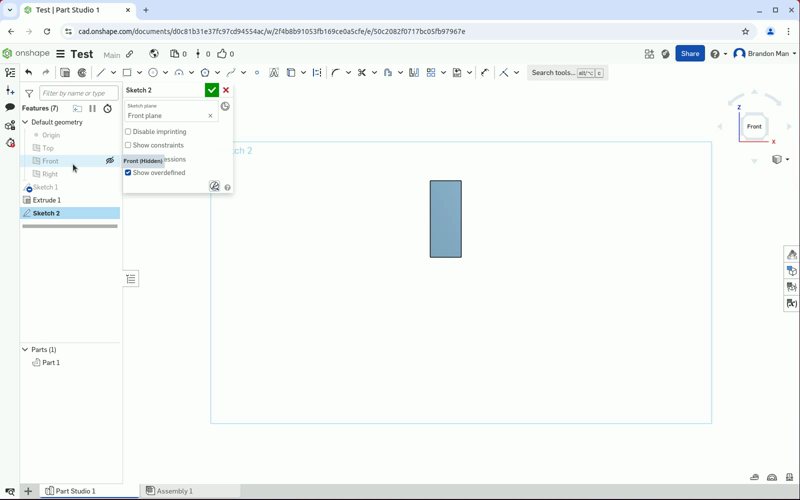
mouse_move(73, 352)
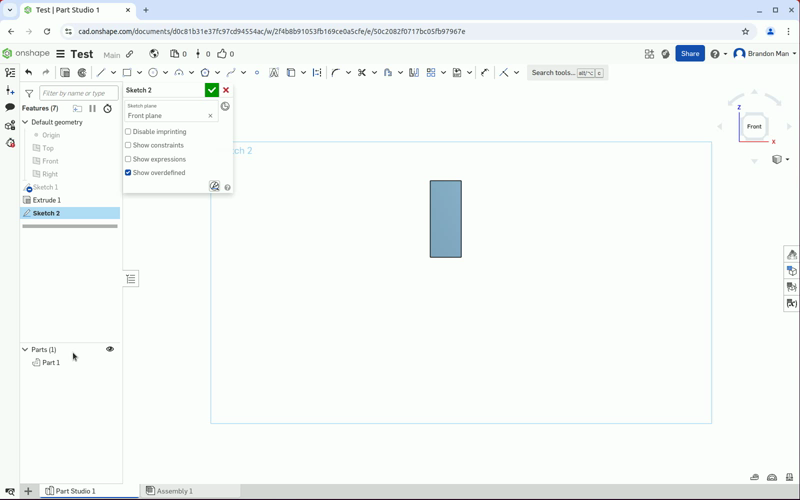
key(y)
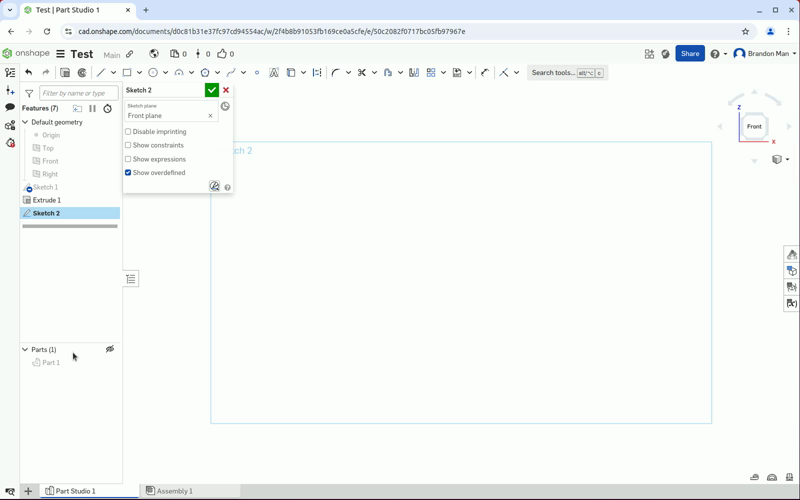
key(l)
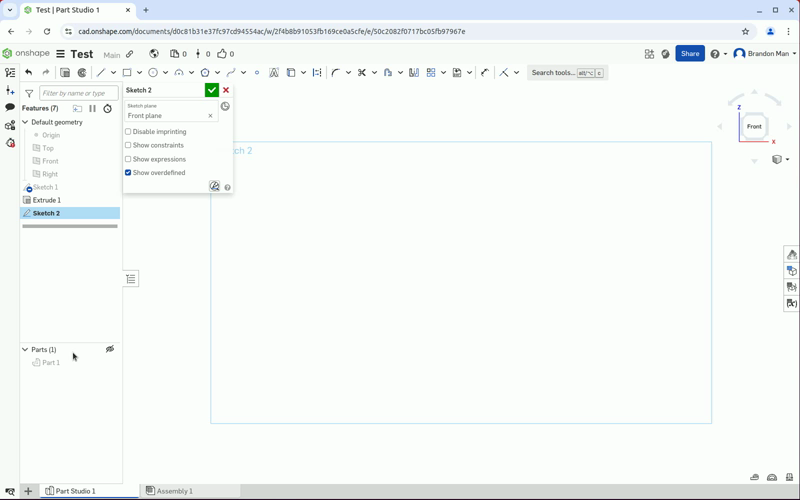
key_down(shift)
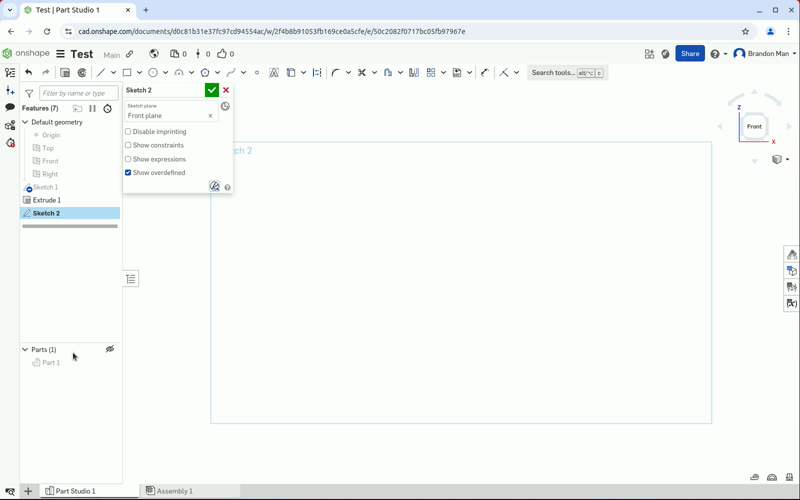
mouse_move(413, 282)
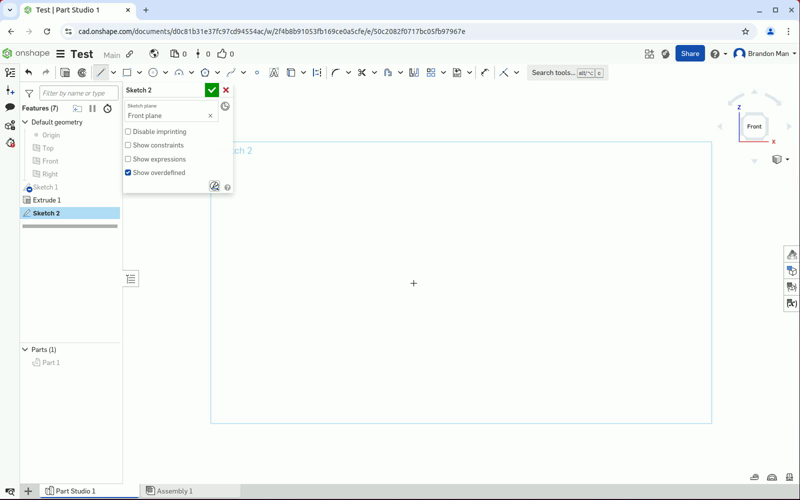
click(413, 282)
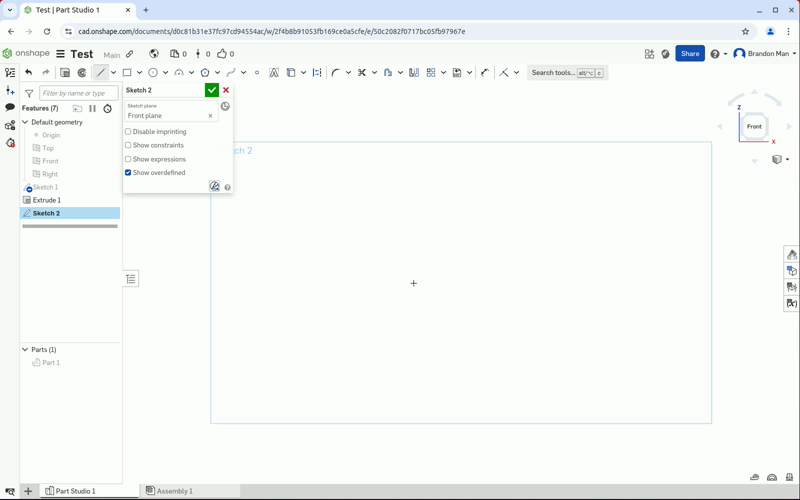
key_up(shift)
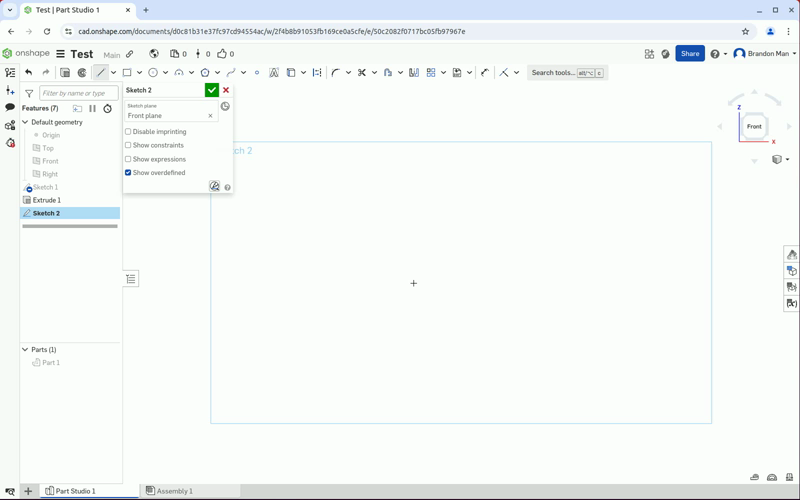
key_down(shift)
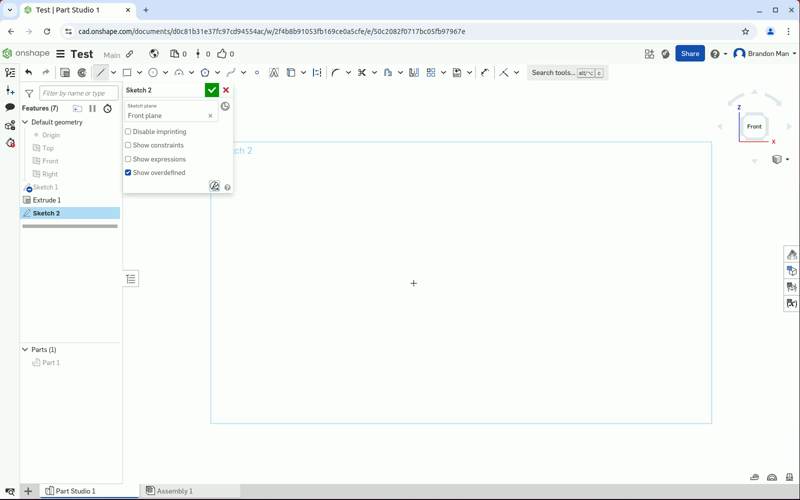
mouse_move(444, 282)
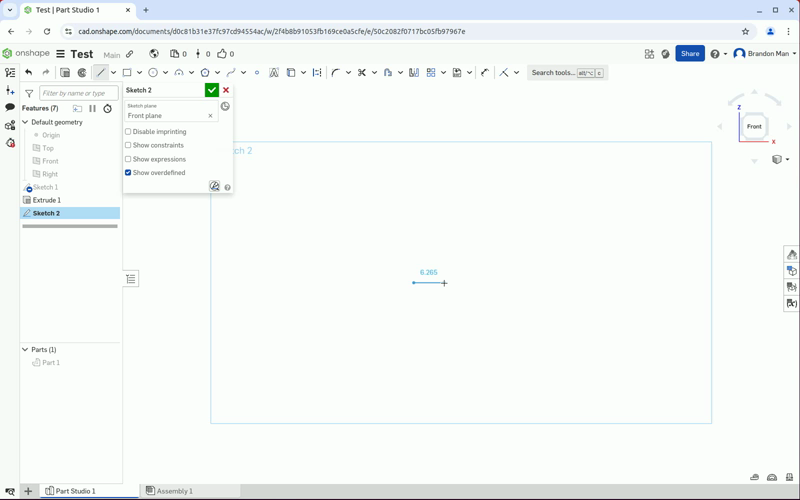
mouse_move(461, 282)
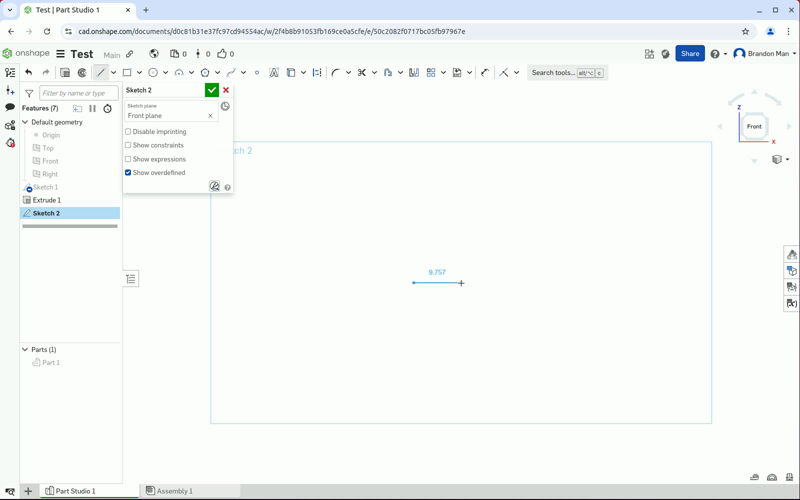
click(461, 282)
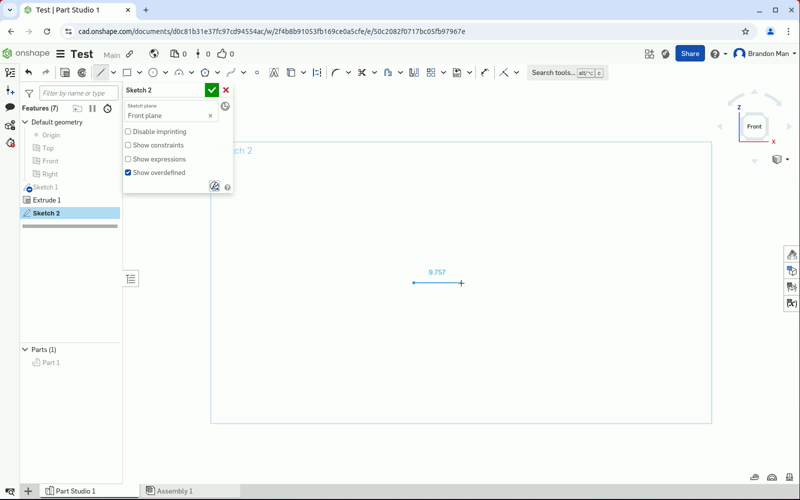
key_up(shift)
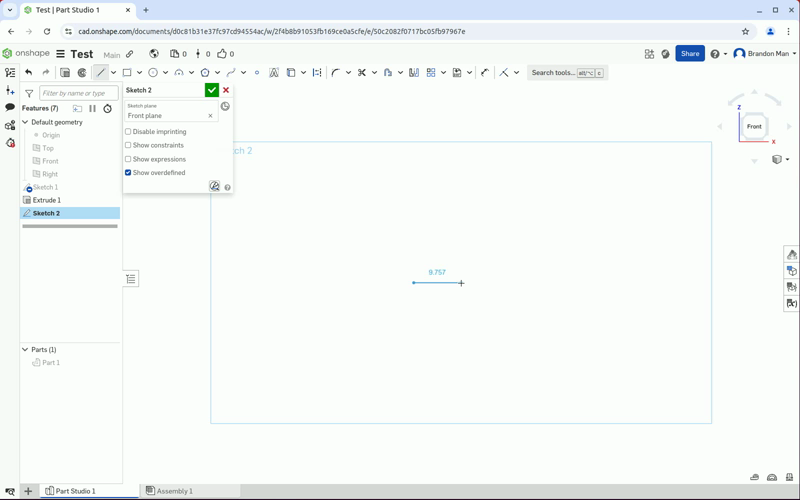
key_down(shift)
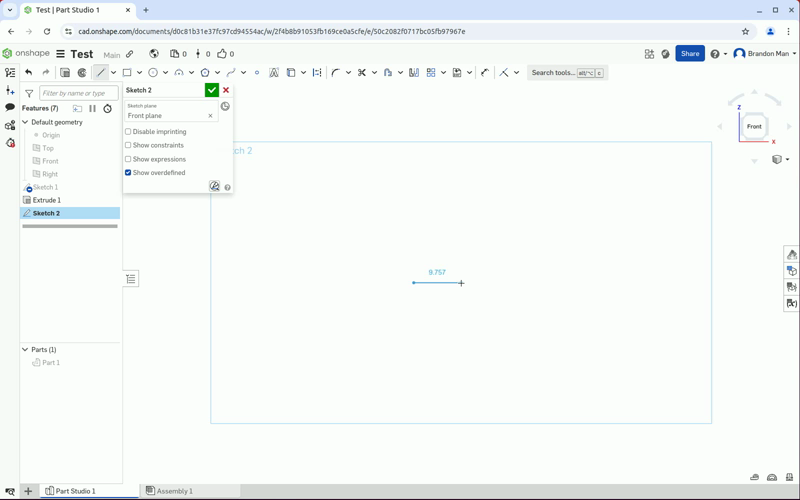
mouse_move(491, 282)
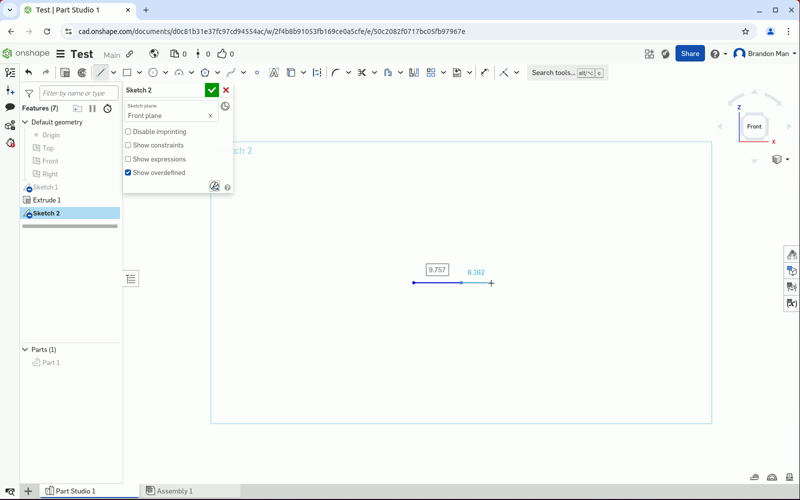
mouse_move(461, 256)
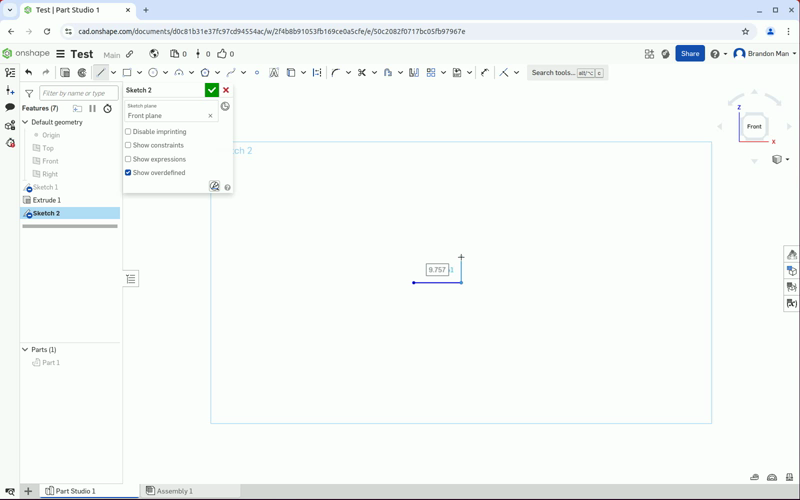
click(461, 256)
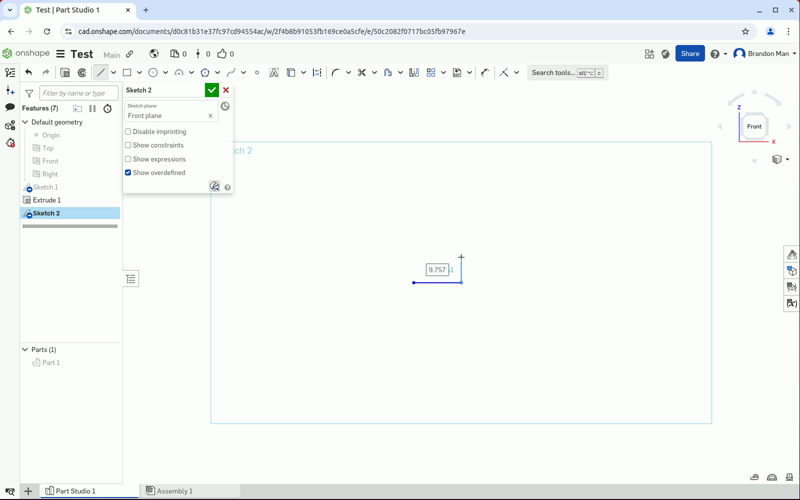
key_up(shift)
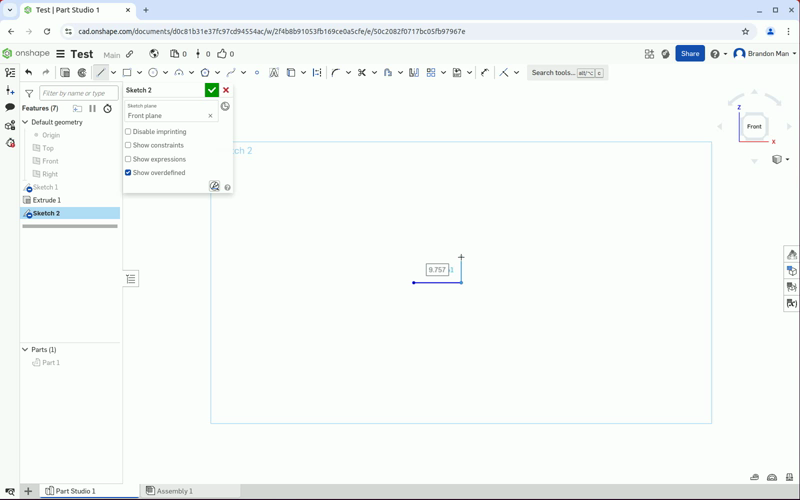
key_down(shift)
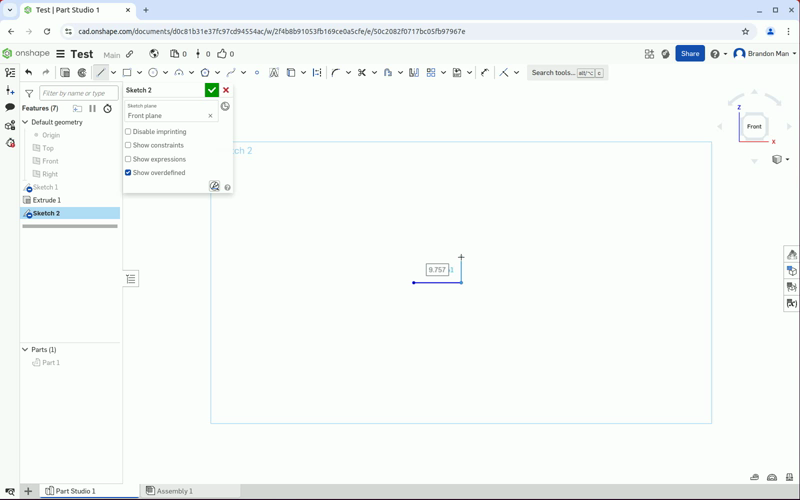
mouse_move(491, 256)
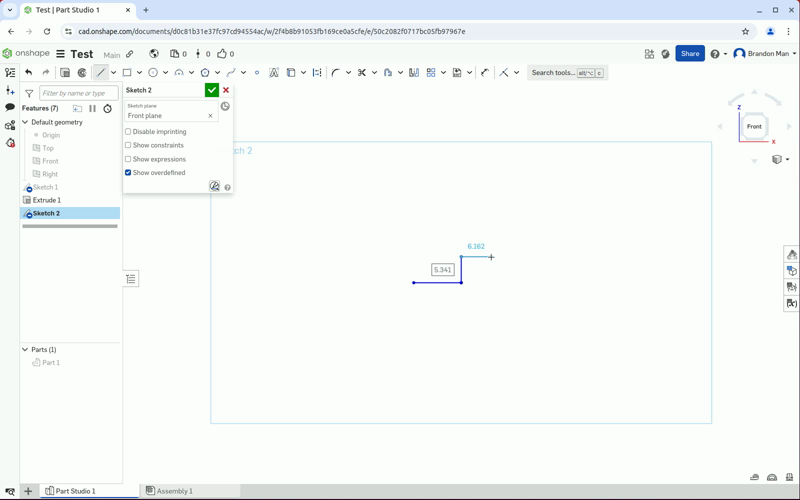
mouse_move(430, 256)
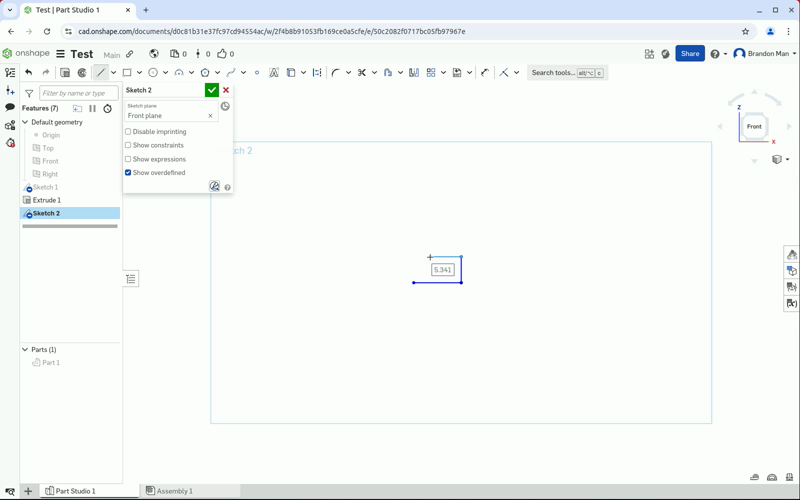
click(430, 256)
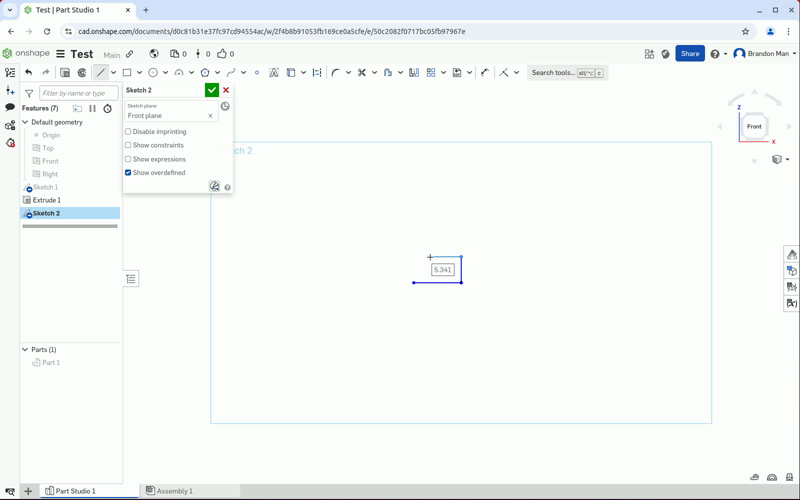
key_up(shift)
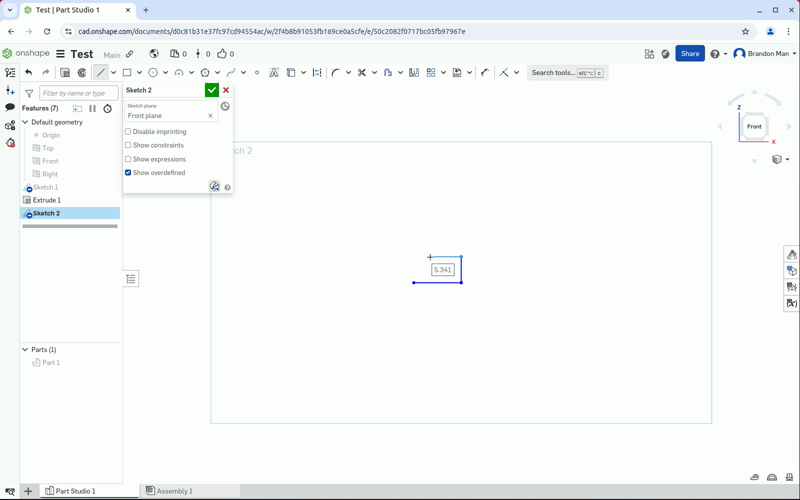
key_down(shift)
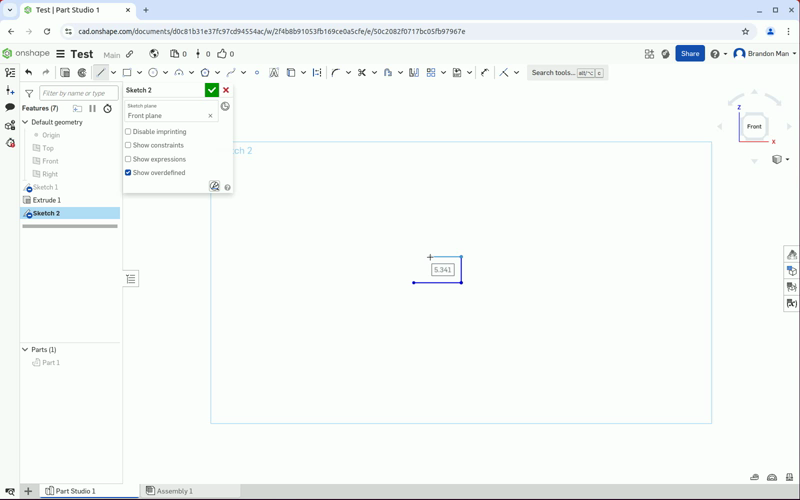
mouse_move(460, 256)
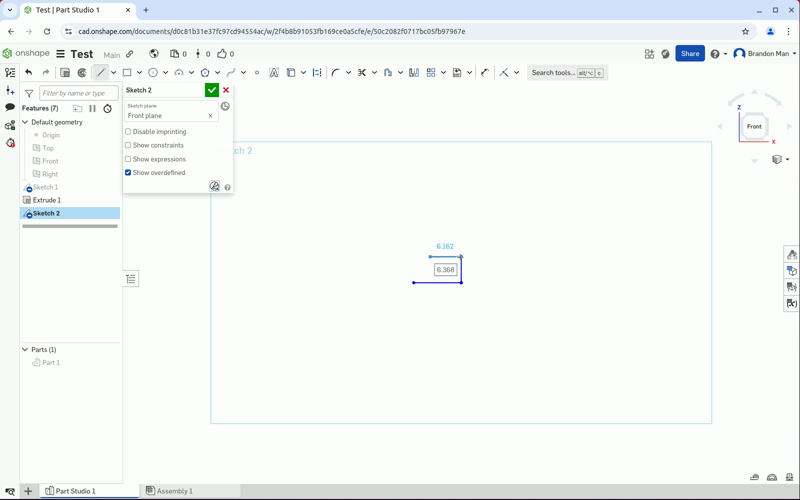
mouse_move(413, 256)
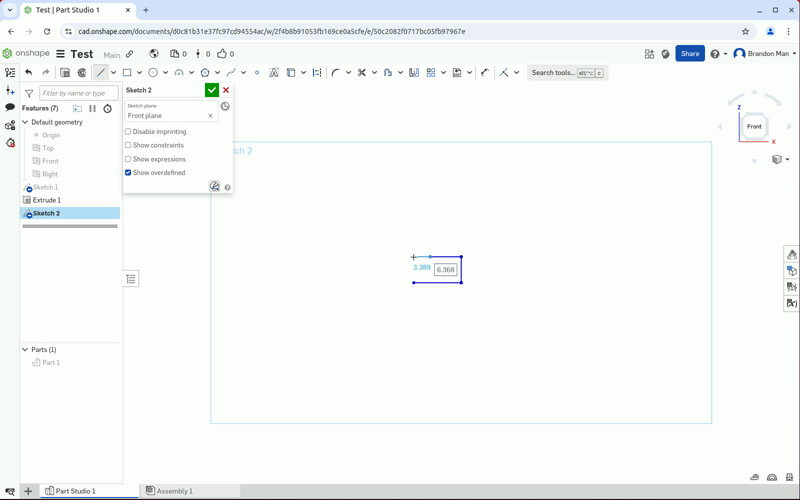
click(413, 256)
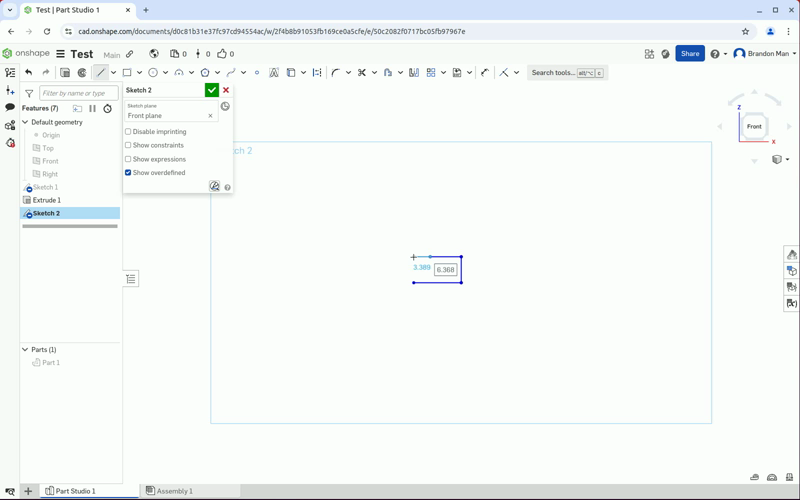
key_up(shift)
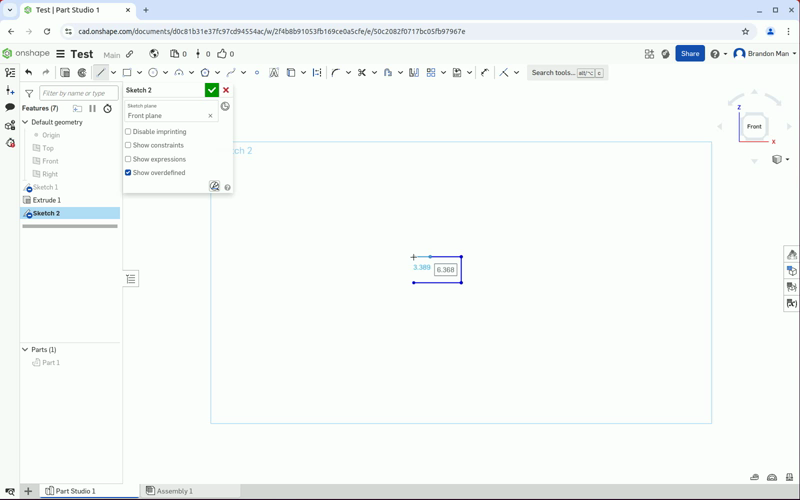
mouse_move(444, 256)
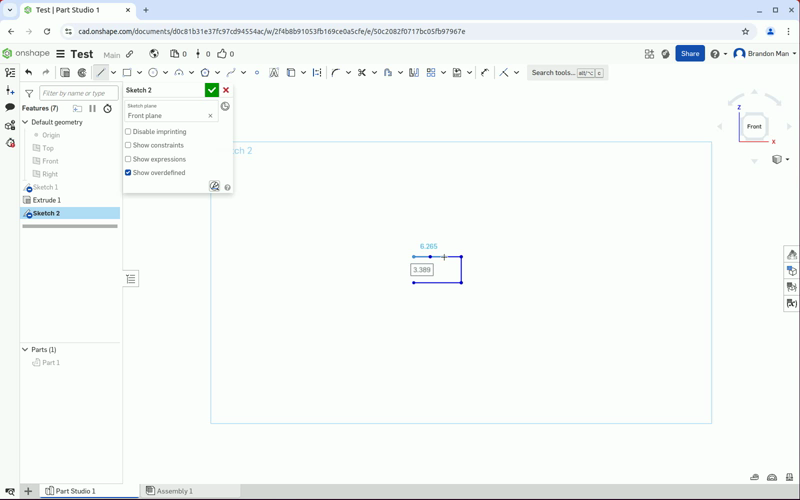
key_down(shift)
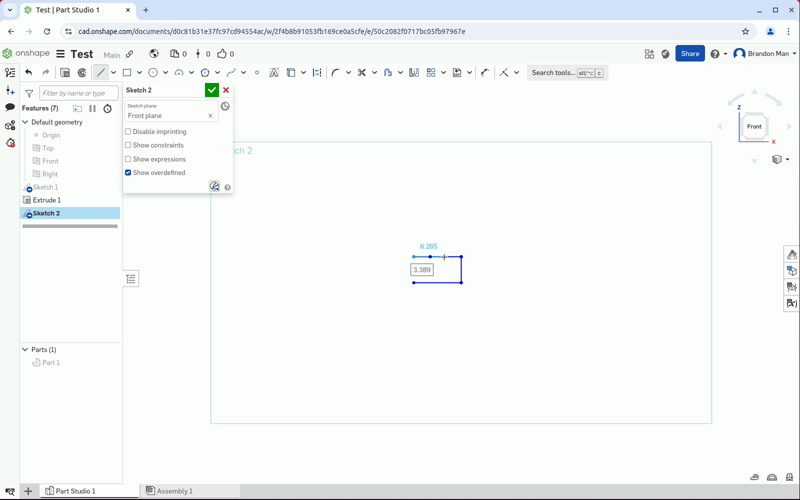
mouse_move(413, 282)
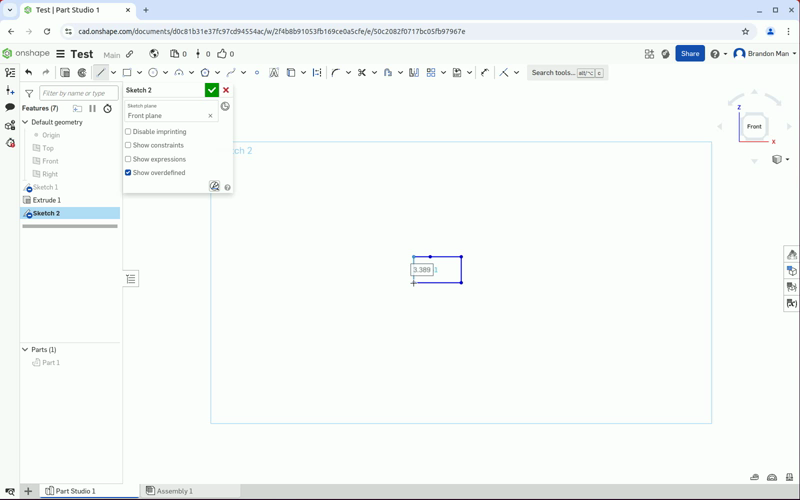
key_up(shift)
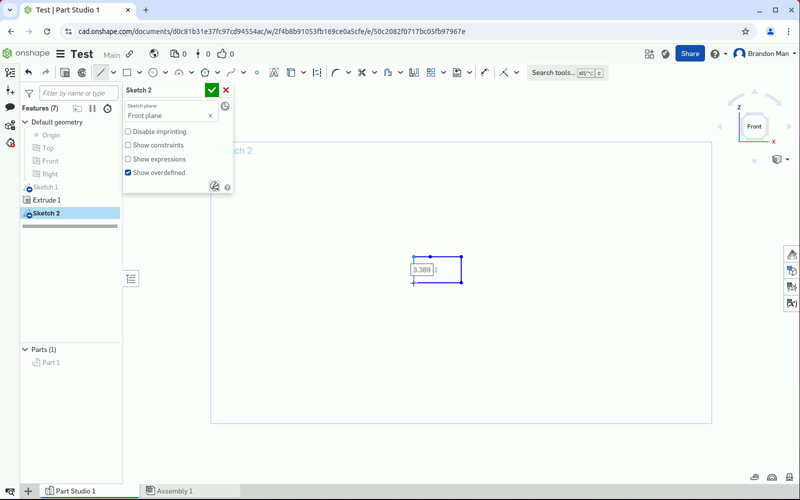
click(413, 282)
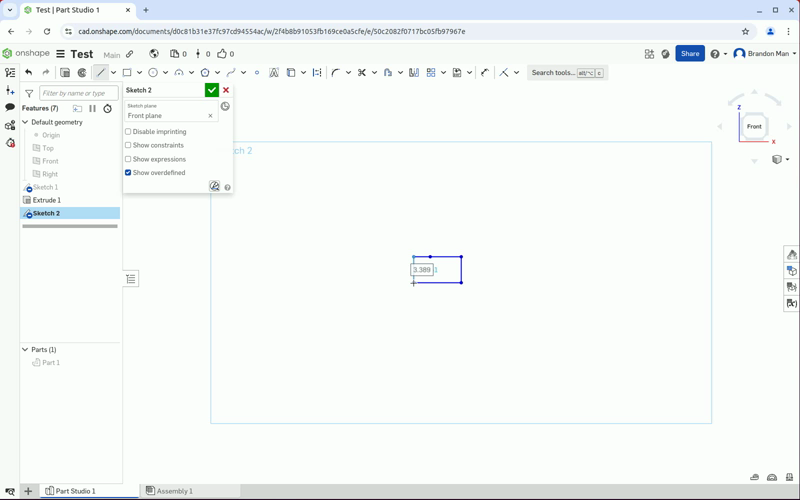
key(esc)
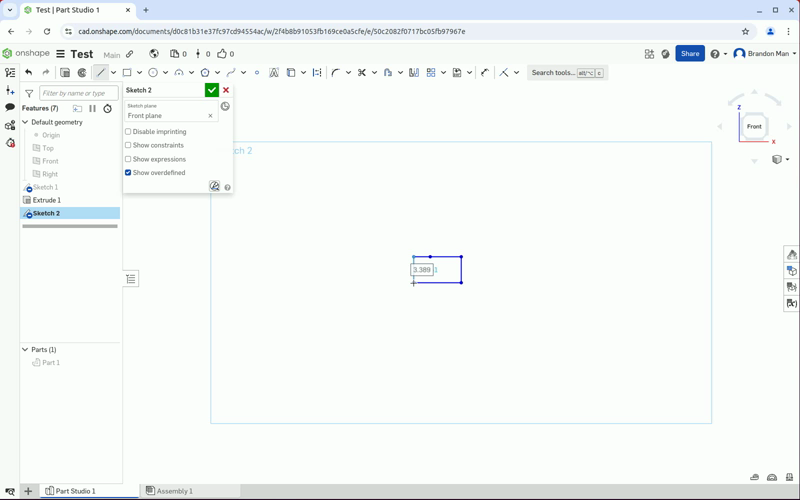
mouse_move(440, 265)
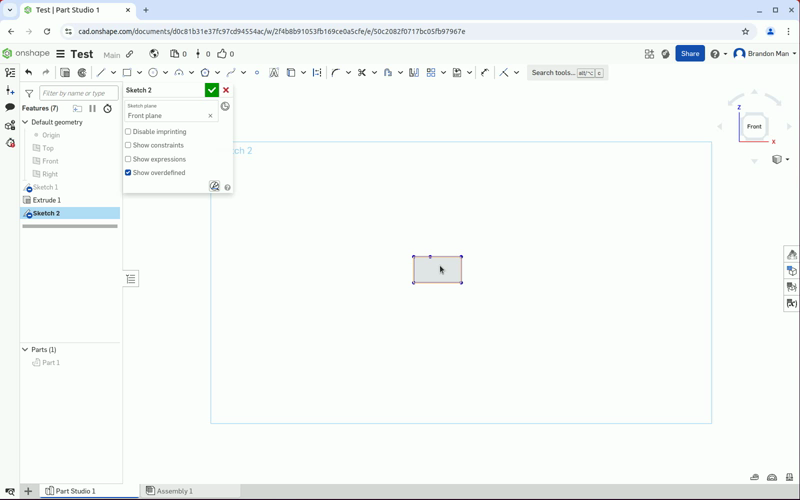
scroll(6)
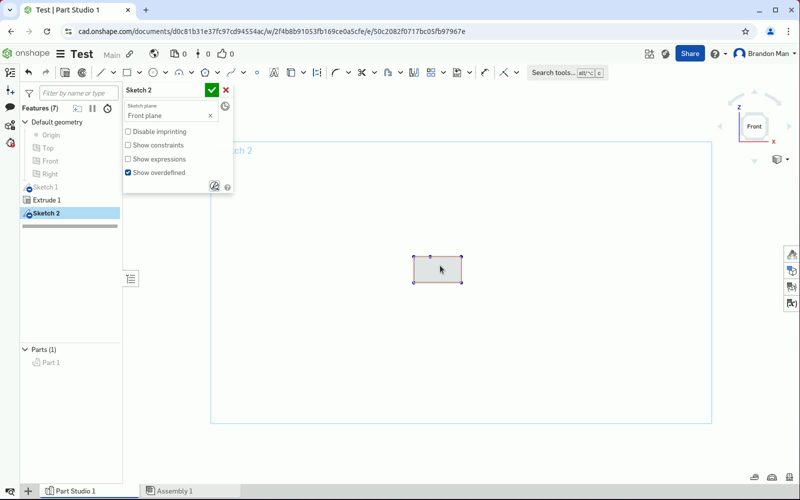
scroll(6)
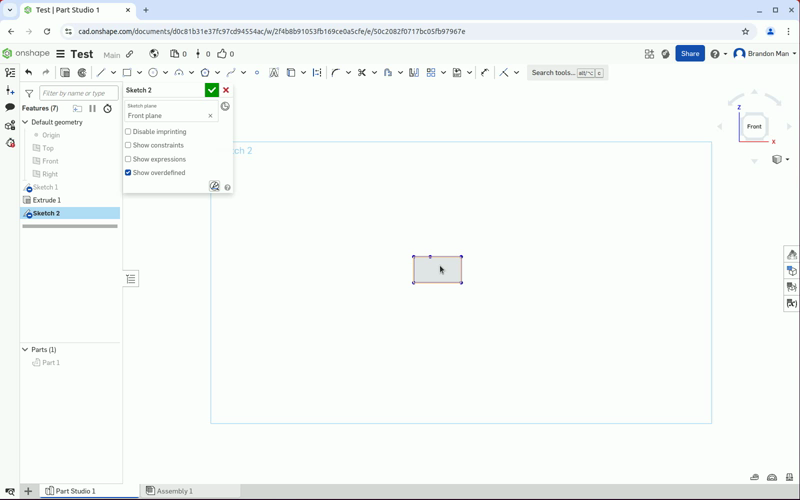
scroll(6)
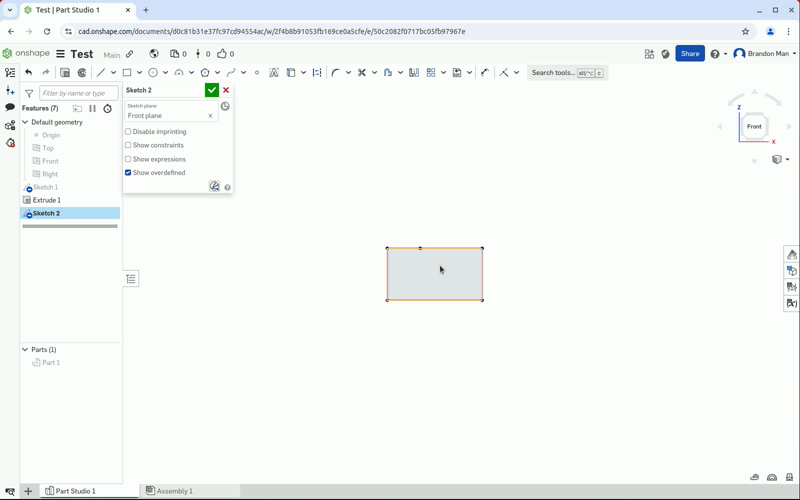
scroll(6)
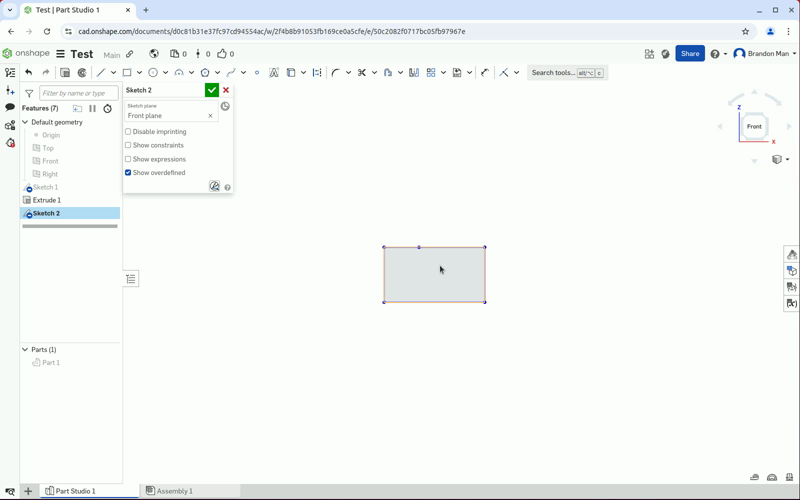
scroll(6)
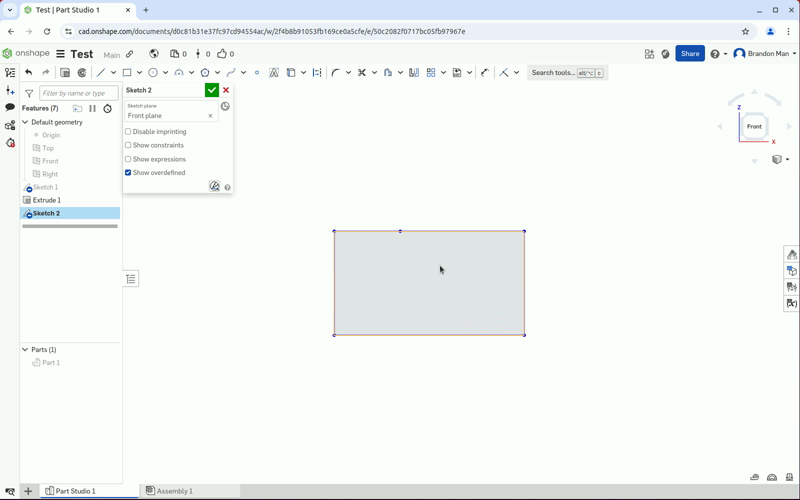
scroll(6)
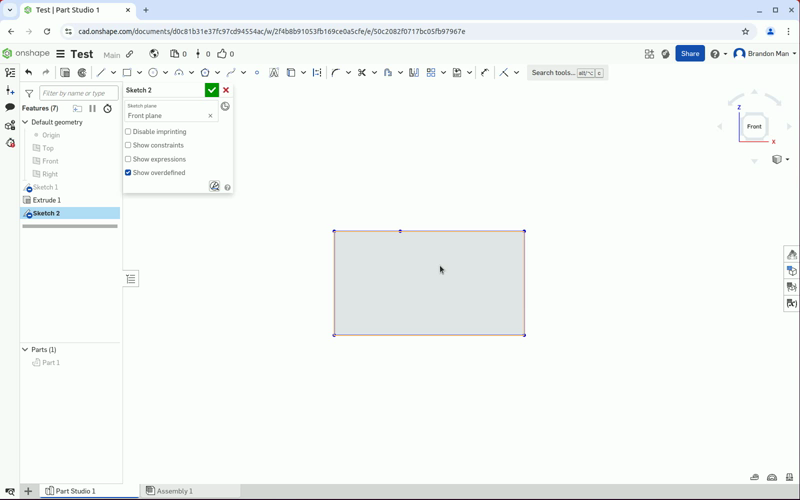
scroll(6)
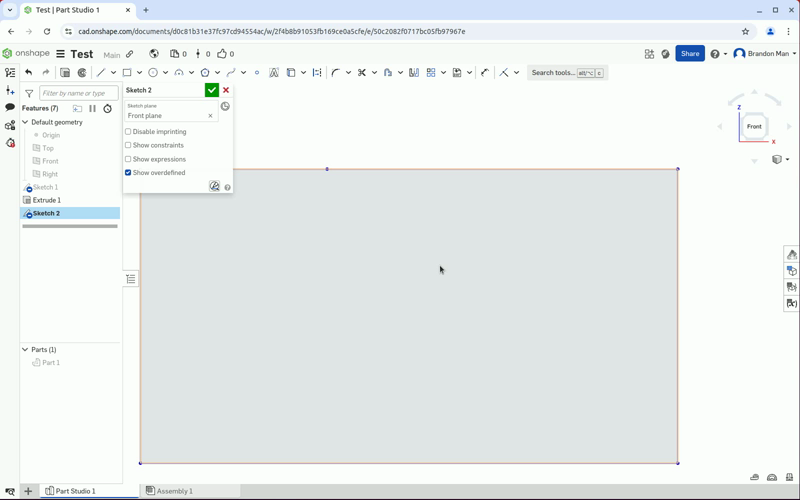
click(440, 265)
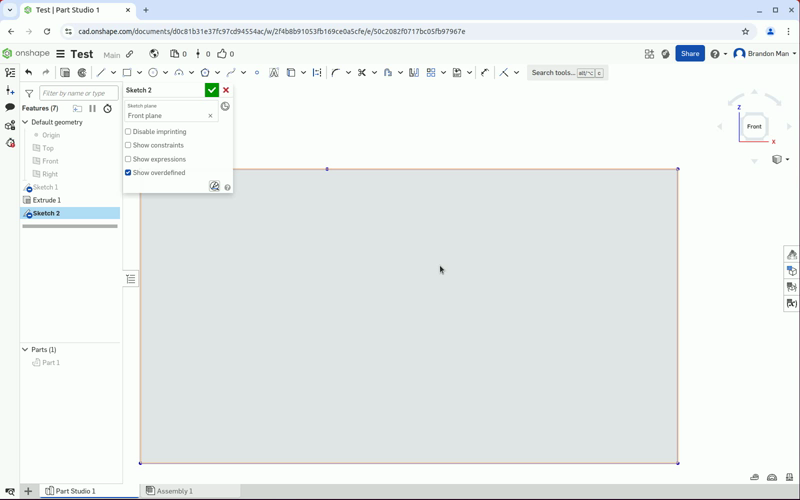
scroll(-6)
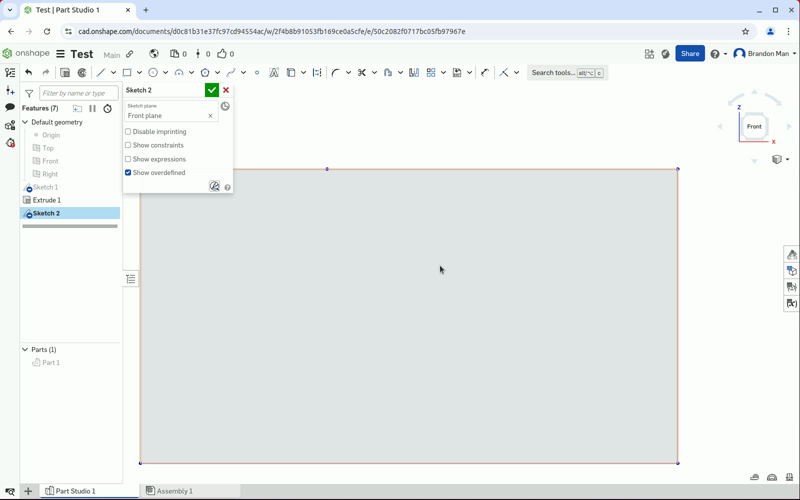
scroll(-6)
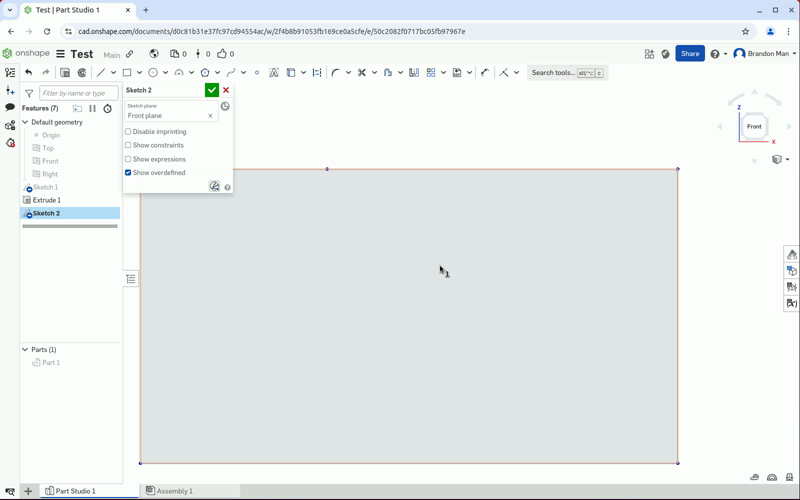
scroll(-6)
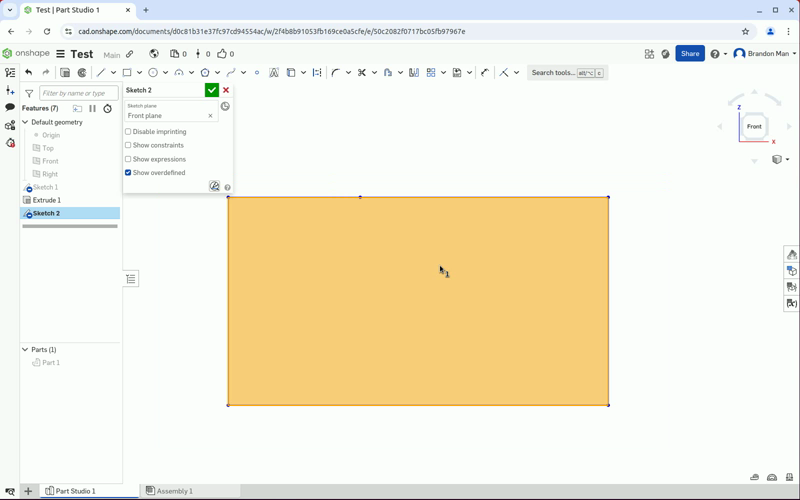
scroll(-6)
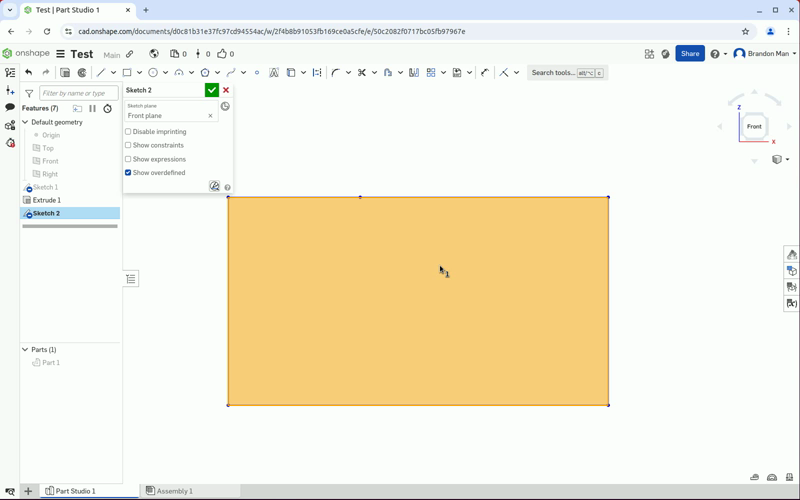
scroll(-6)
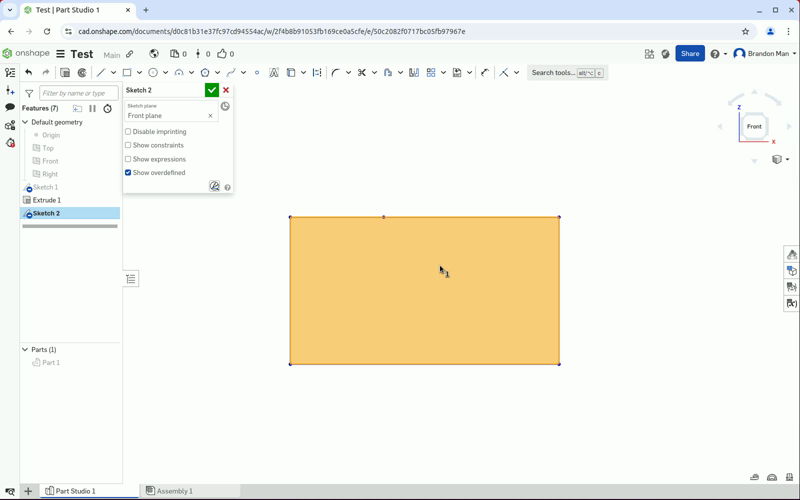
scroll(-6)
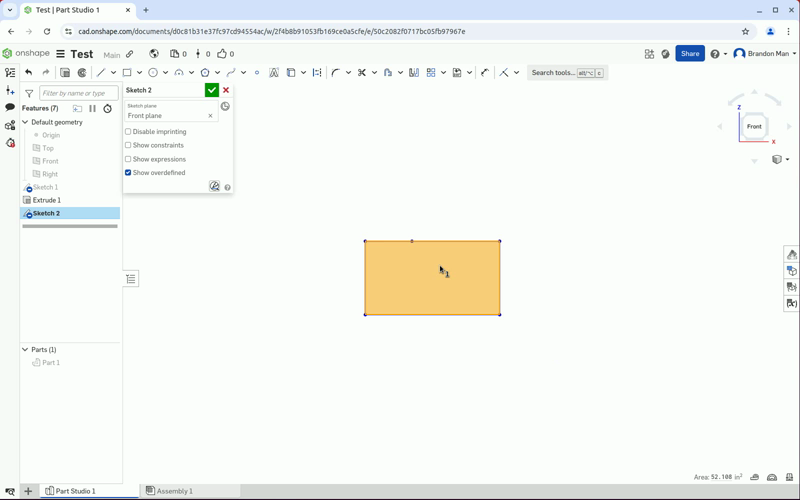
scroll(-6)
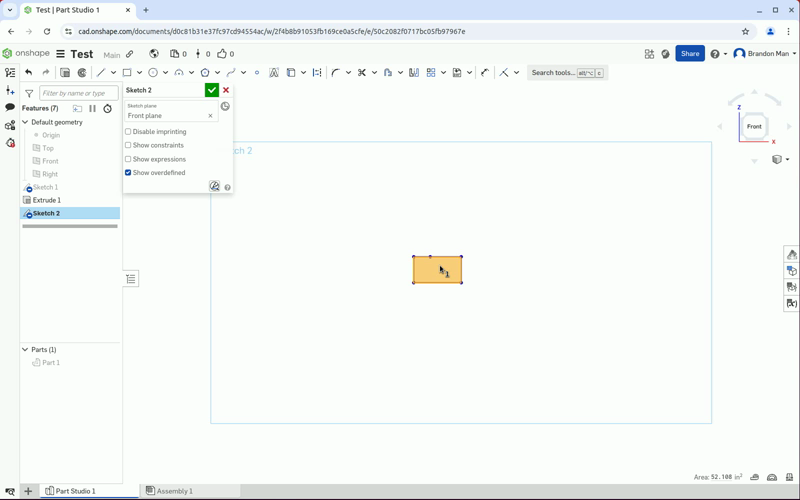
mouse_move(73, 352)
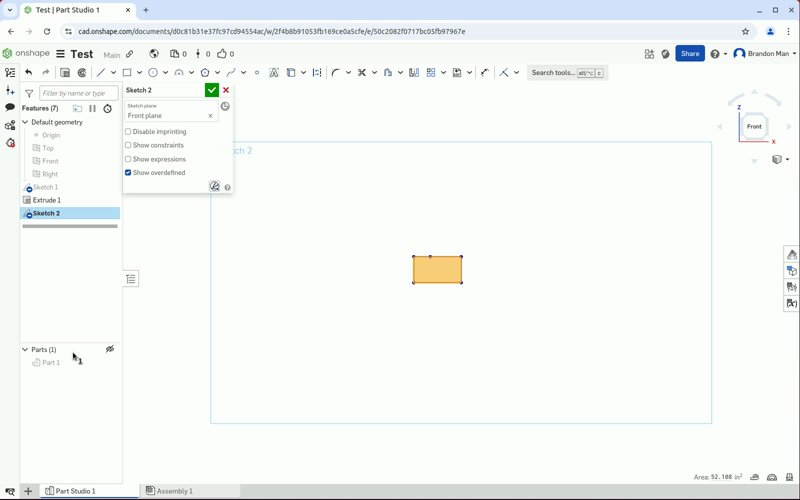
key(shift+y)
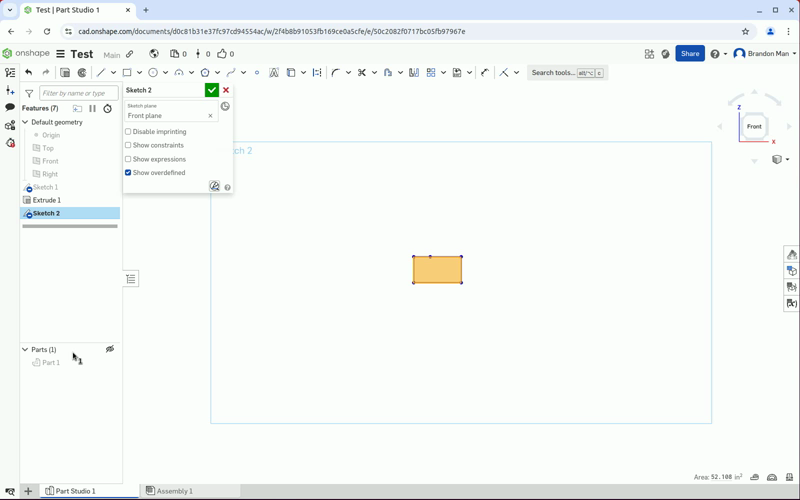
key(shift+e)
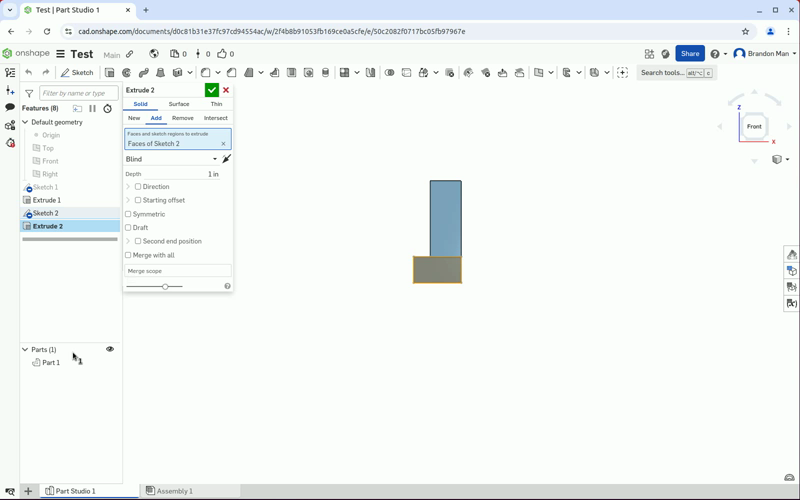
mouse_move(143, 106)
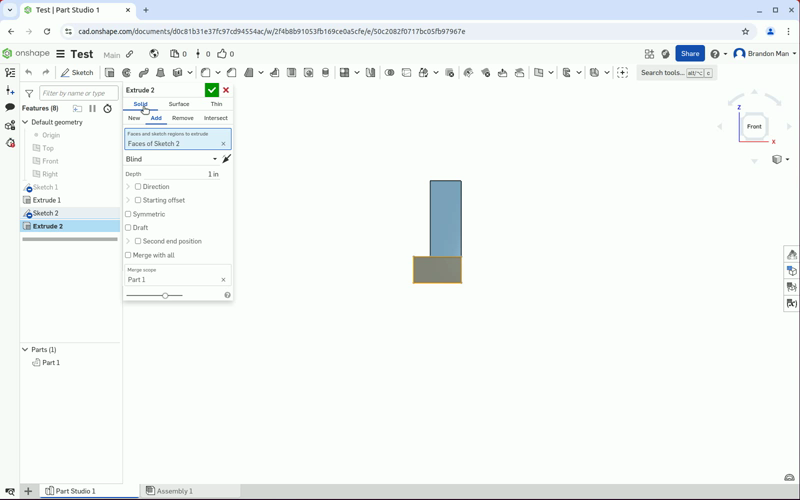
click(143, 106)
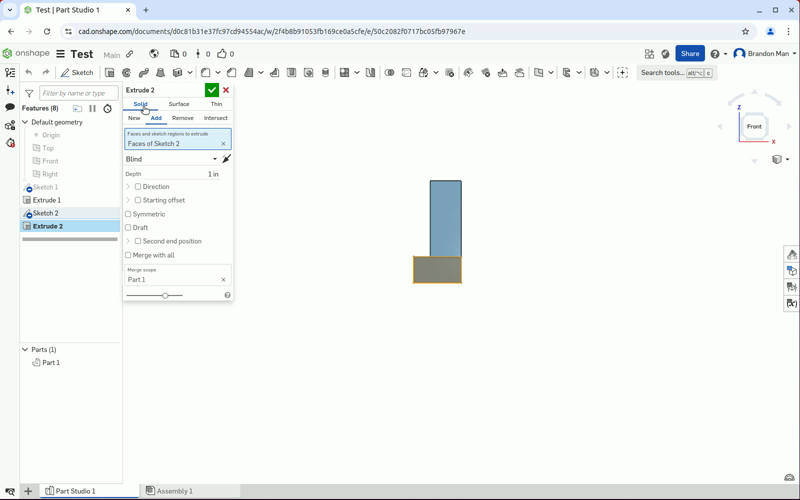
mouse_move(137, 120)
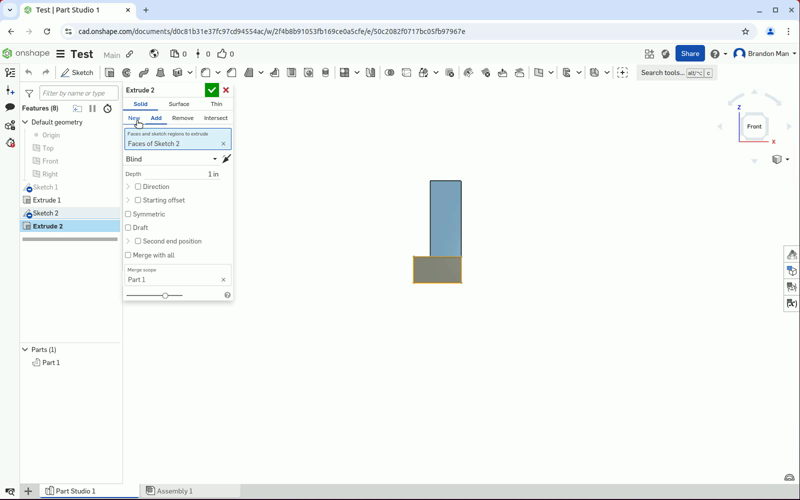
click(137, 120)
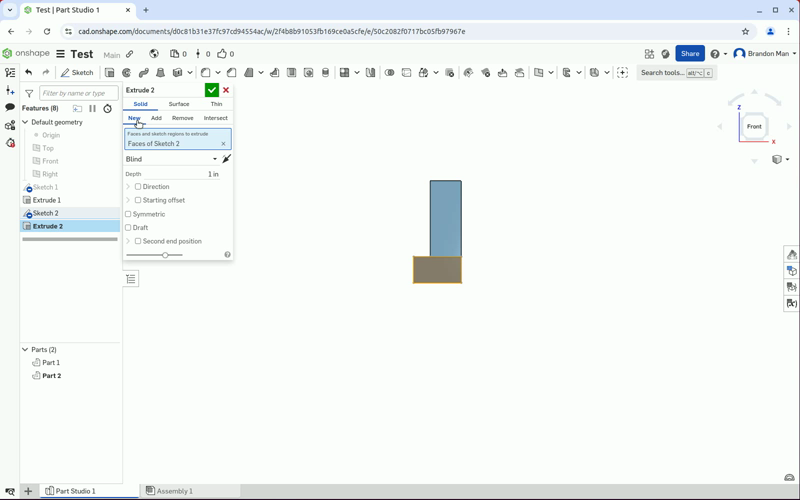
key(tab, 4)
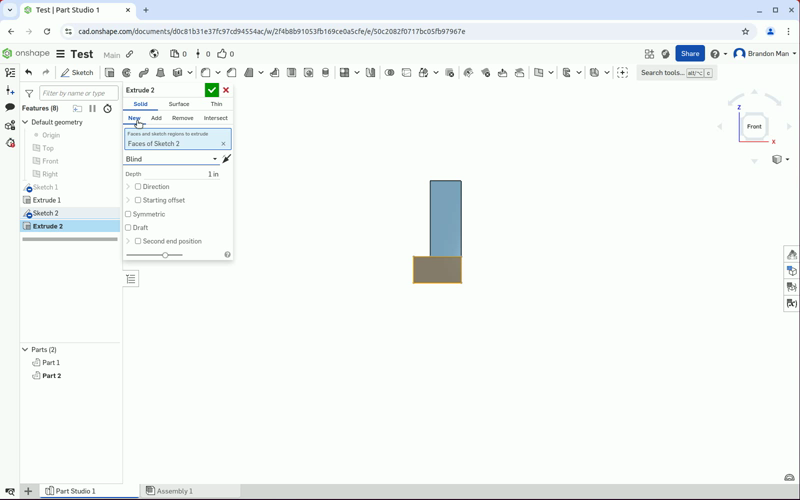
text(17.813)
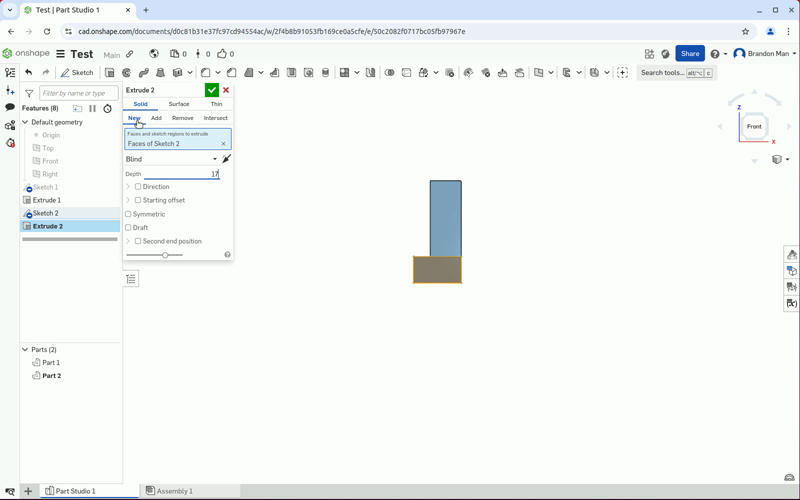
key(enter)
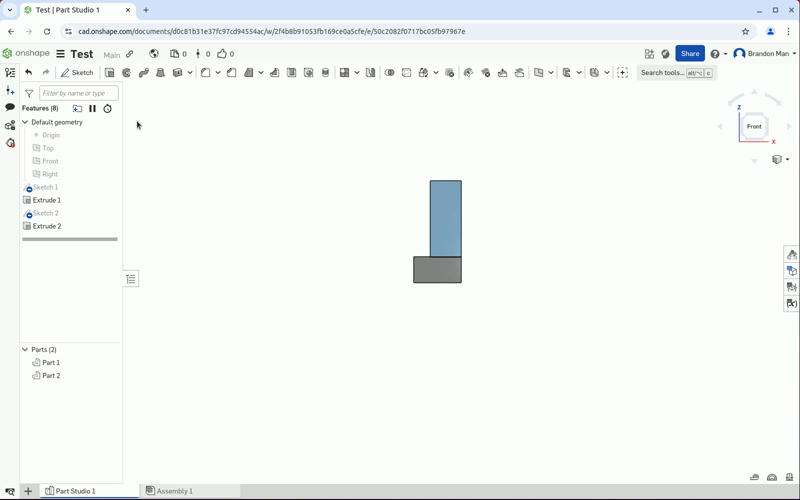
key(shift+h)
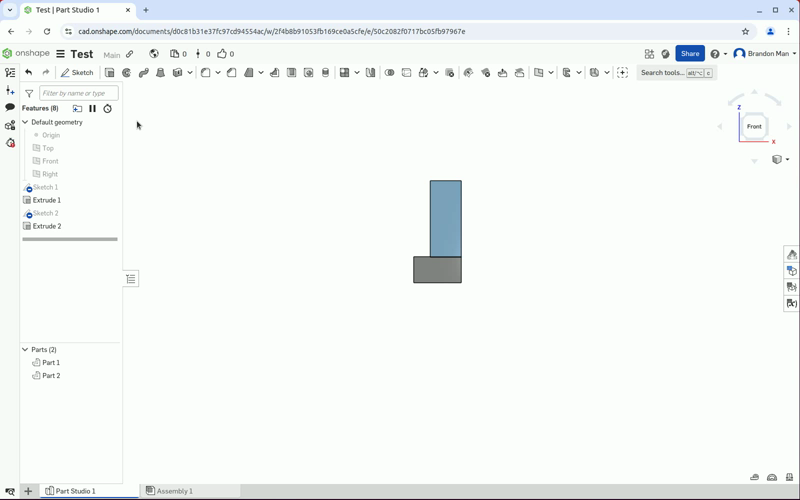
key(shift+h)
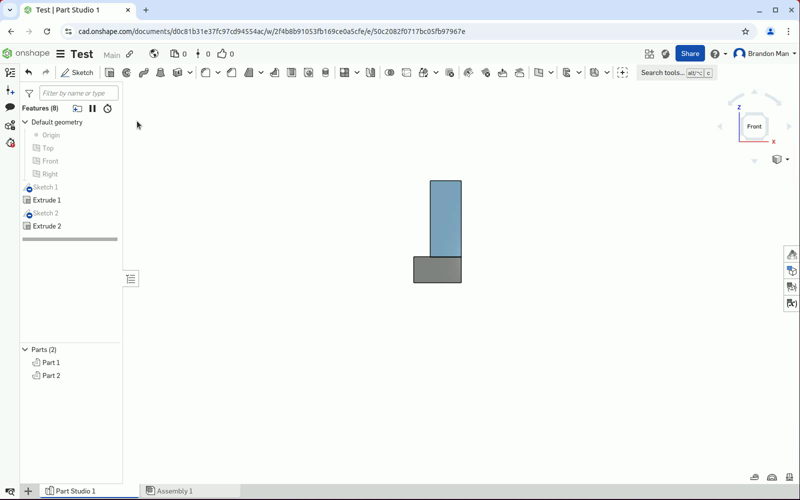
mouse_move(73, 189)
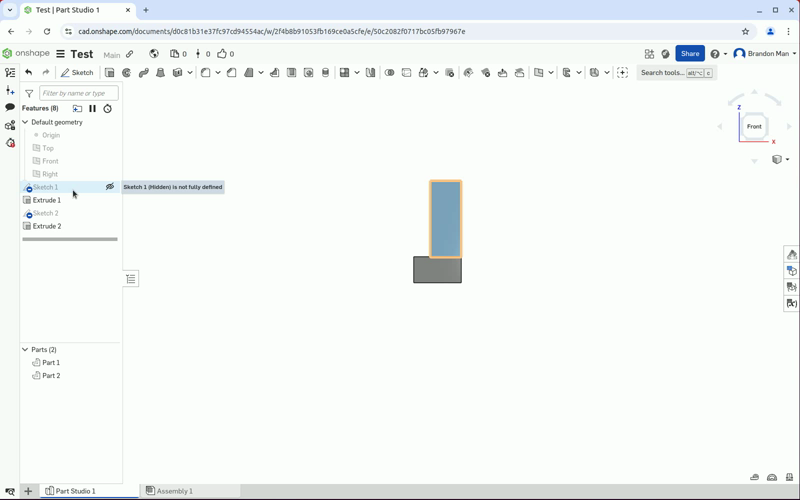
click(73, 189)
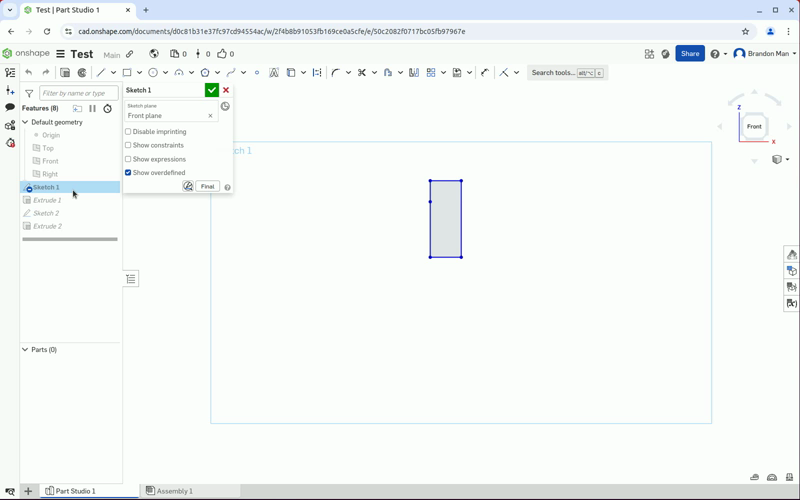
mouse_move(229, 92)
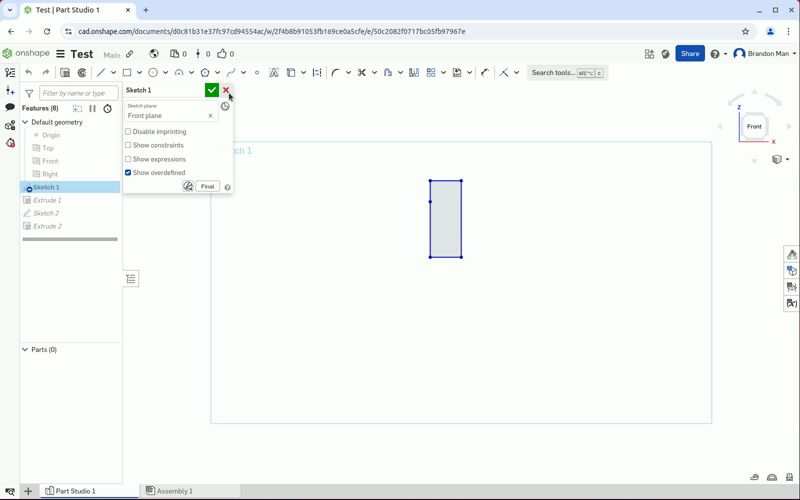
click(229, 92)
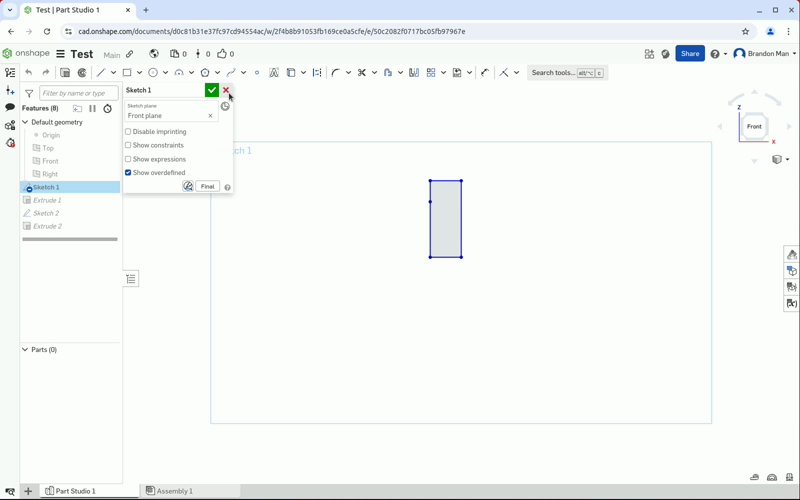
key(shift+s)
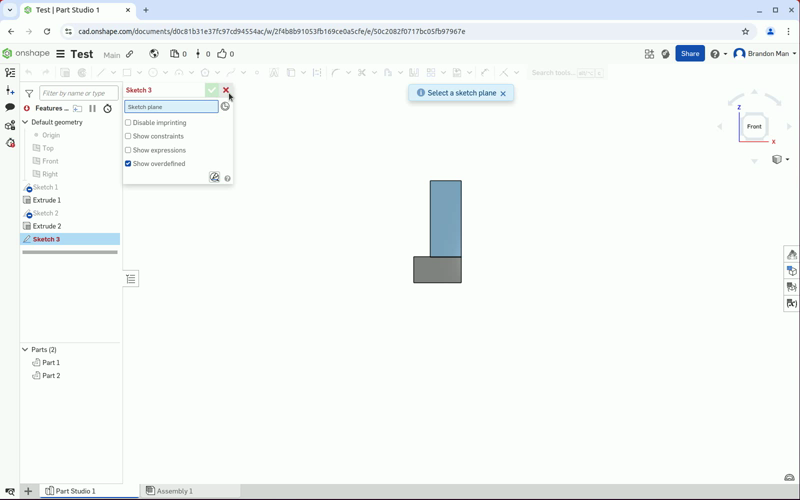
mouse_move(73, 163)
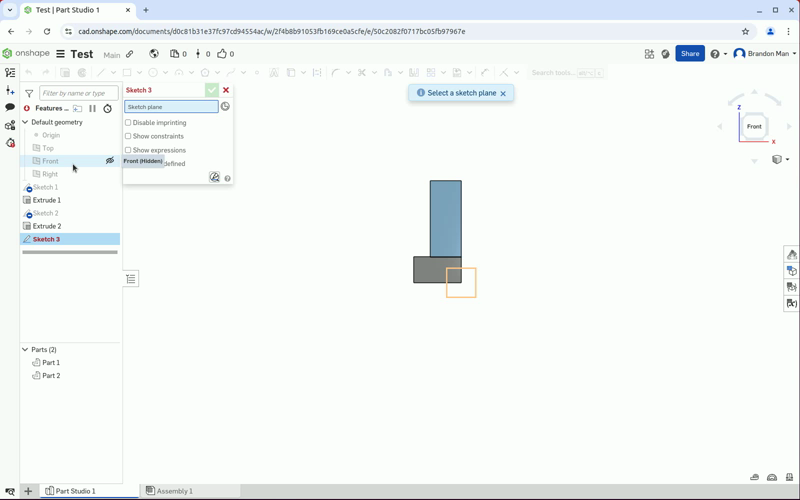
click(73, 163)
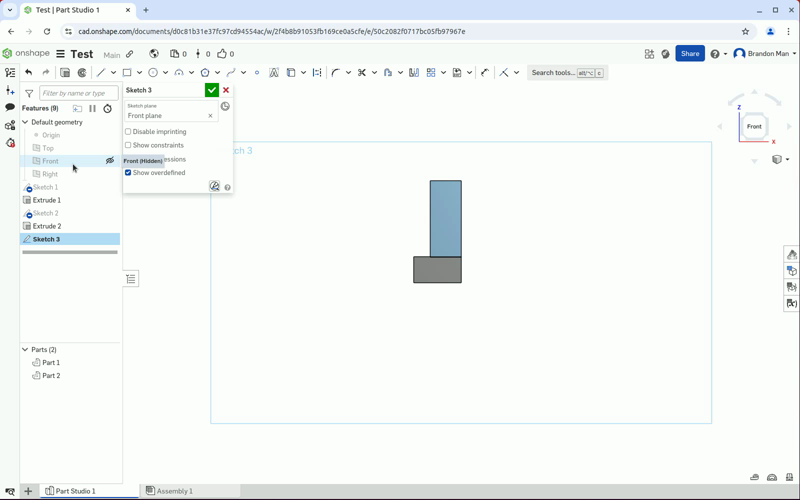
mouse_move(73, 352)
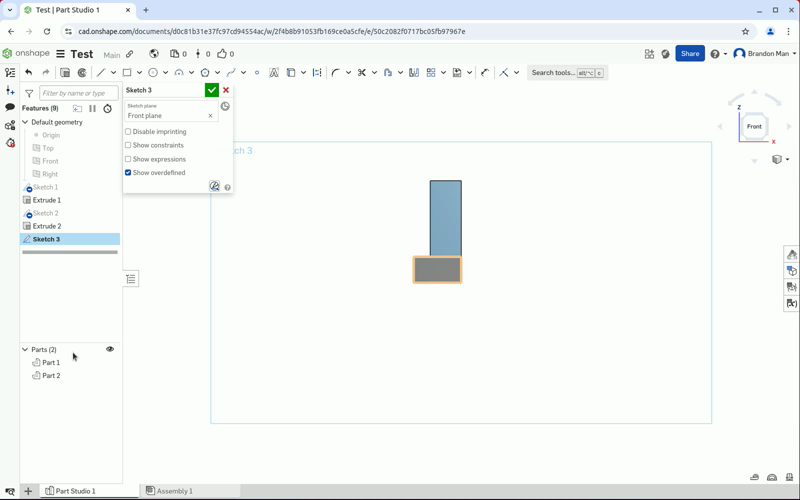
key(y)
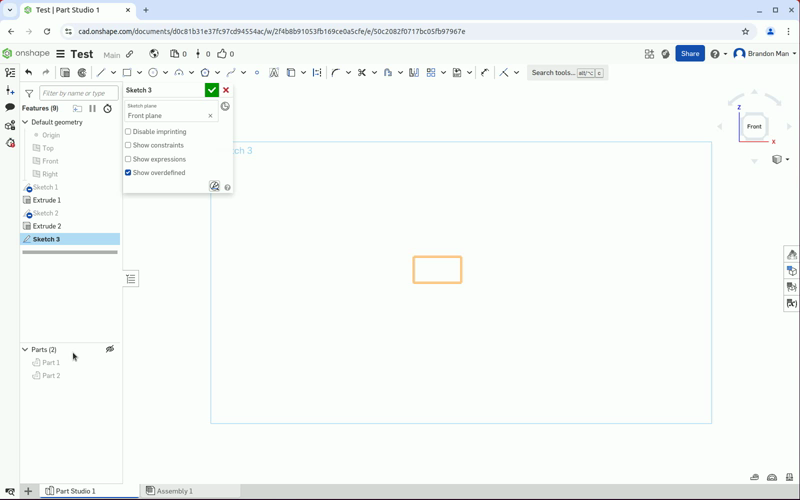
key(l)
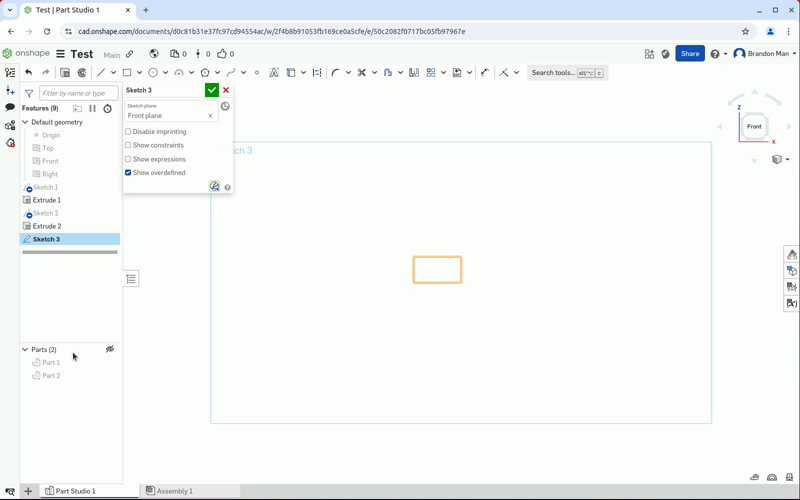
key_down(shift)
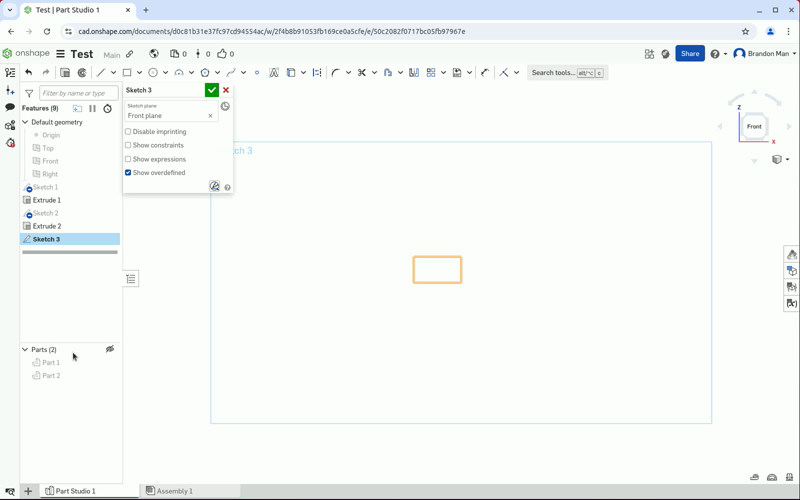
mouse_move(348, 201)
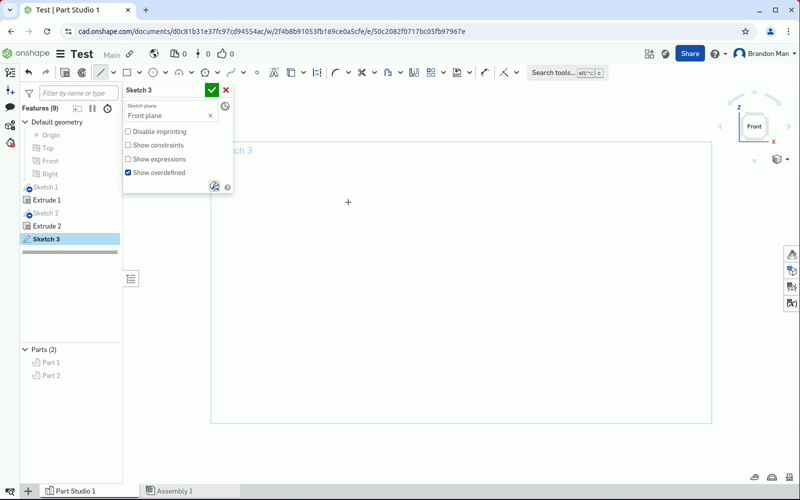
click(348, 201)
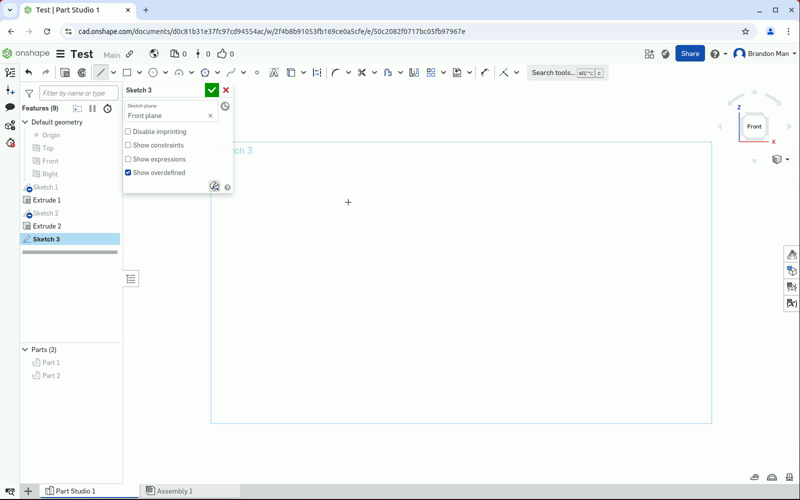
key_up(shift)
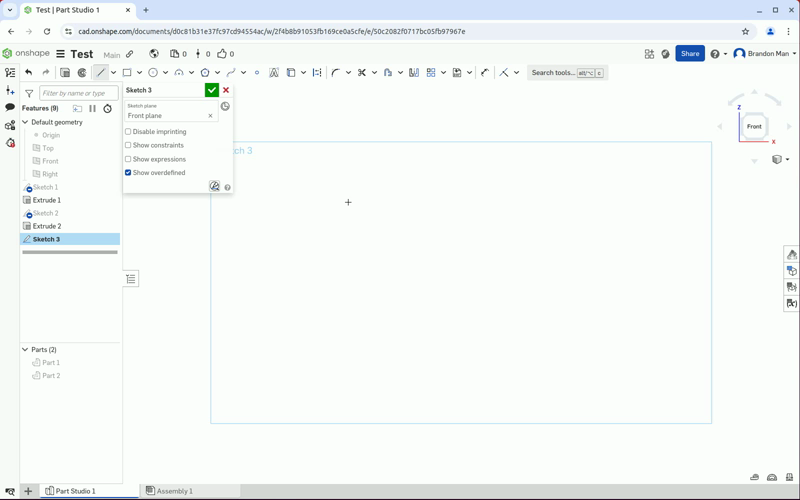
key_down(shift)
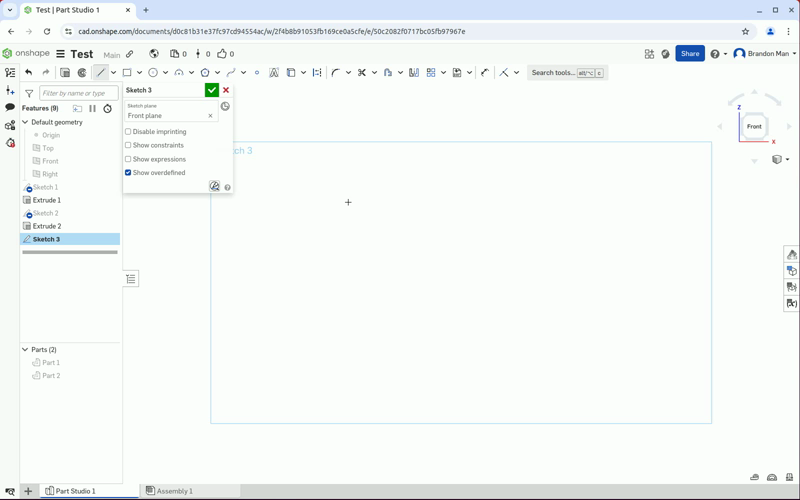
mouse_move(430, 201)
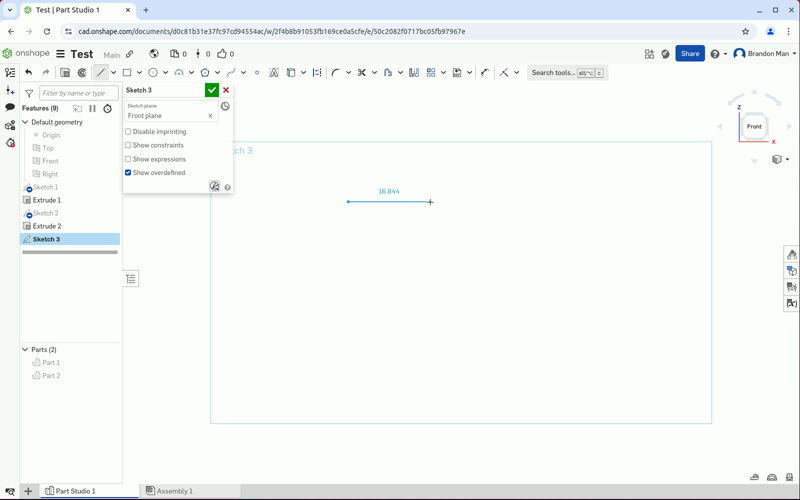
click(430, 201)
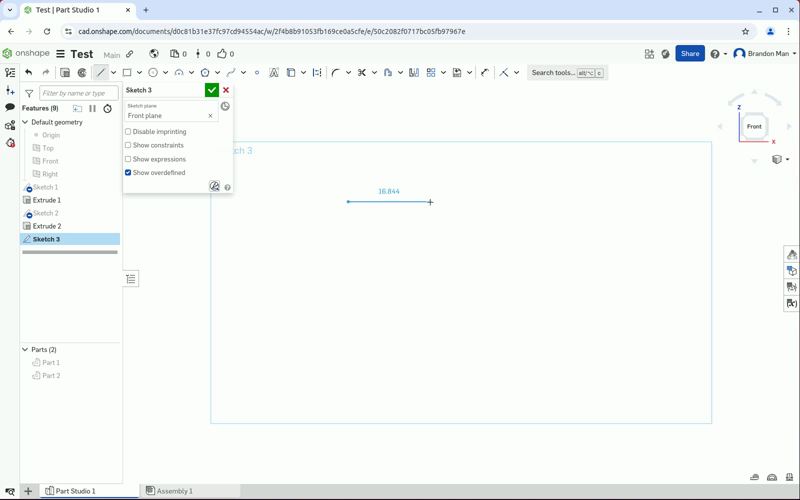
key_up(shift)
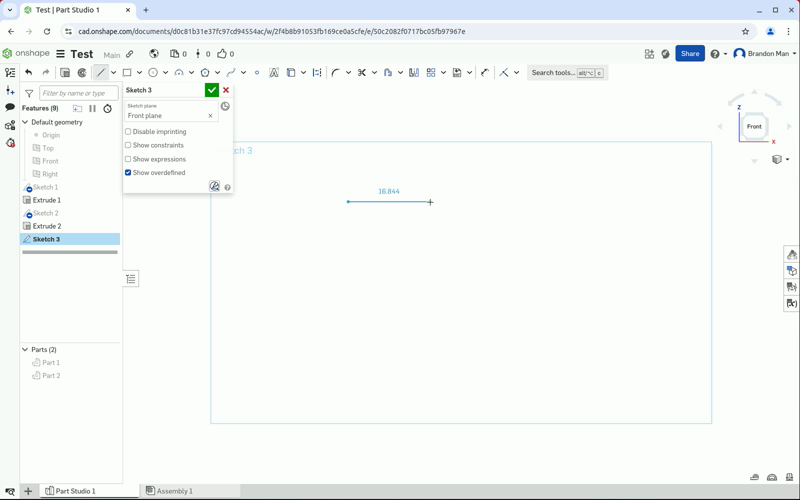
key_down(shift)
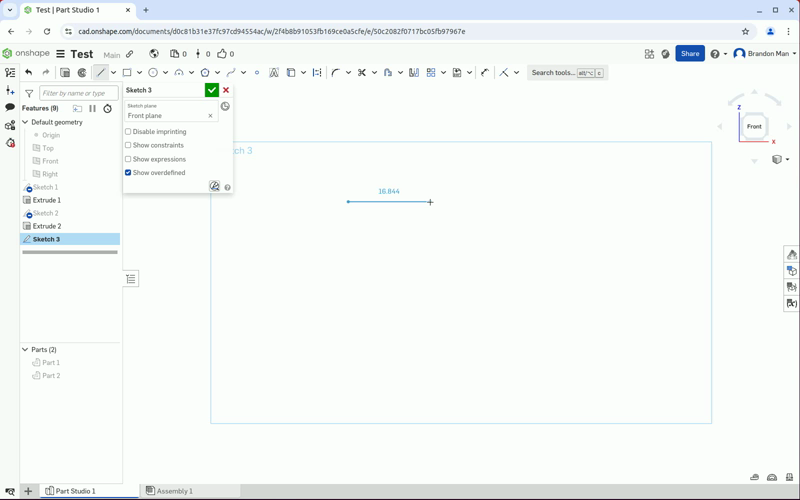
mouse_move(460, 201)
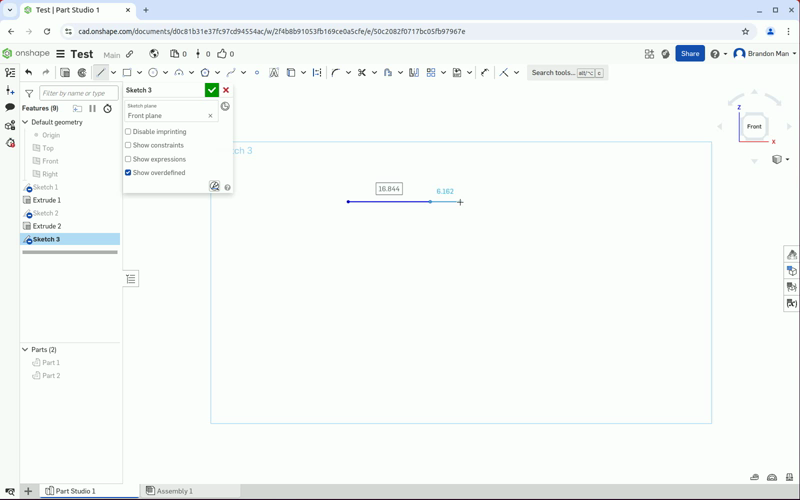
mouse_move(430, 180)
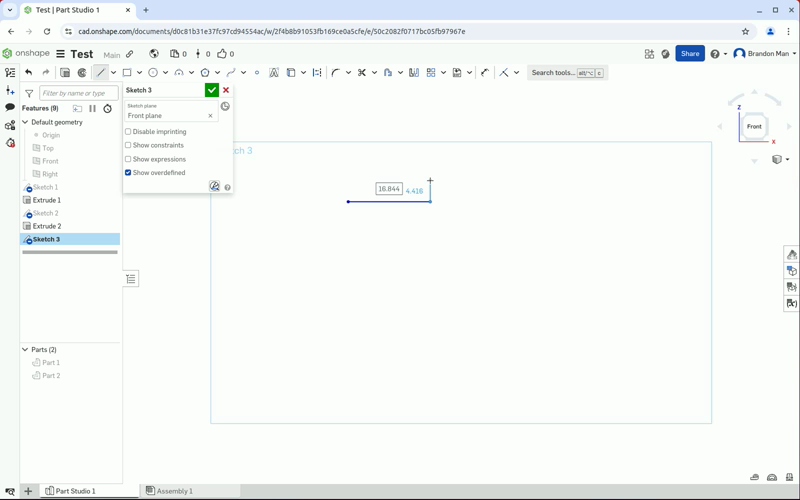
click(430, 180)
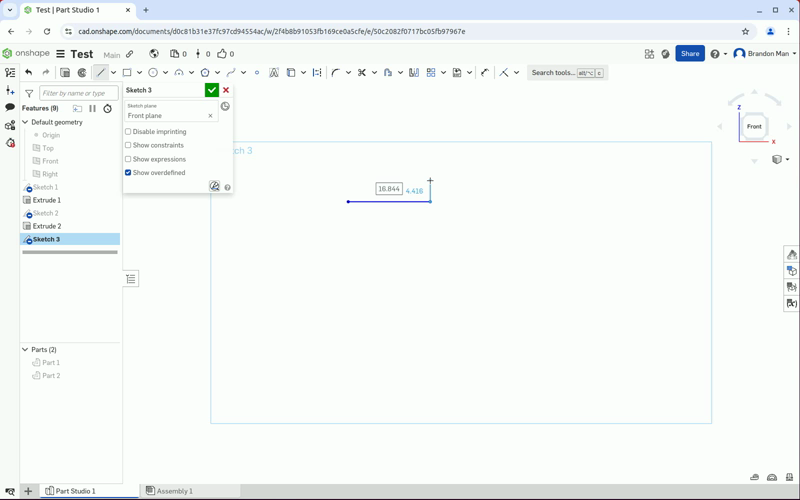
key_up(shift)
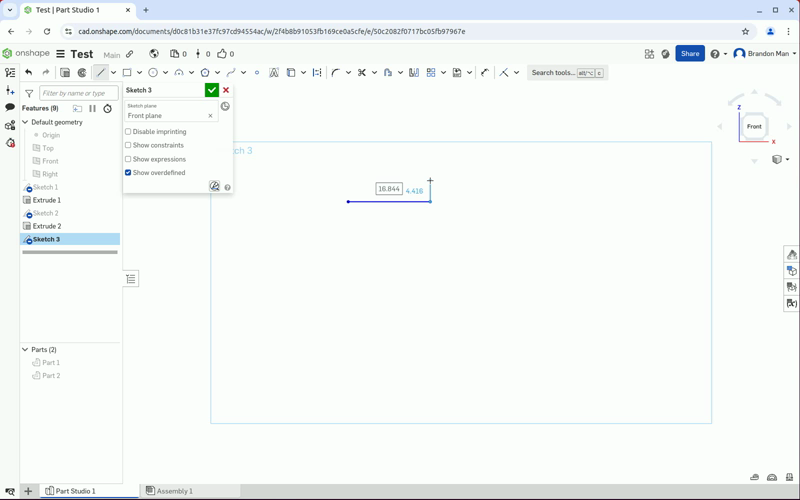
key_down(shift)
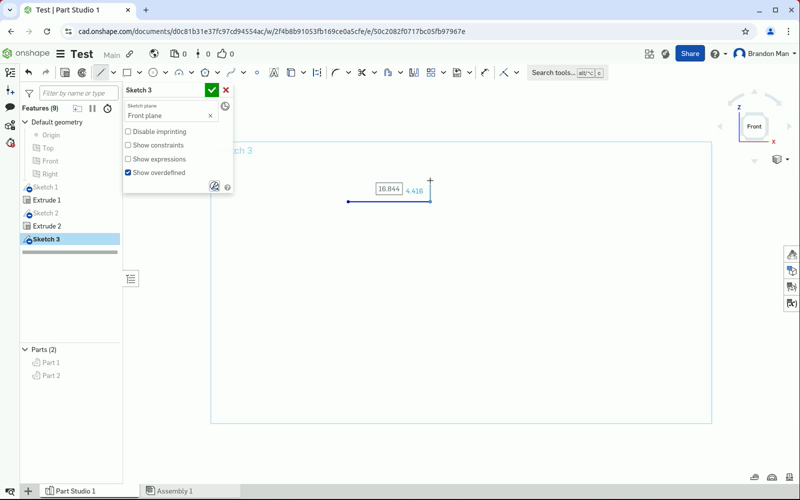
mouse_move(348, 180)
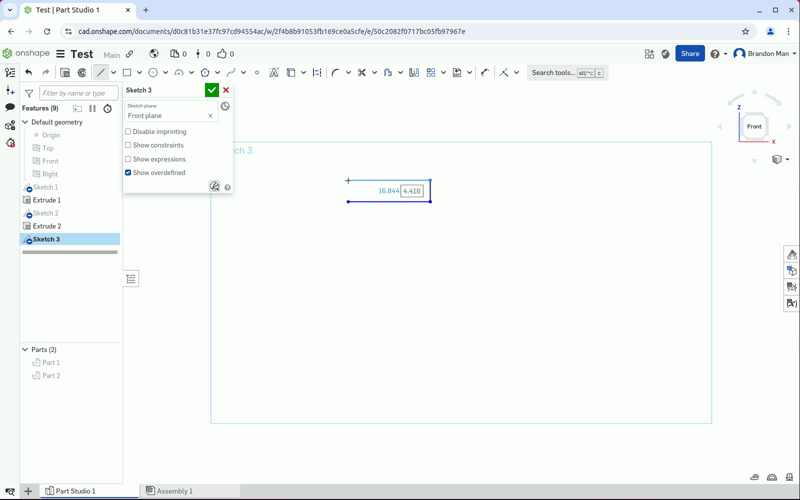
click(348, 180)
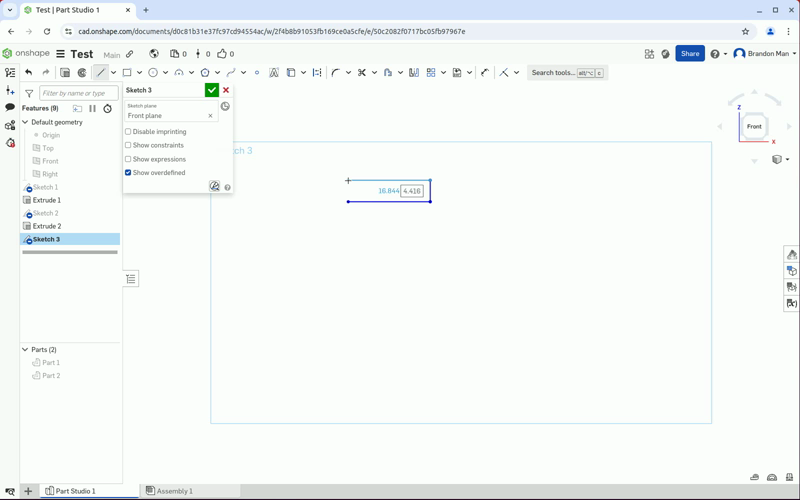
key_up(shift)
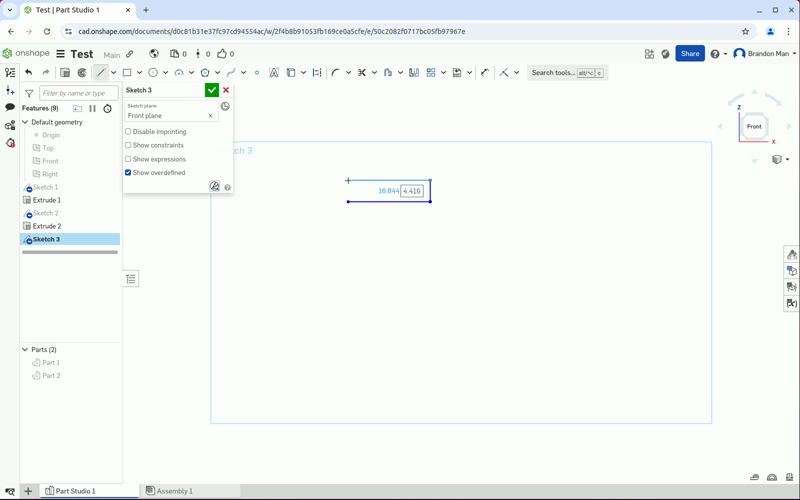
mouse_move(378, 180)
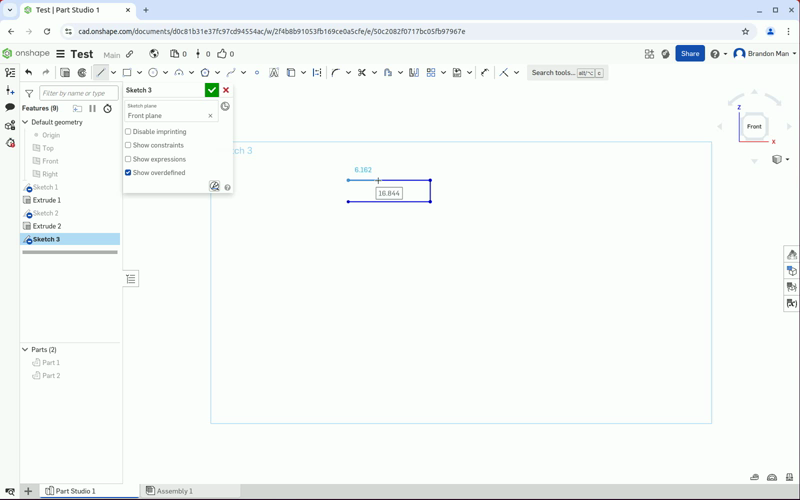
key_down(shift)
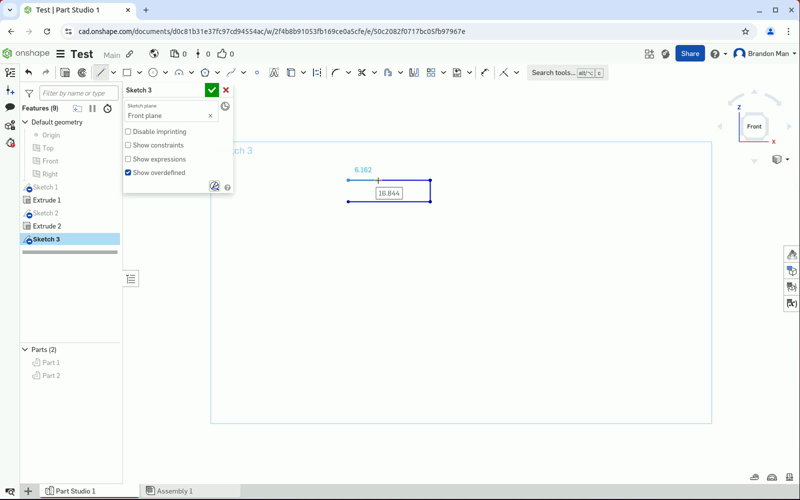
mouse_move(348, 201)
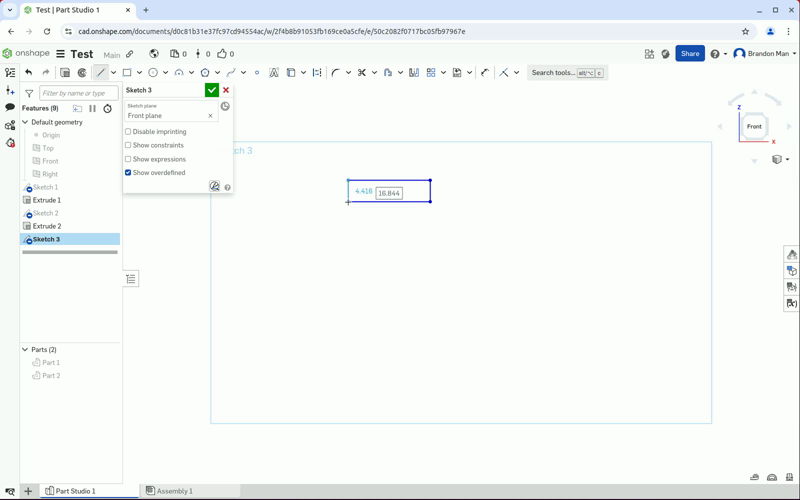
key_up(shift)
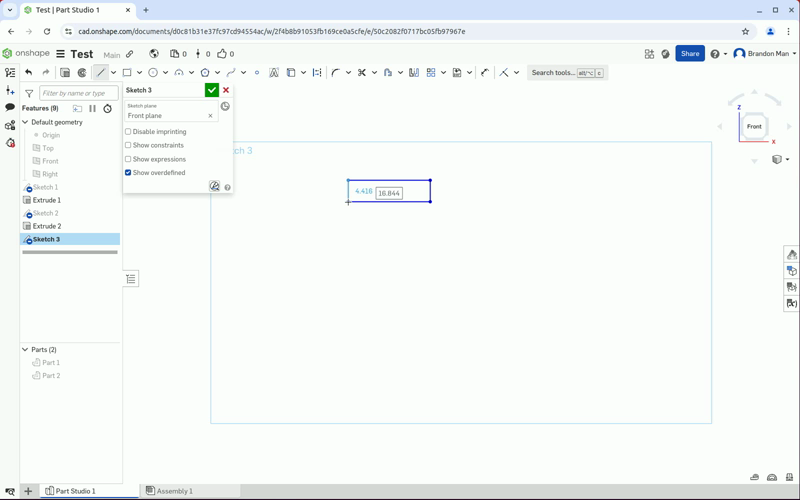
click(348, 201)
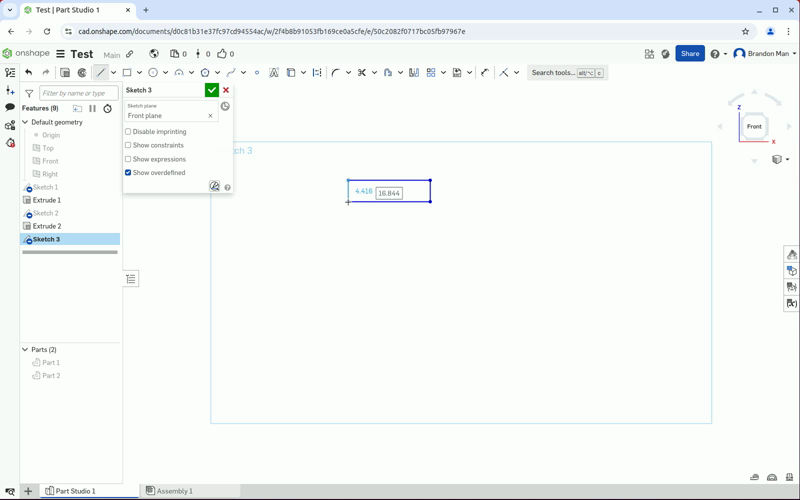
key(esc)
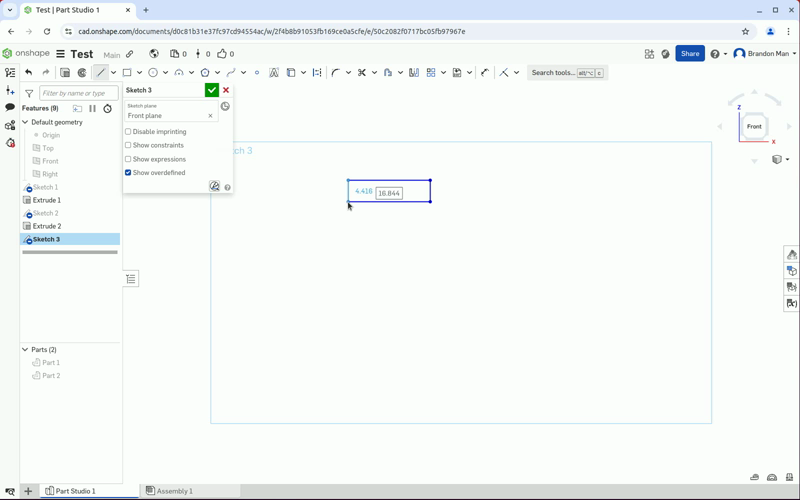
mouse_move(383, 189)
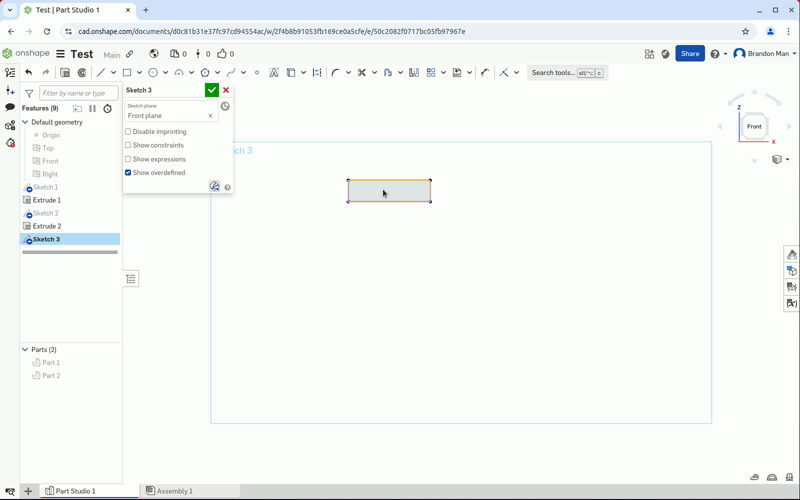
scroll(6)
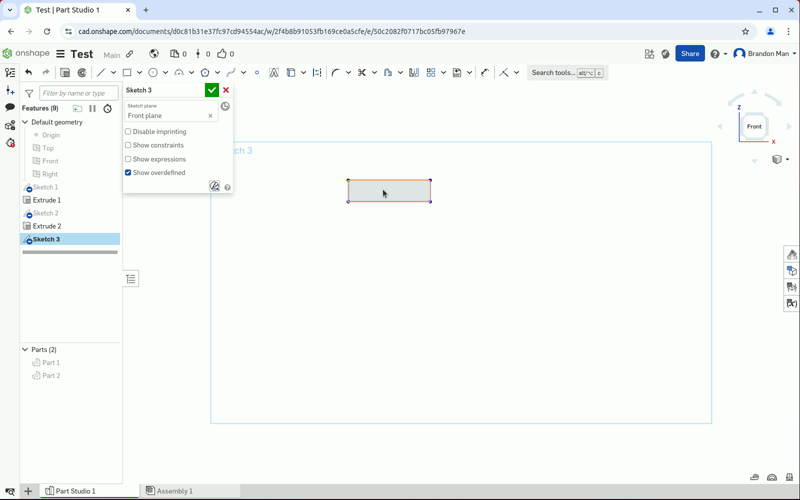
scroll(6)
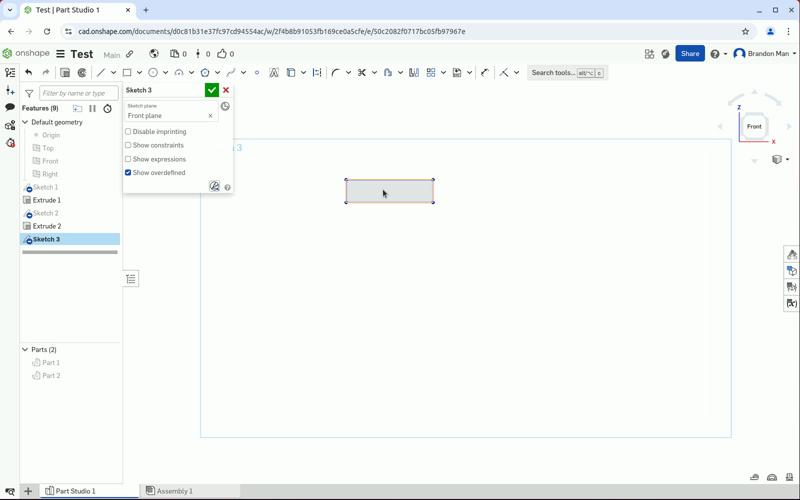
scroll(6)
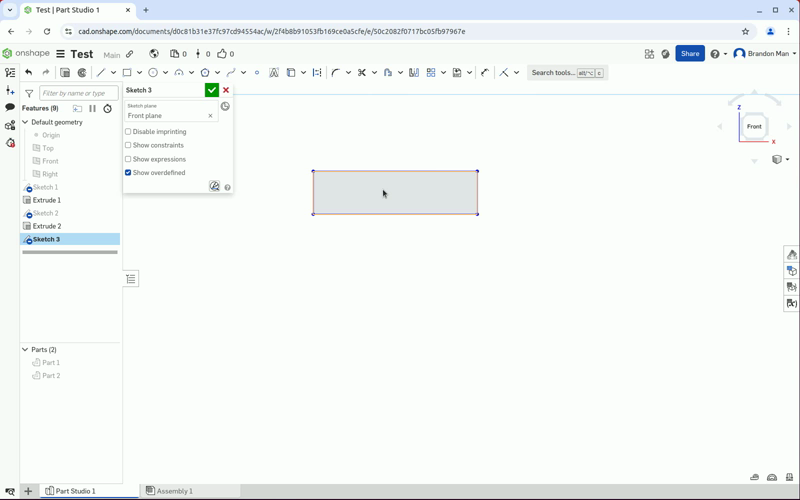
scroll(6)
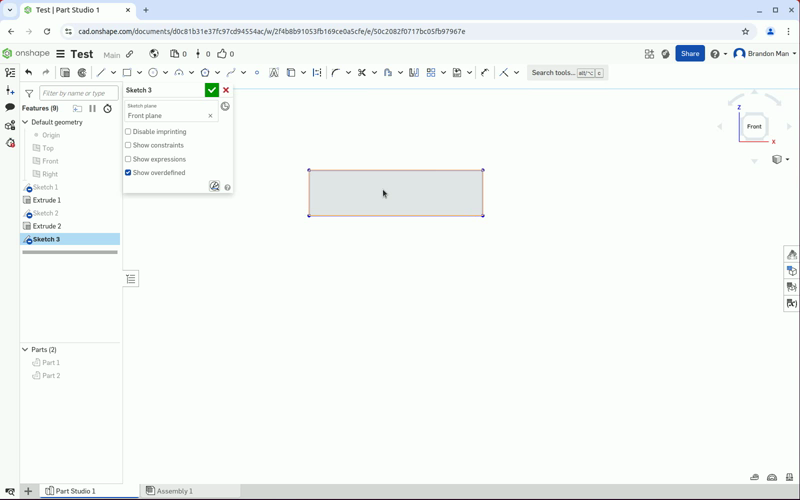
scroll(6)
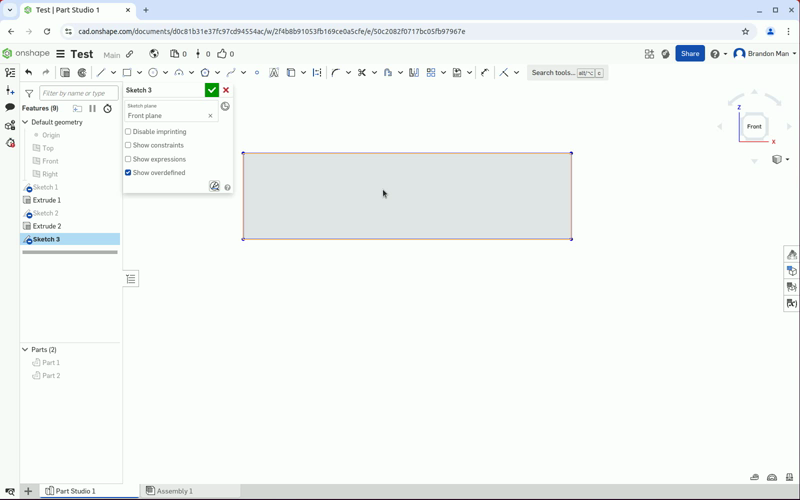
scroll(6)
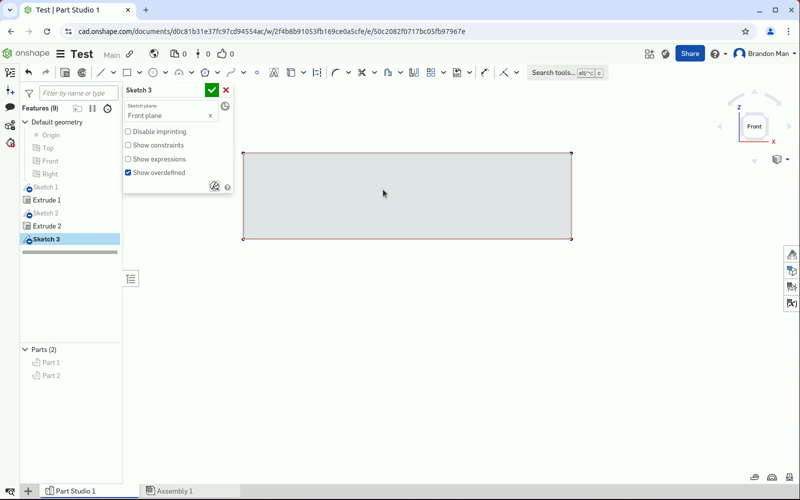
scroll(6)
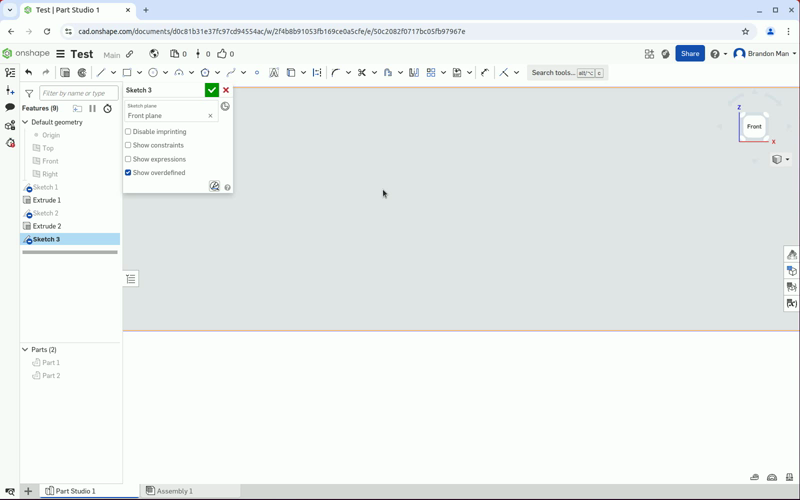
click(383, 189)
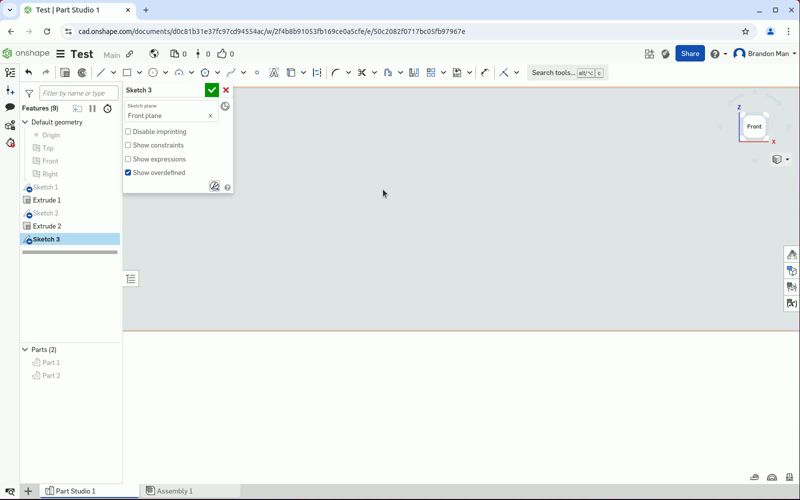
scroll(-6)
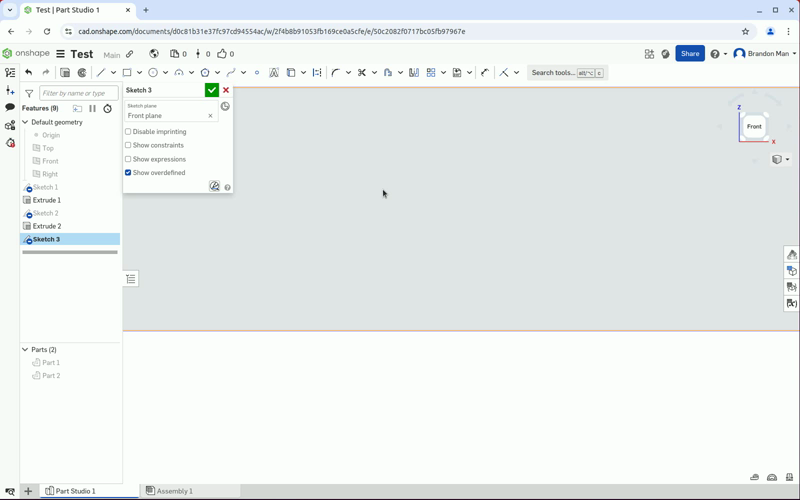
scroll(-6)
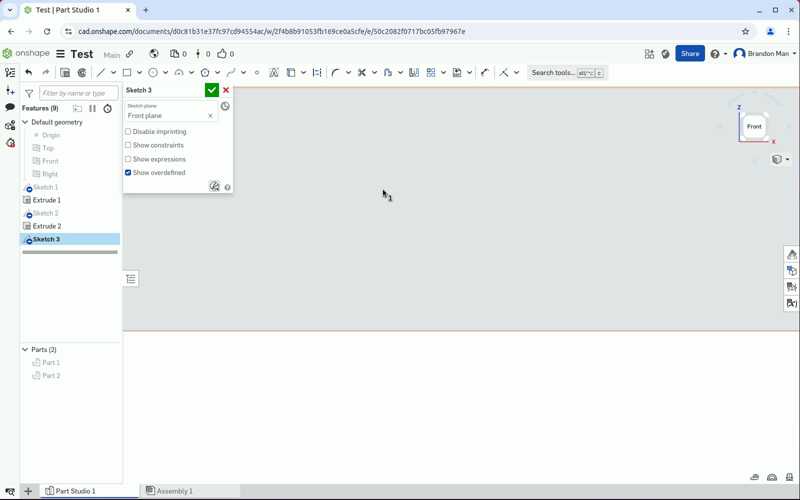
scroll(-6)
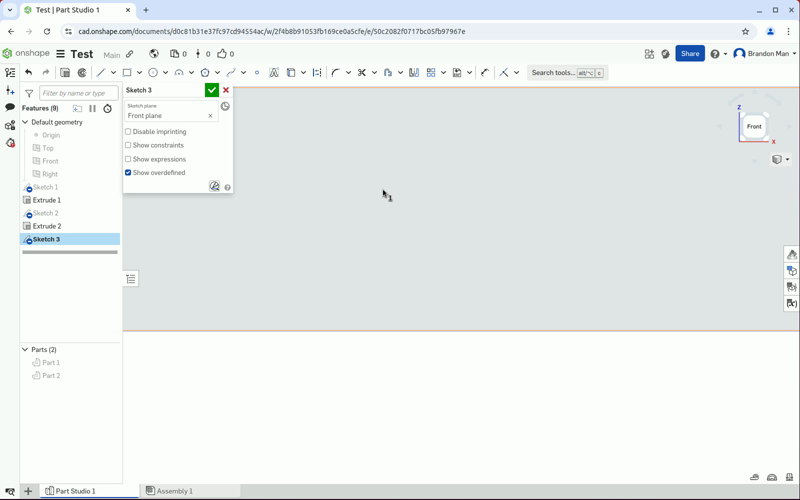
scroll(-6)
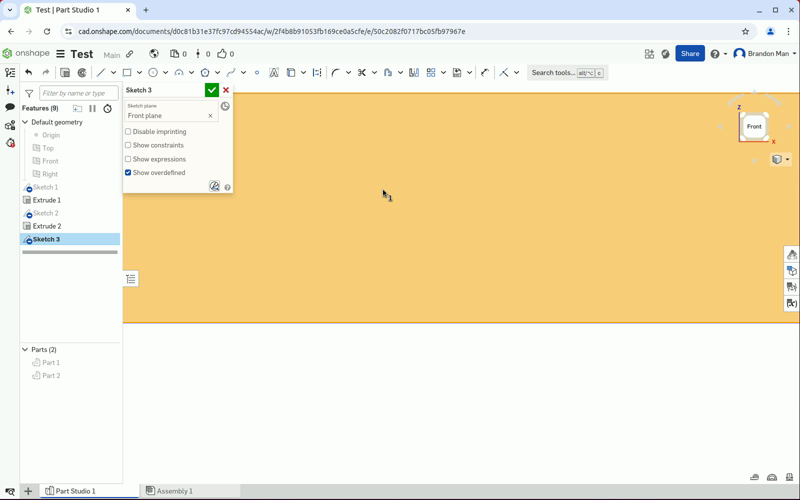
scroll(-6)
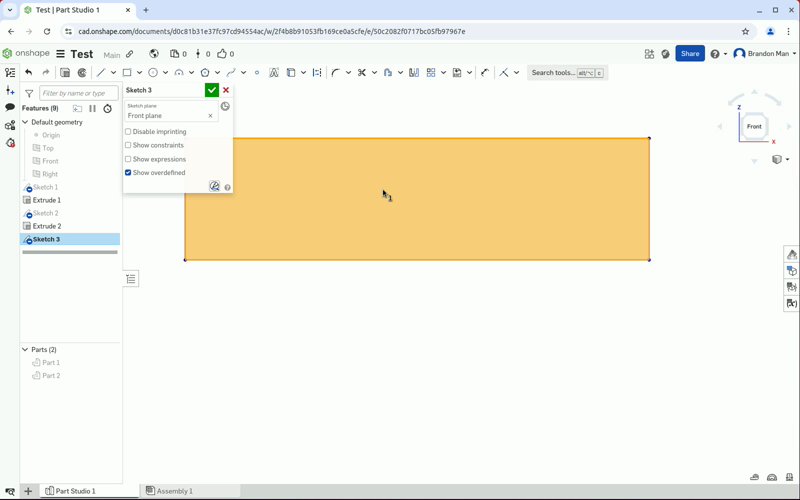
scroll(-6)
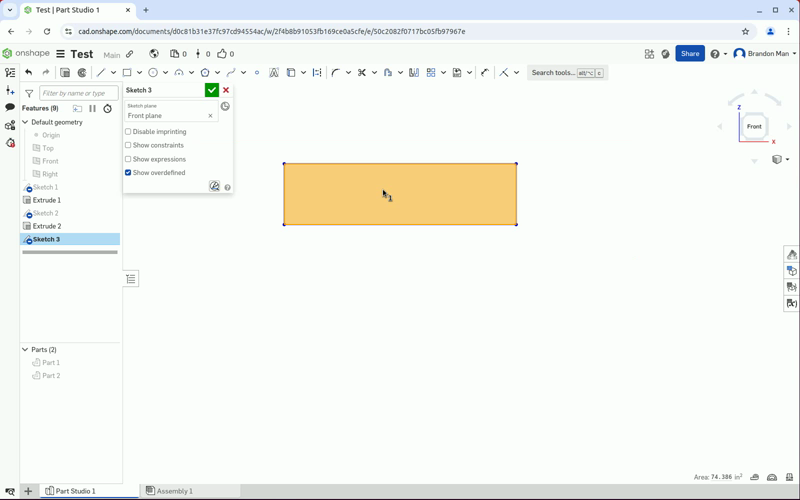
scroll(-6)
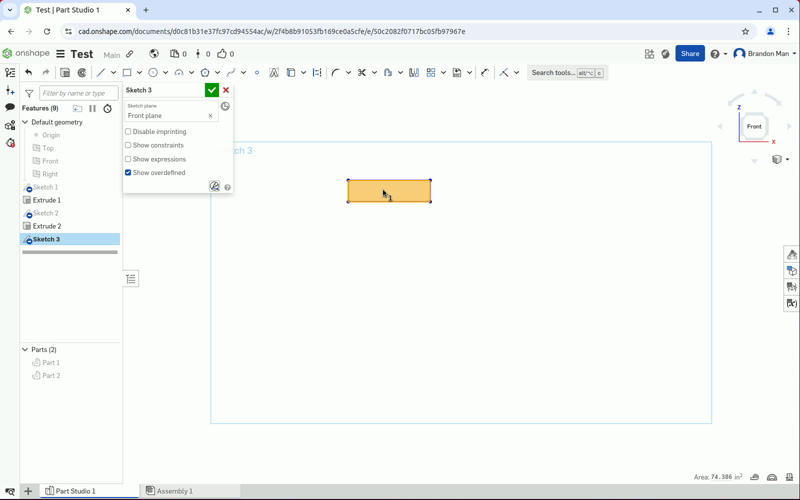
mouse_move(73, 352)
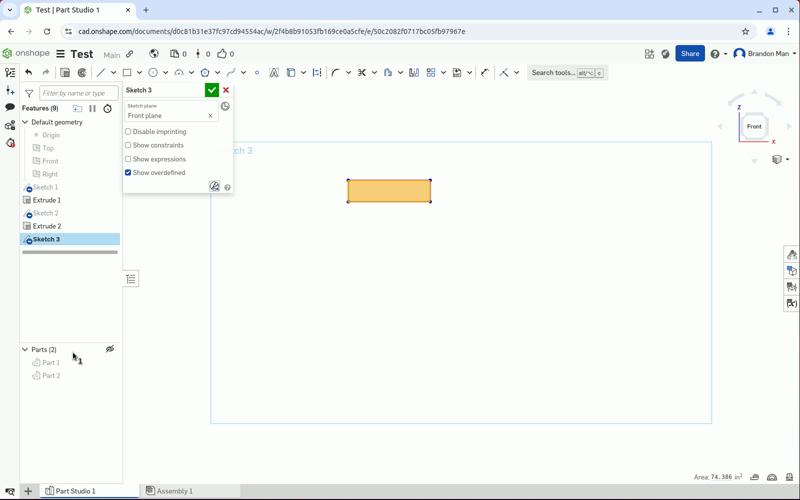
key(shift+y)
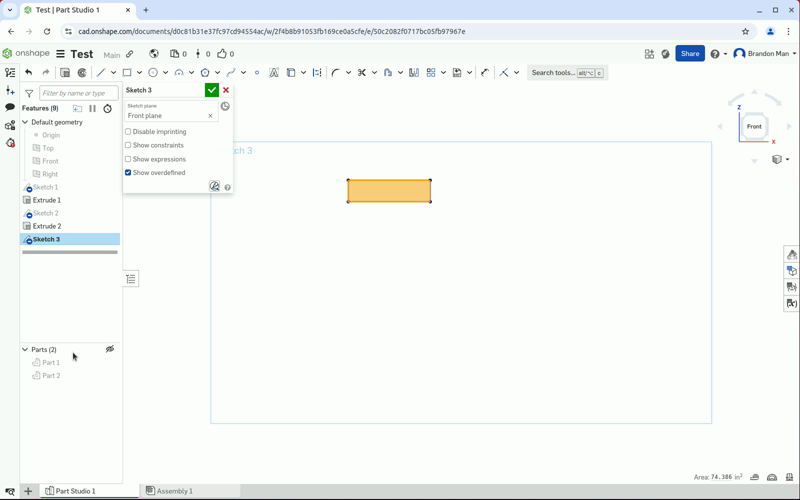
key(shift+e)
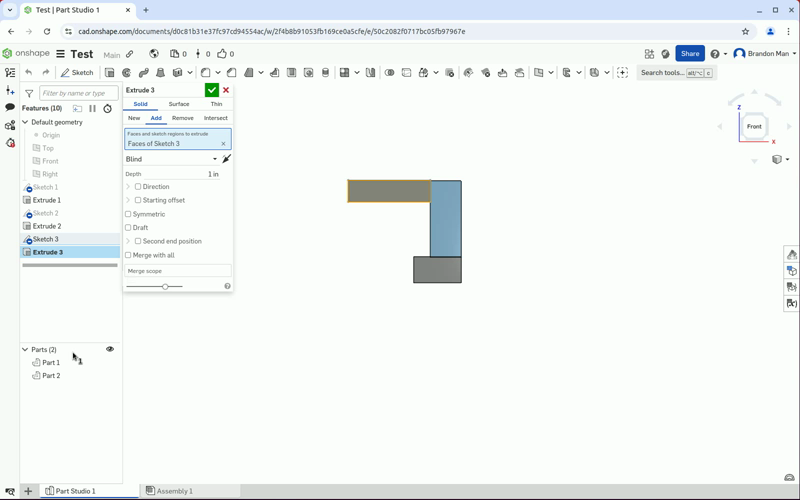
mouse_move(143, 106)
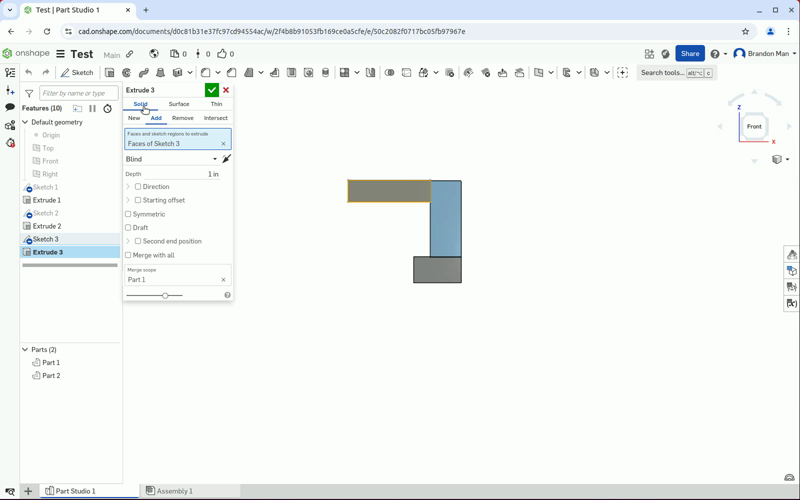
click(143, 106)
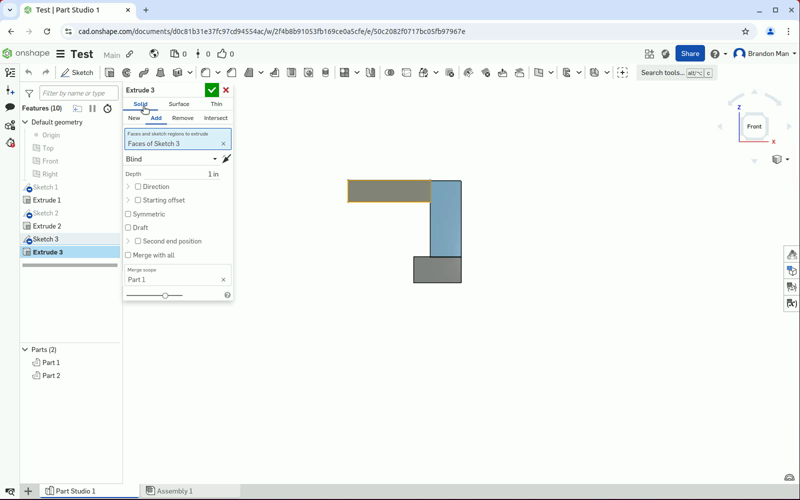
mouse_move(137, 120)
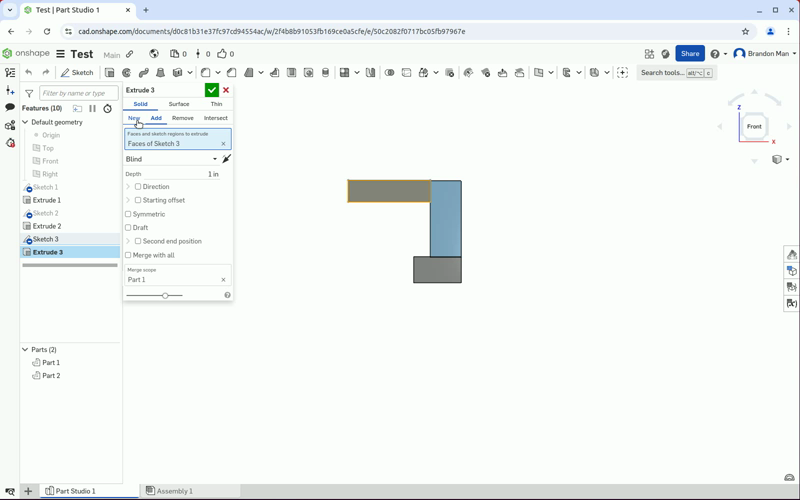
click(137, 120)
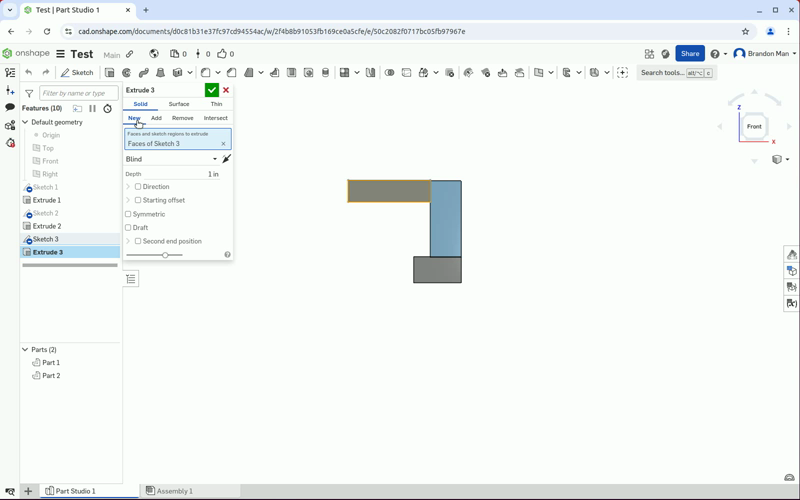
key(tab, 4)
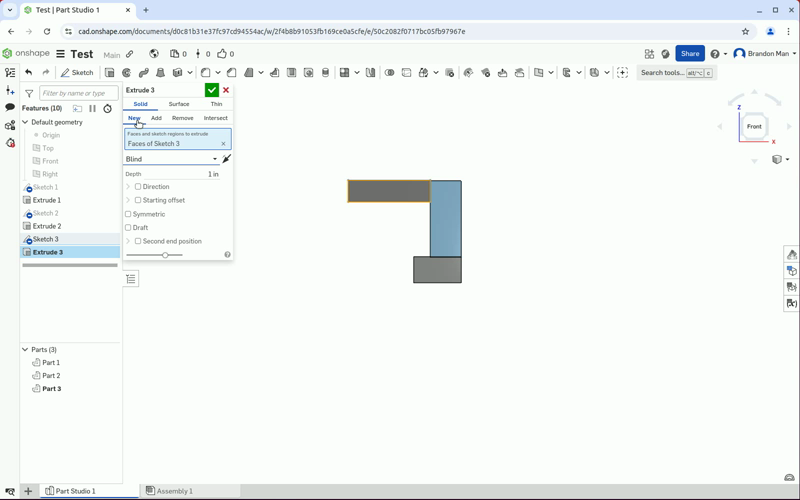
text(17.813)
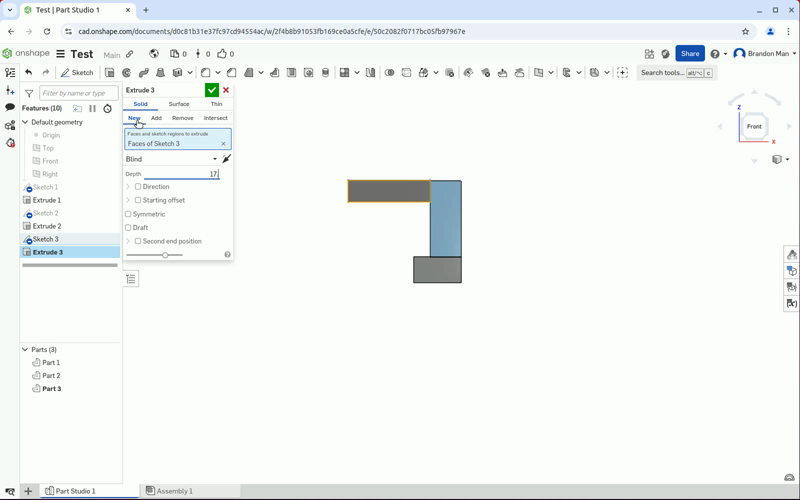
key(enter)
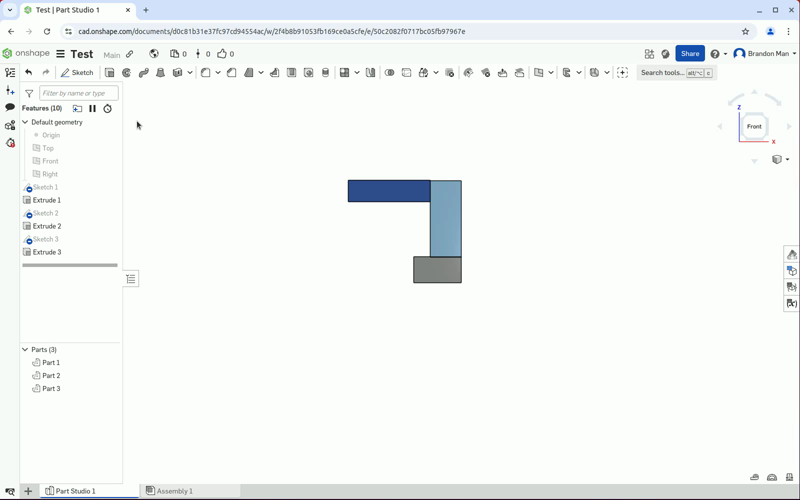
key(shift+h)
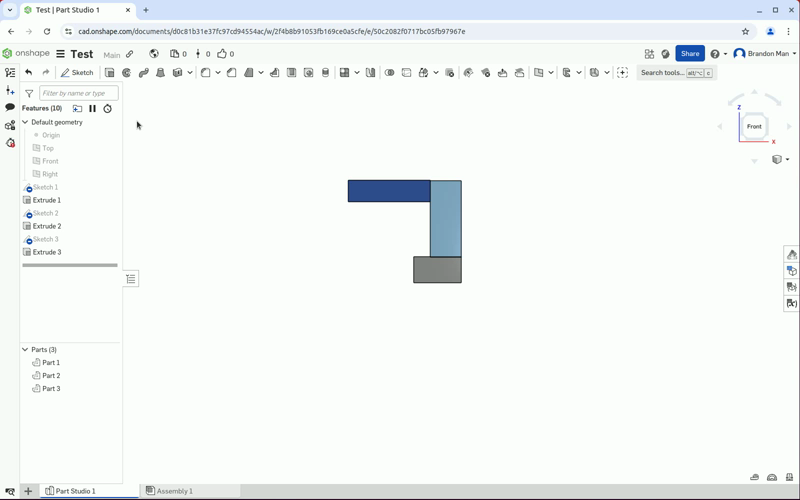
key(shift+h)
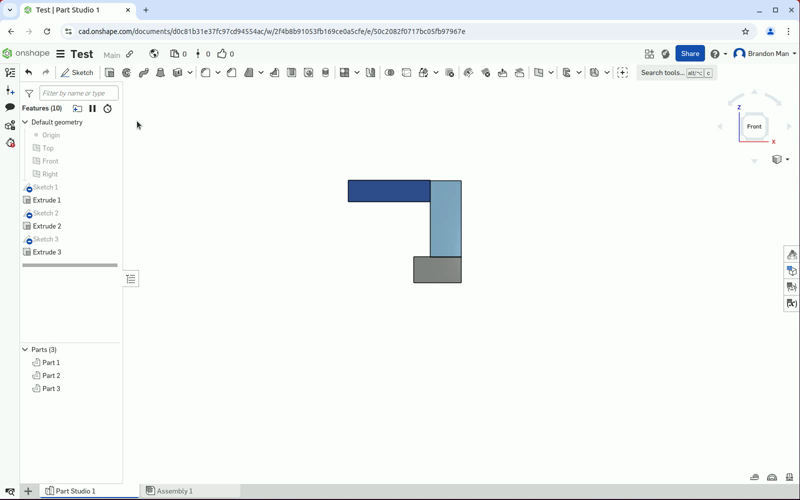
key(shift+7)
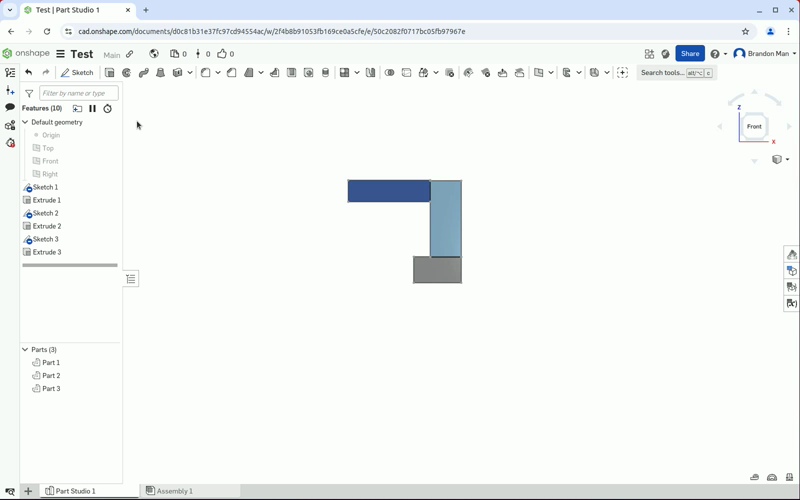
key(left, 2)
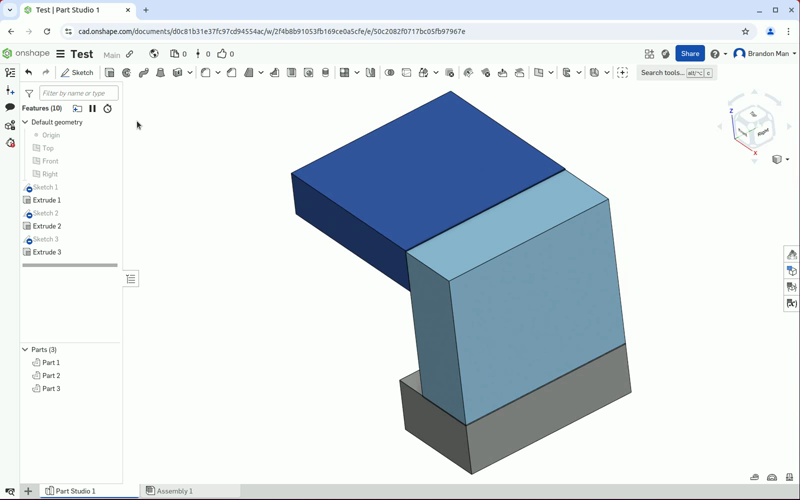
key(down, 2)
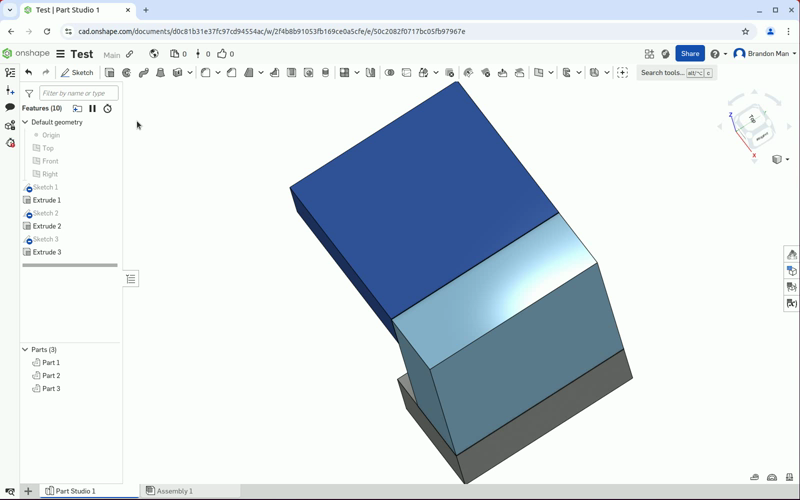
key(up, 2)
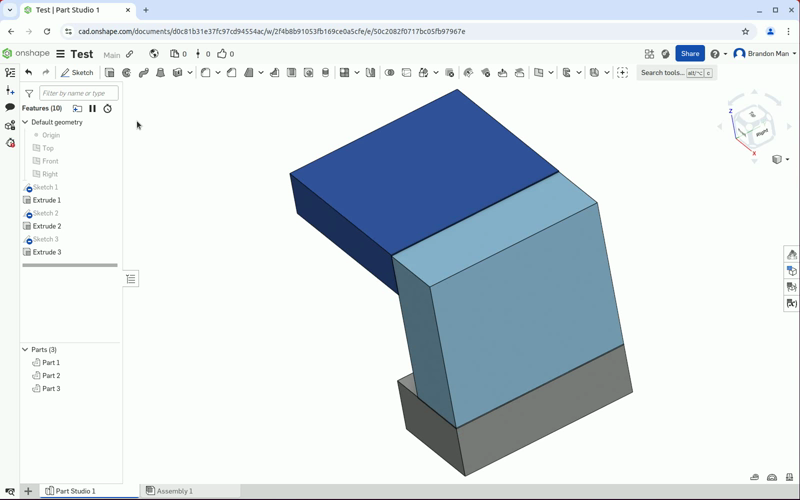
key(right, 2)
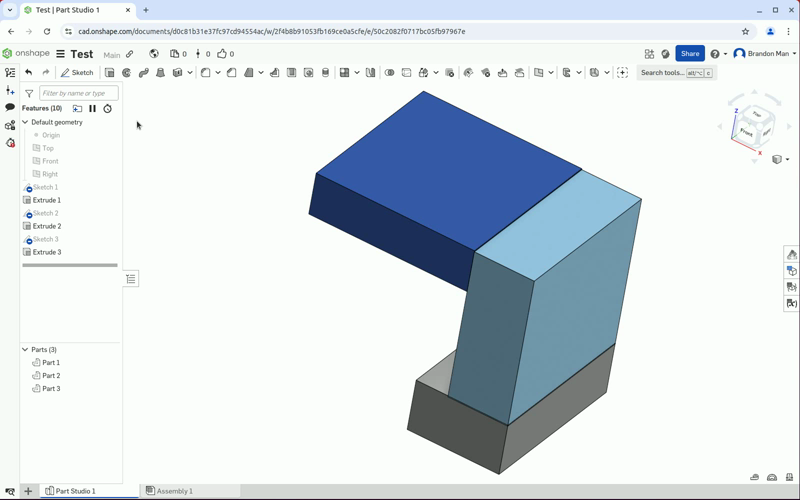
mouse_move(73, 189)
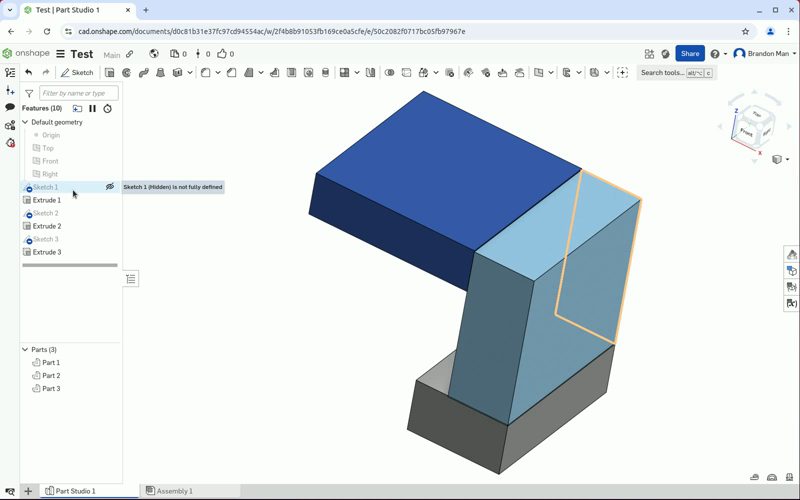
click(73, 189)